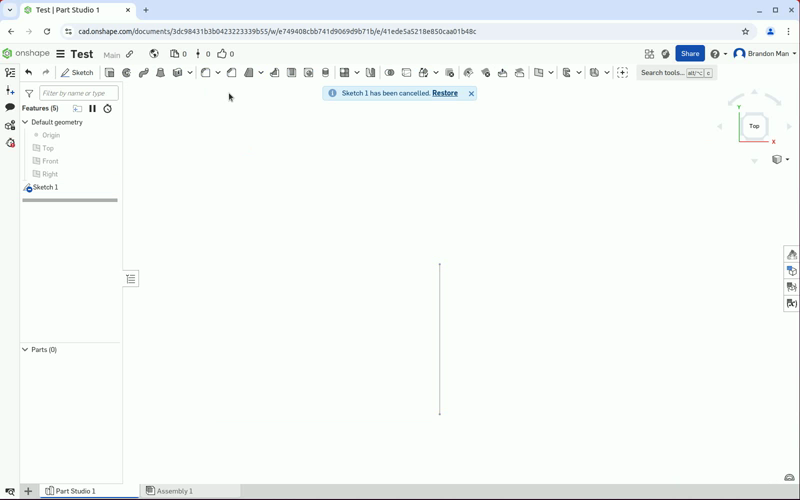
key(shift+h)
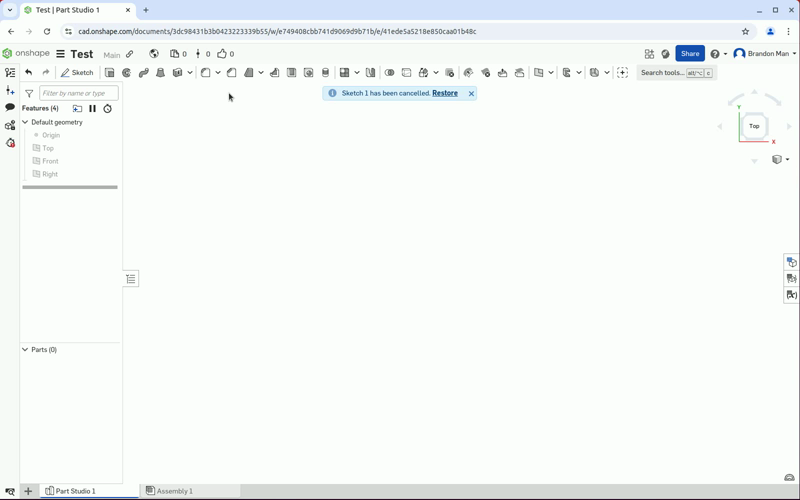
mouse_move(73, 352)
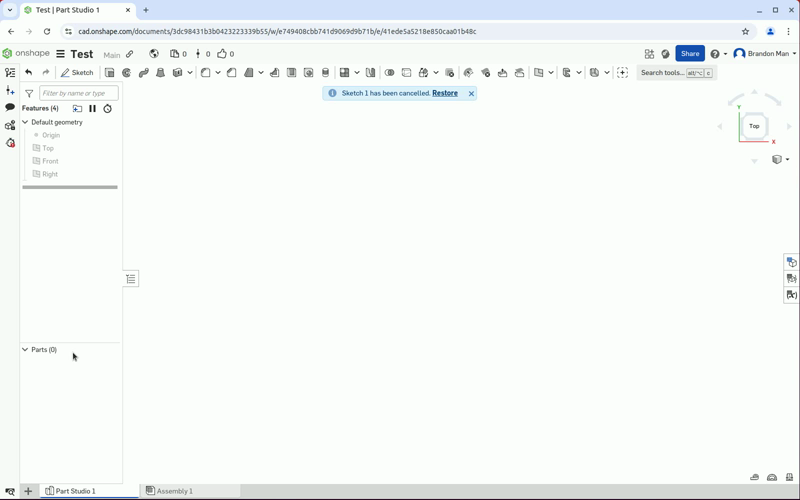
key(y)
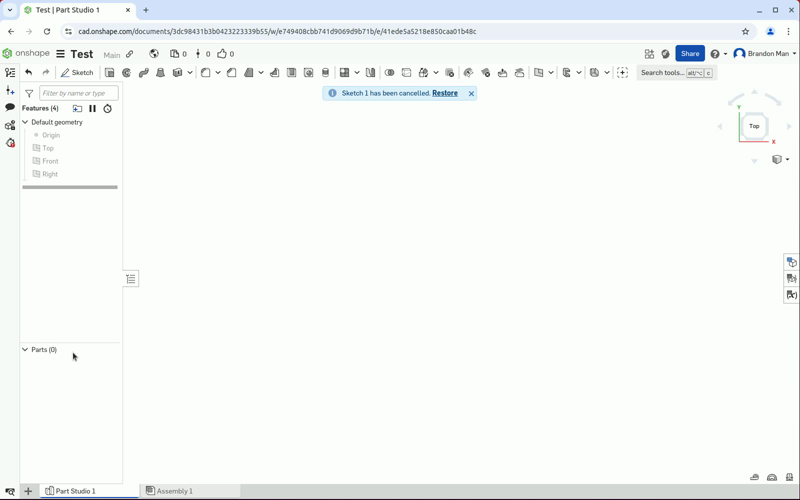
key(shift+p)
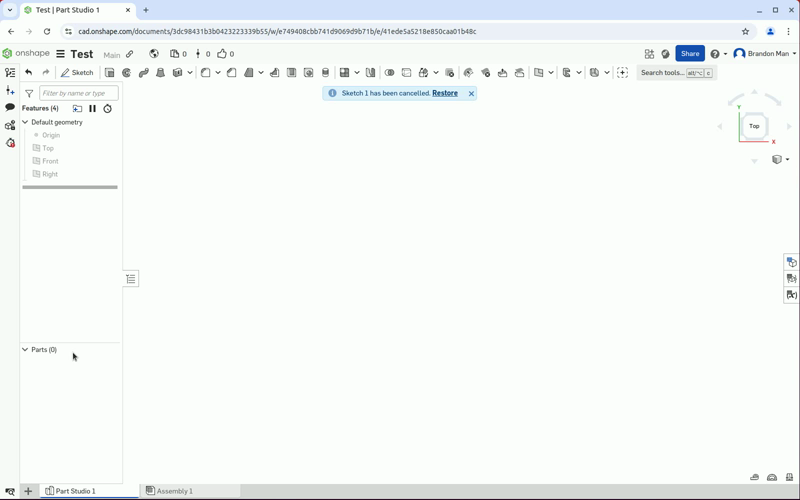
key(space)
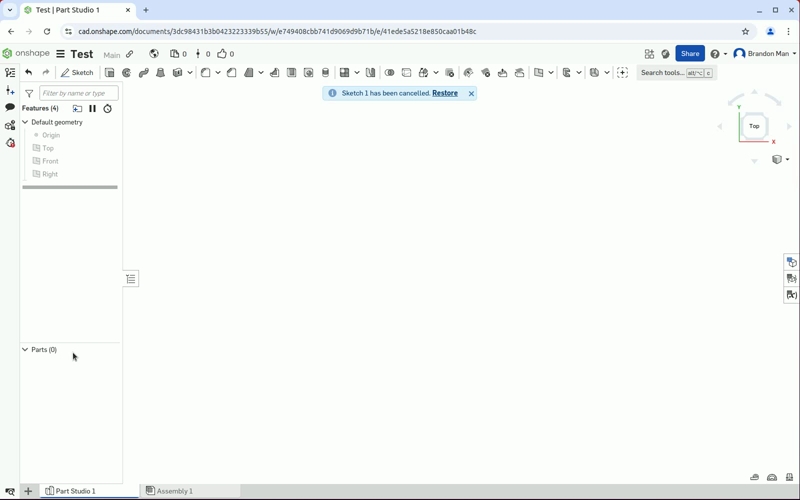
key_down(shift)
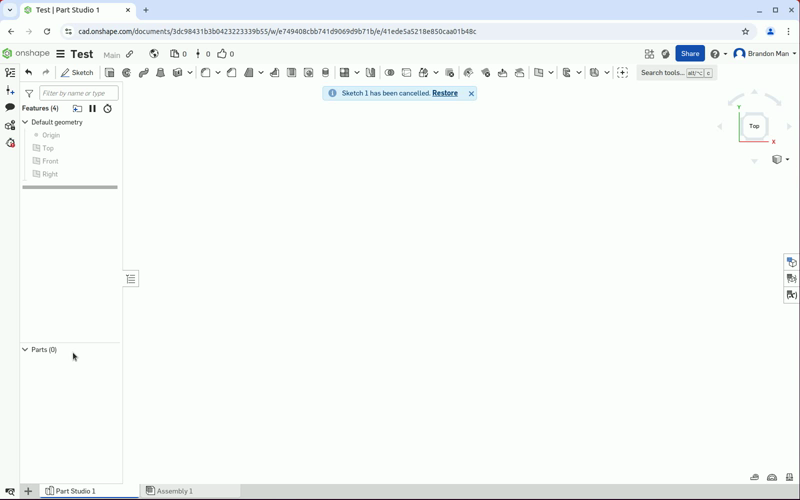
key(up)
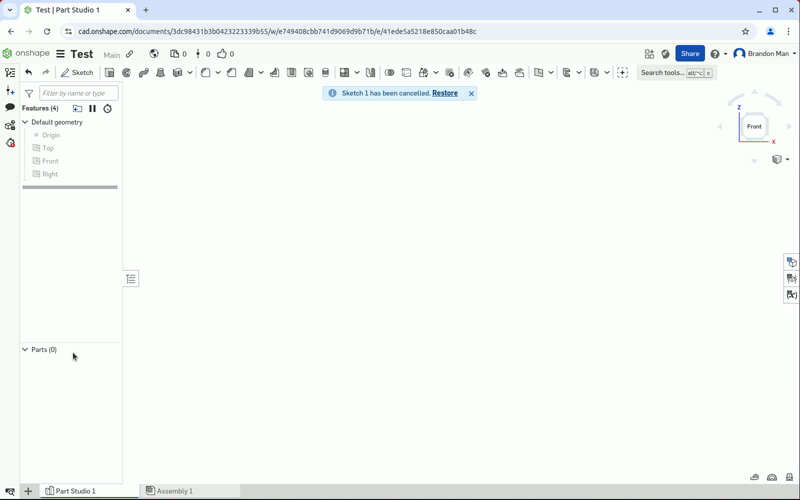
key_up(shift)
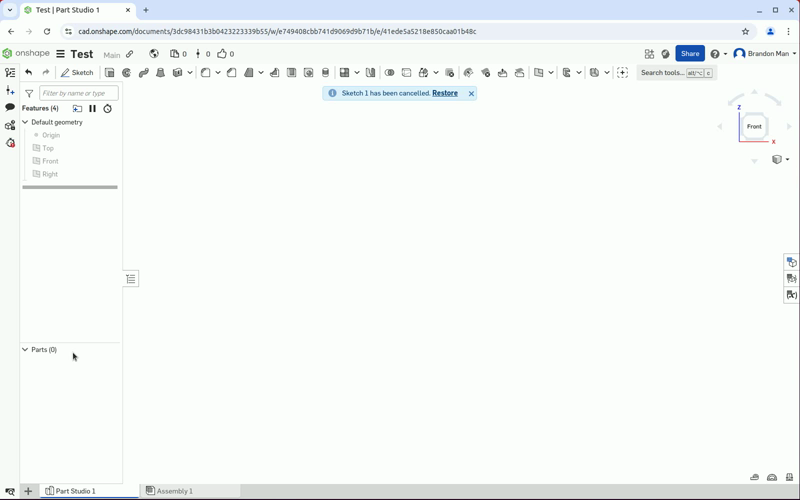
mouse_move(73, 352)
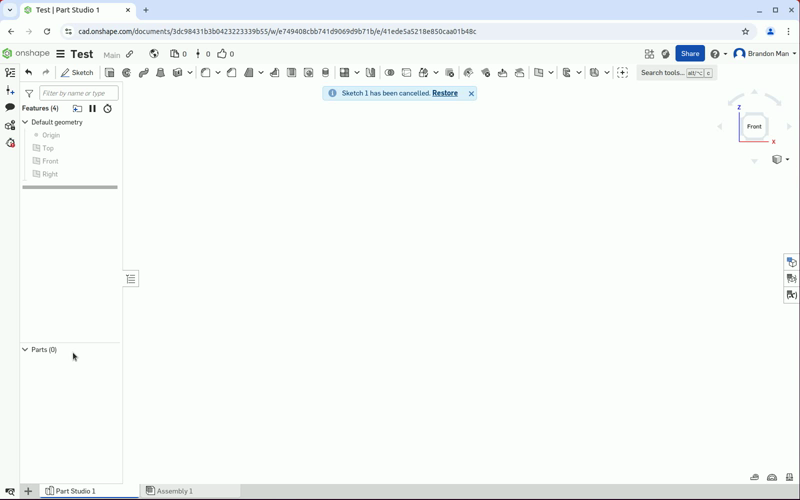
key(shift+y)
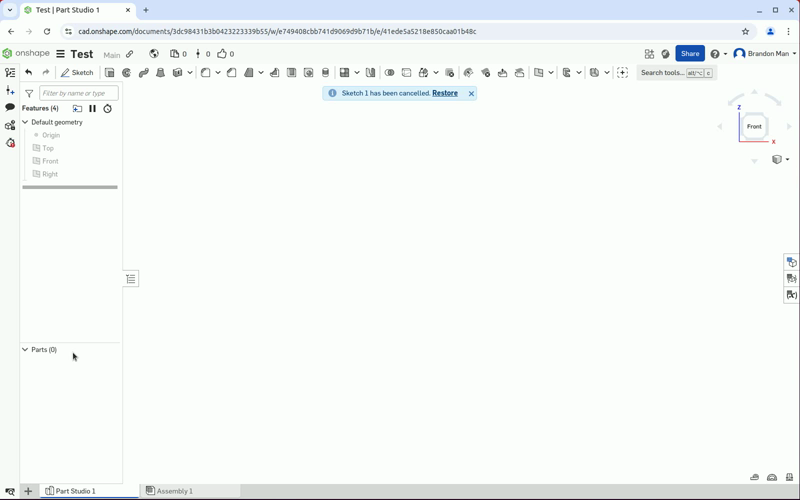
key(shift+s)
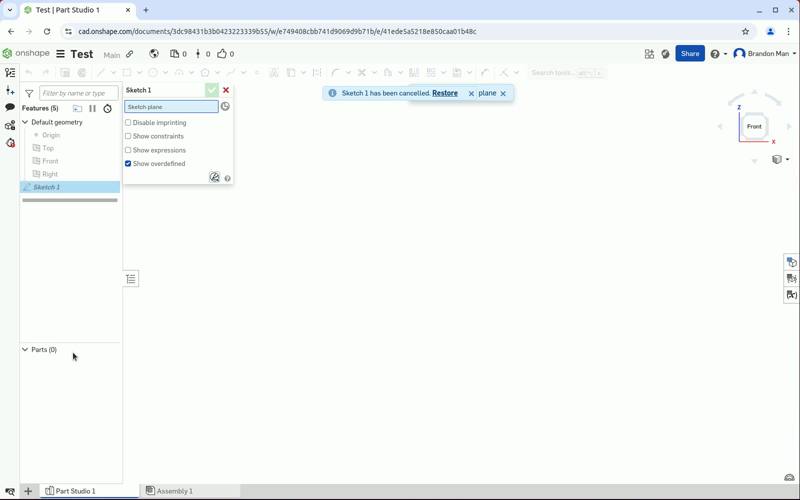
mouse_move(73, 163)
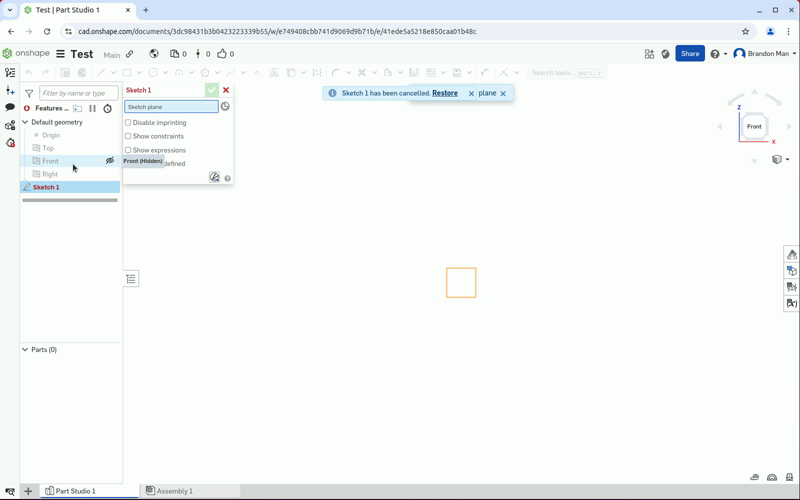
click(73, 163)
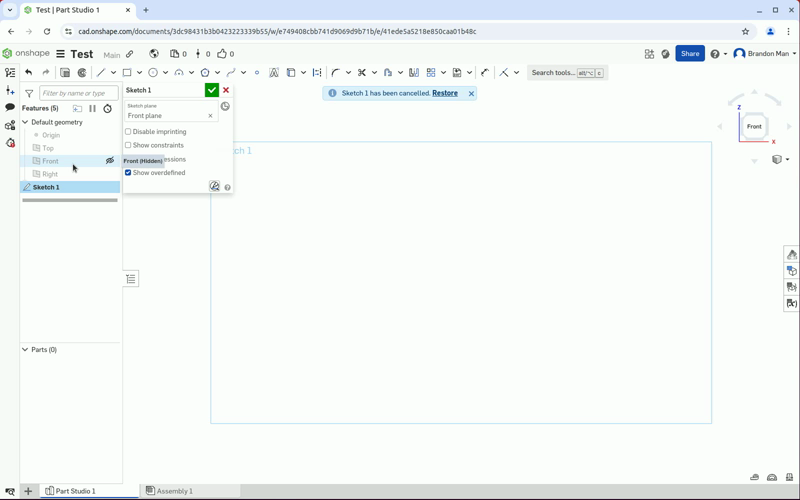
mouse_move(73, 352)
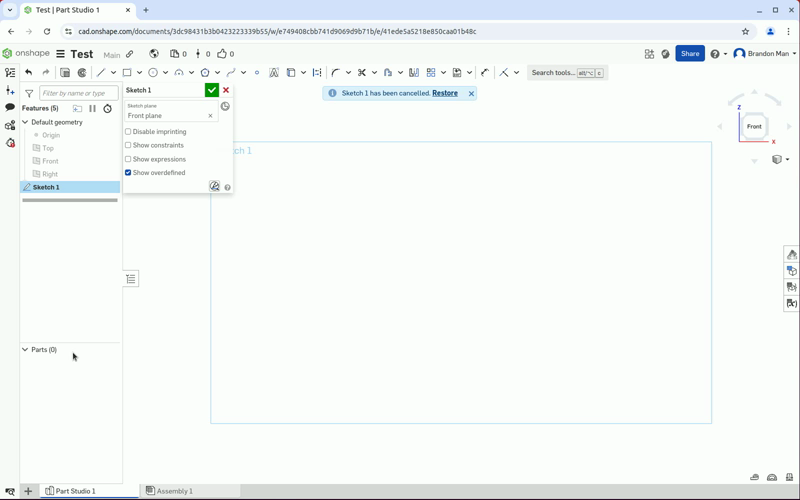
key(y)
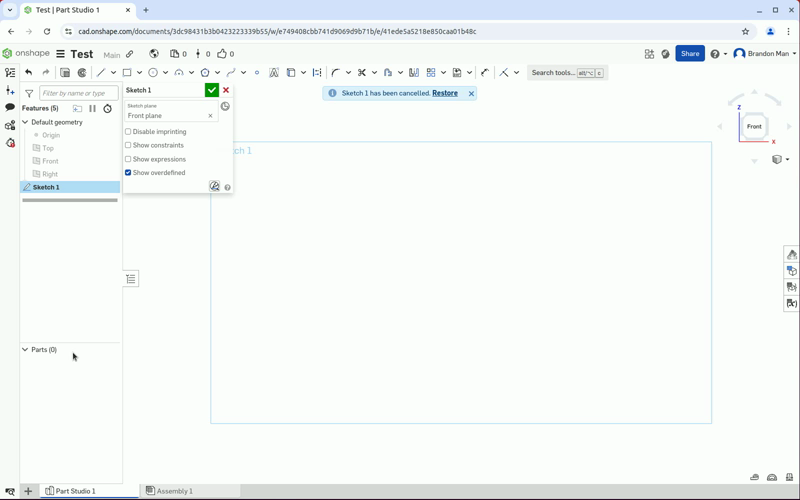
key(l)
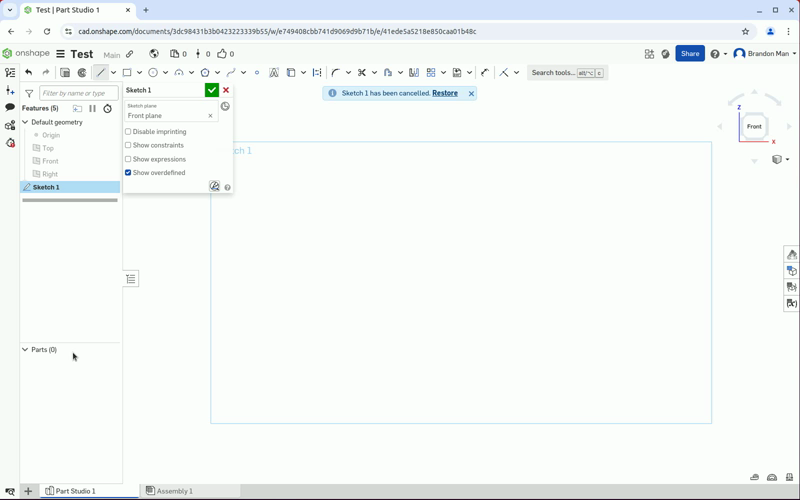
key_down(shift)
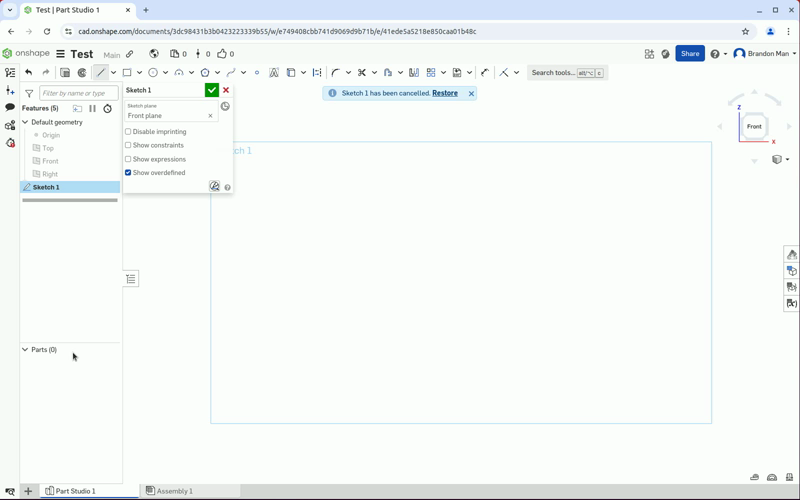
mouse_move(398, 393)
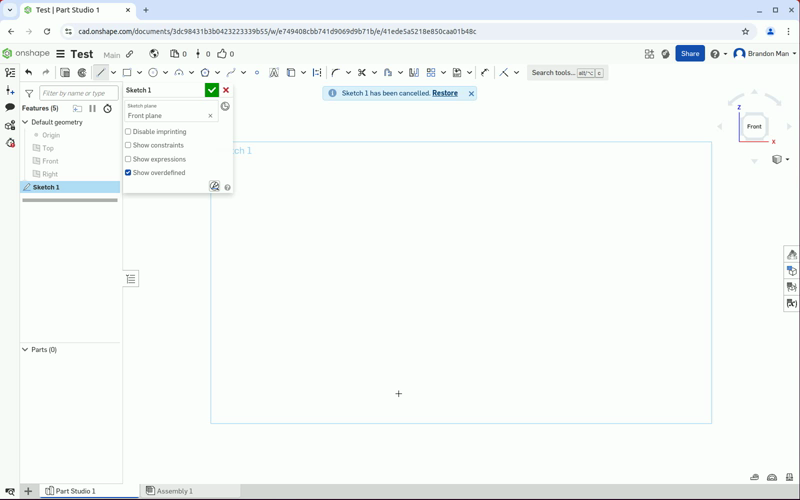
click(398, 393)
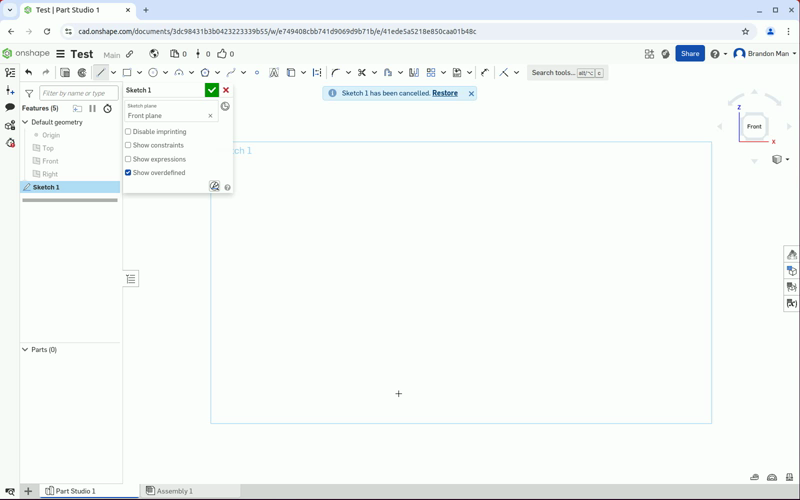
key_up(shift)
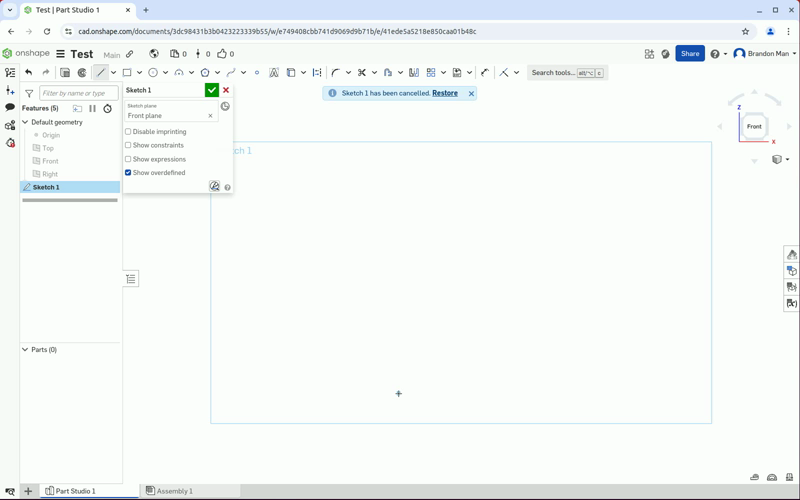
key_down(shift)
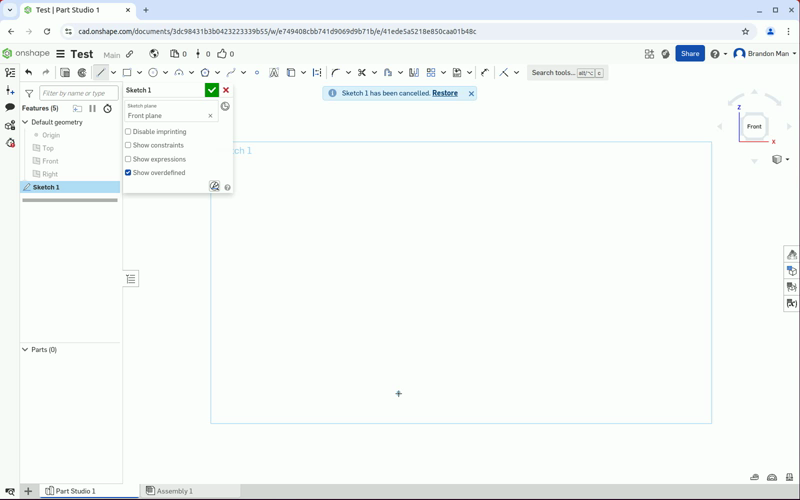
mouse_move(522, 393)
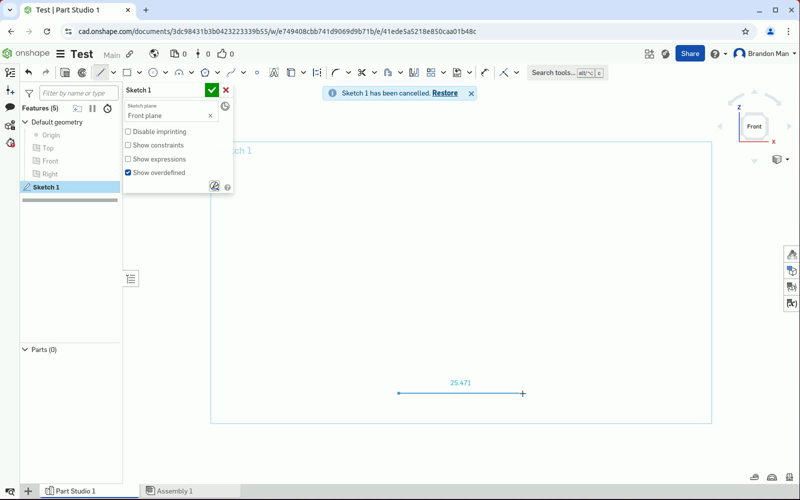
click(522, 393)
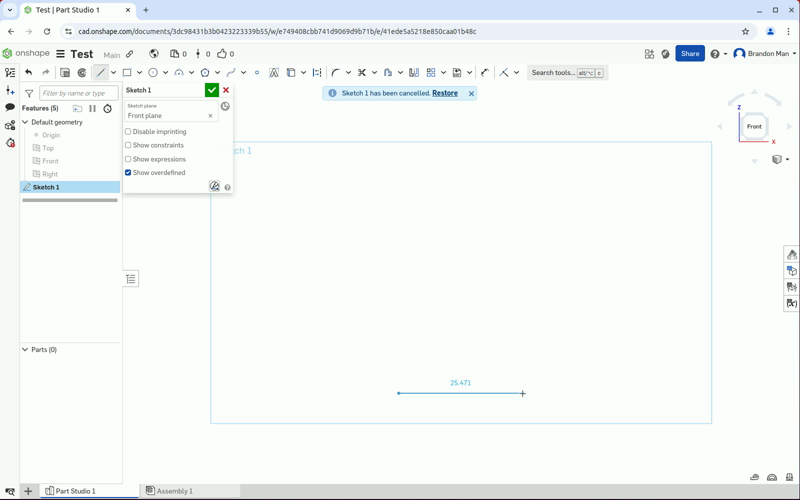
key_up(shift)
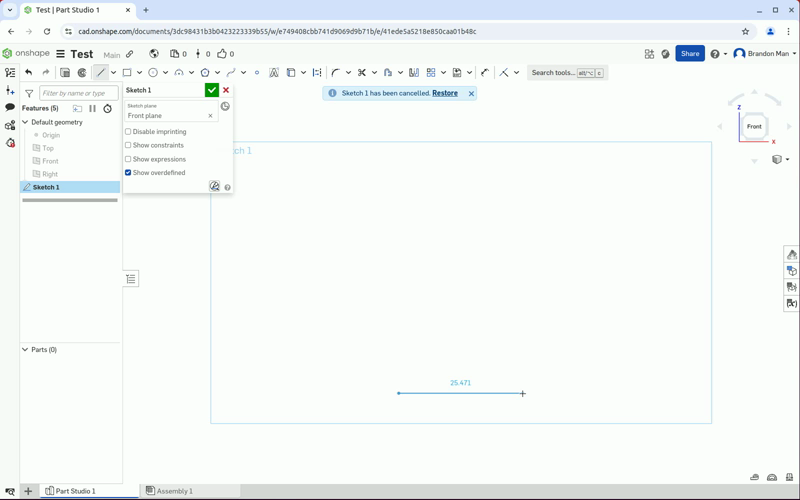
key_down(shift)
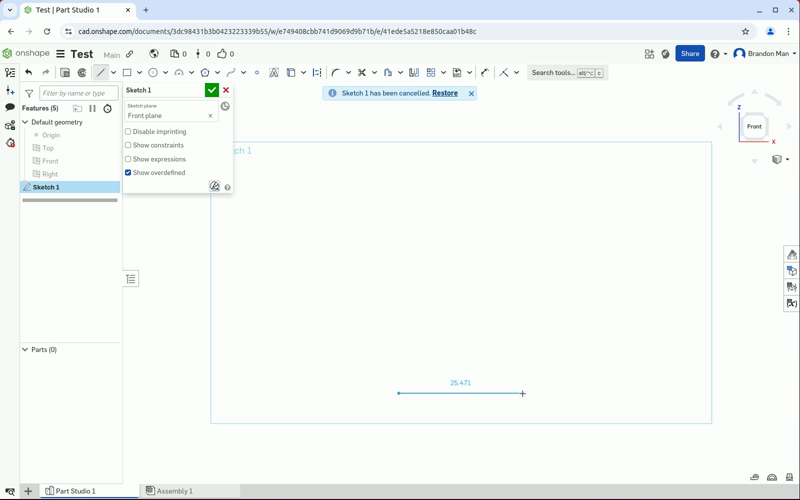
mouse_move(522, 174)
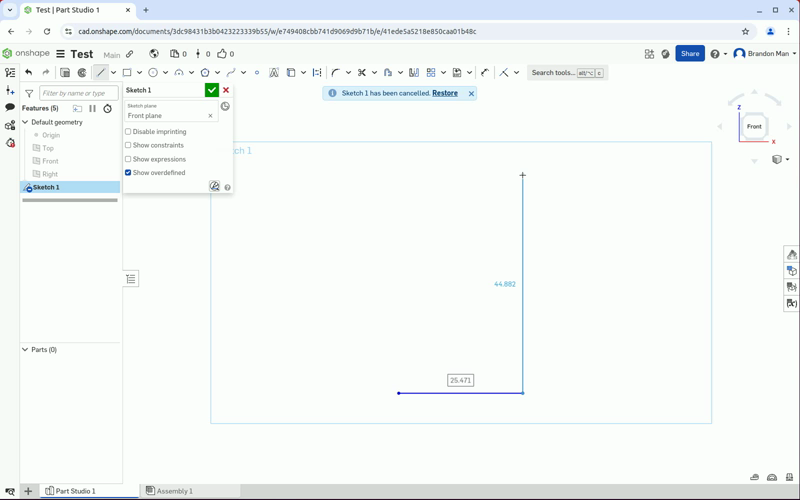
click(522, 174)
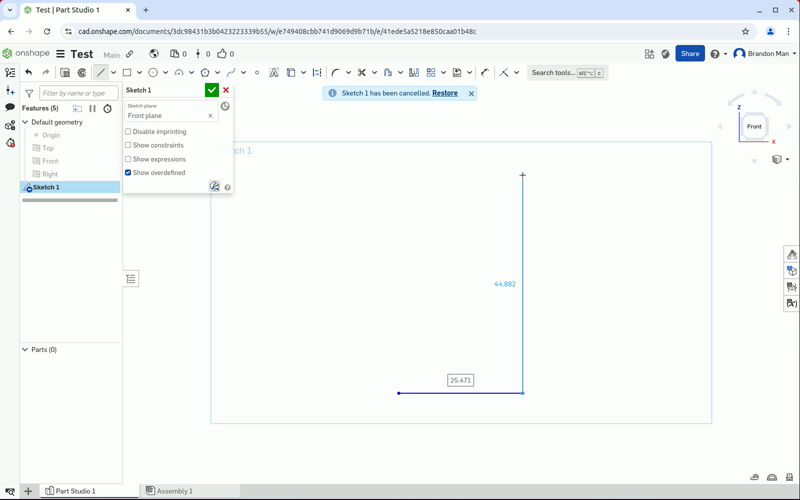
key_up(shift)
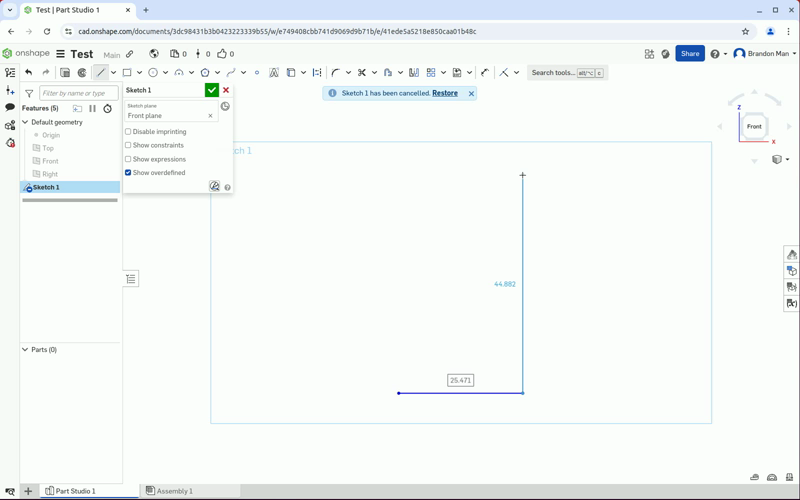
key_down(shift)
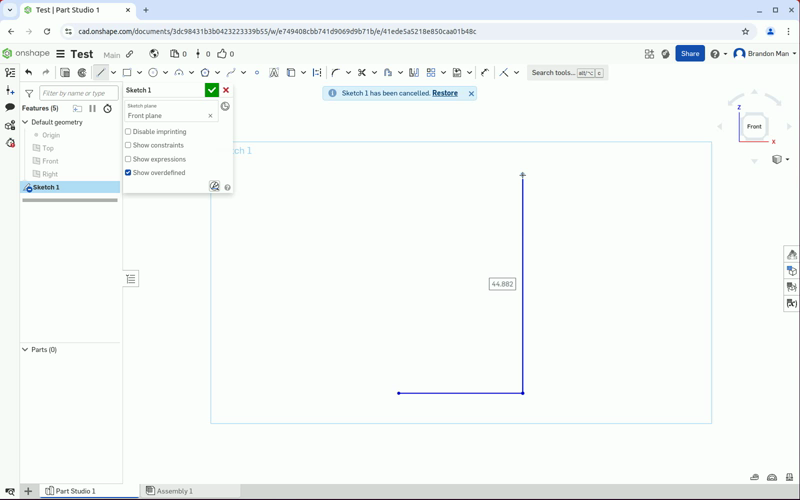
mouse_move(398, 174)
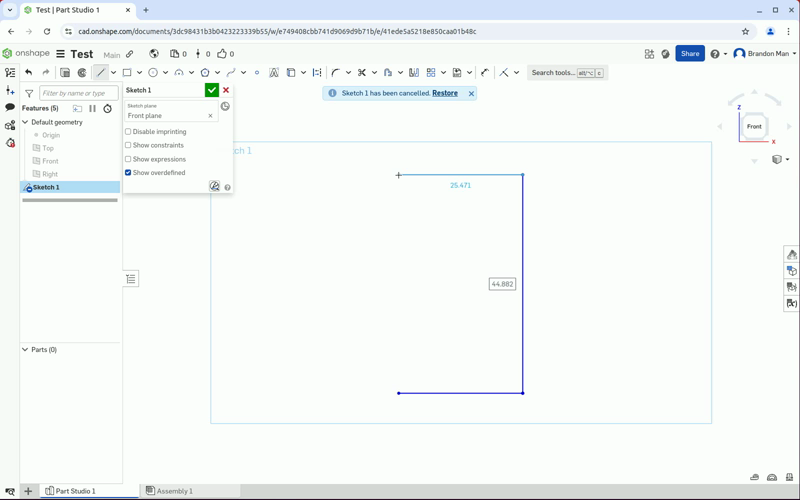
click(398, 174)
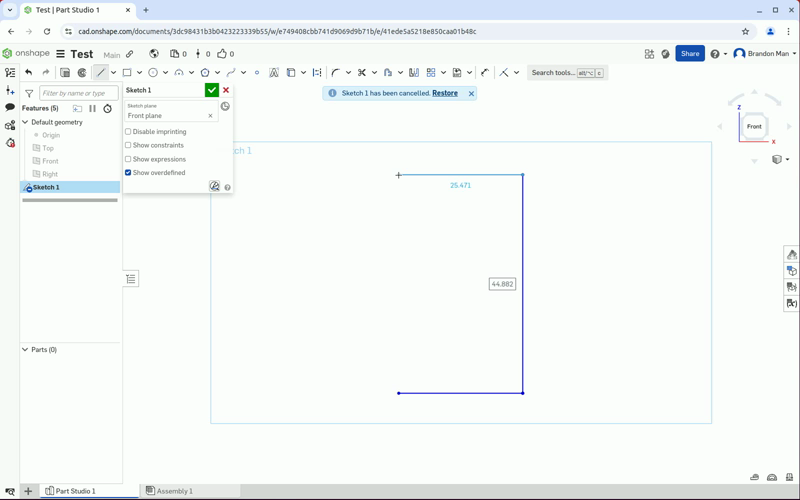
key_up(shift)
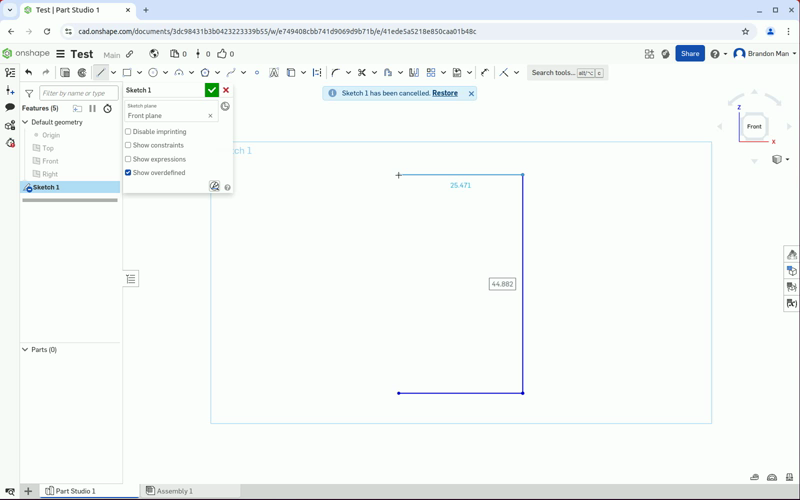
key_down(shift)
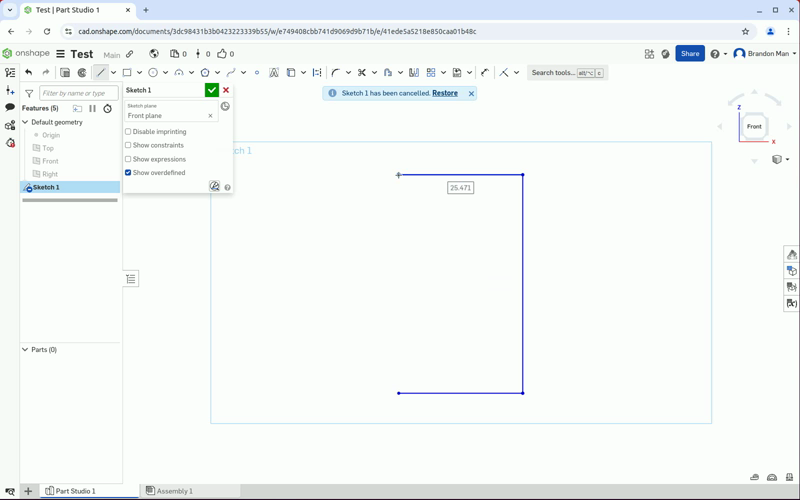
mouse_move(398, 393)
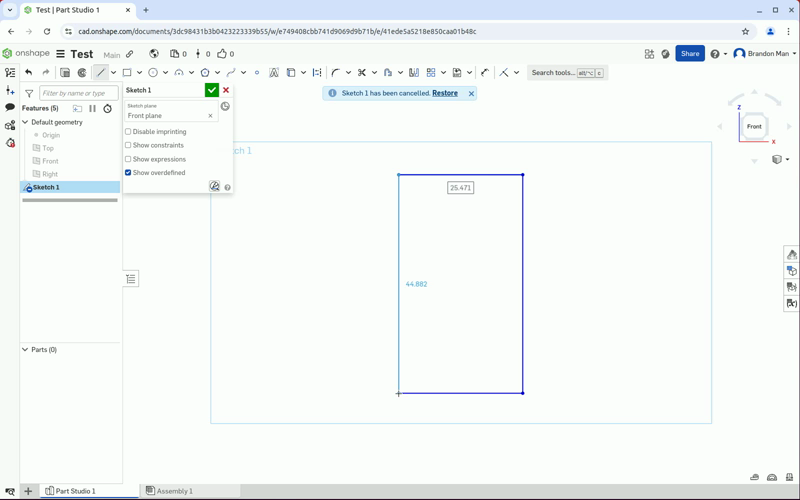
key_up(shift)
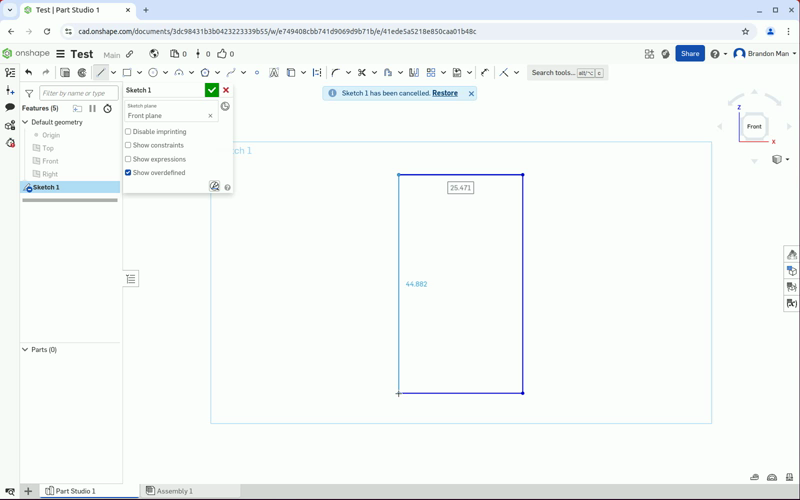
click(398, 393)
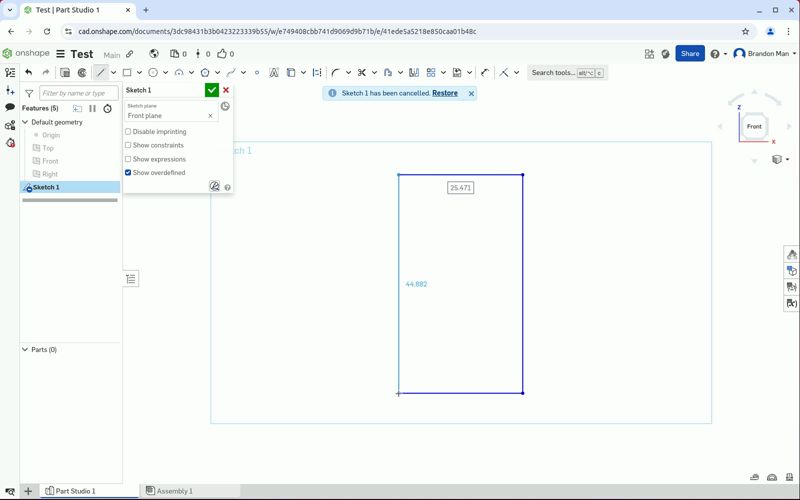
key(esc)
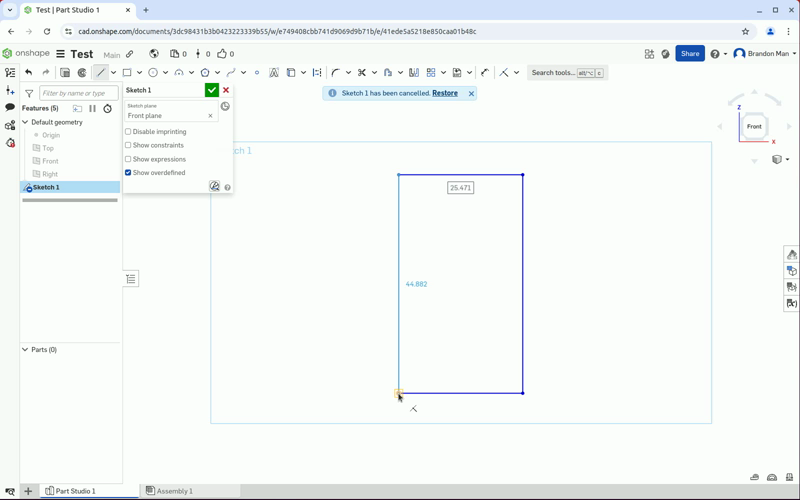
mouse_move(452, 352)
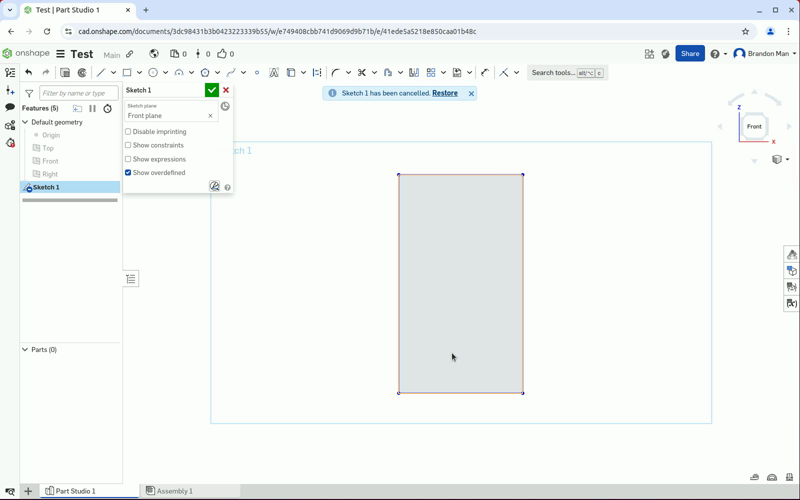
click(452, 352)
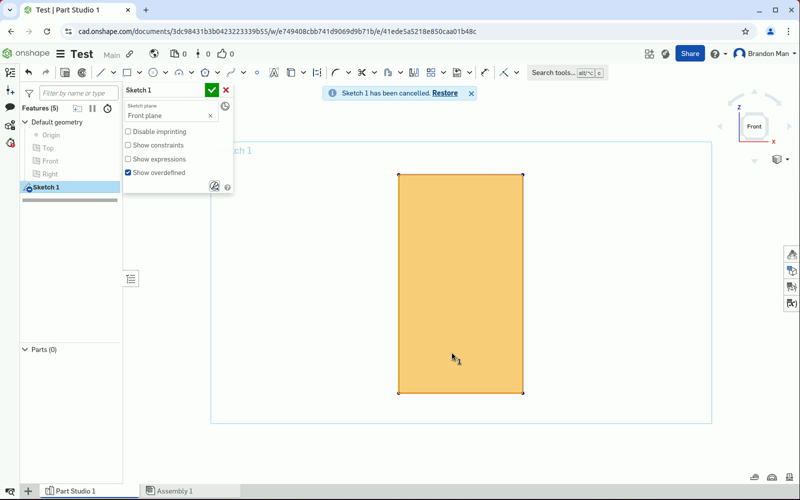
mouse_move(73, 352)
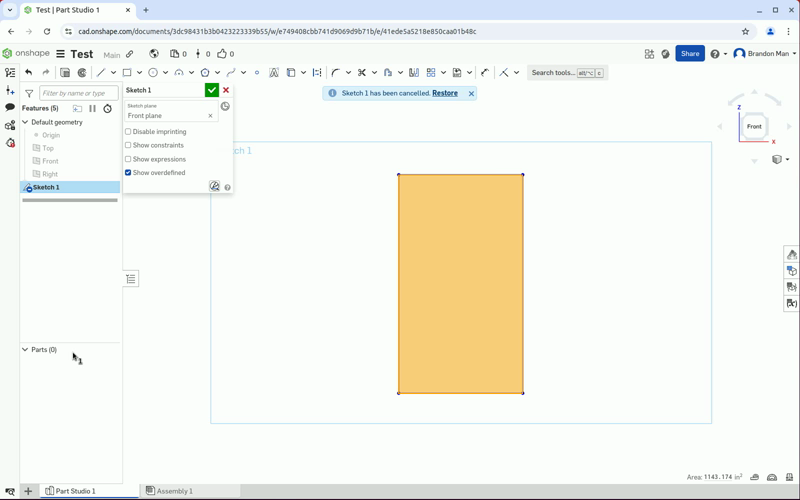
key(shift+y)
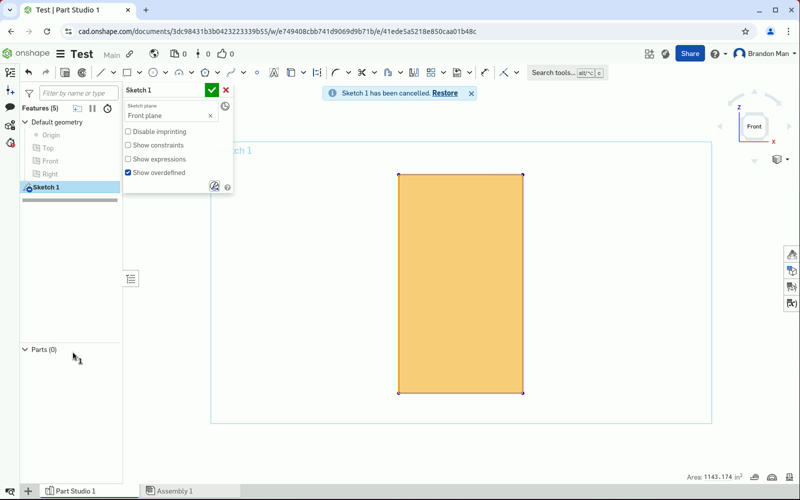
key(shift+e)
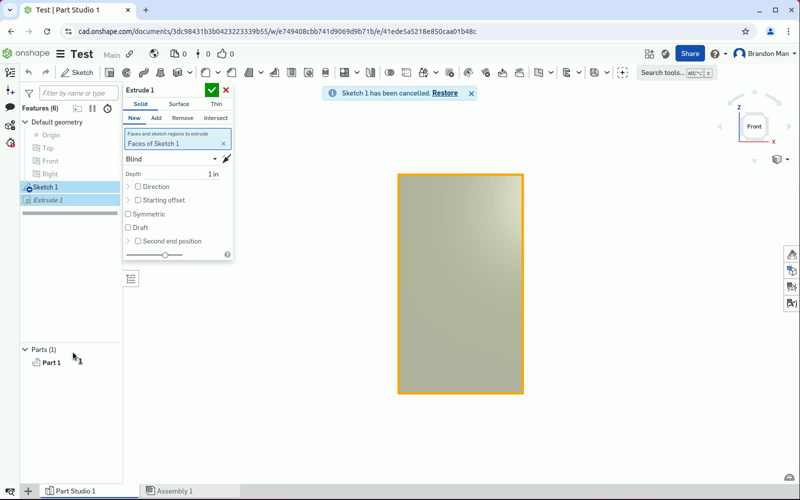
mouse_move(143, 106)
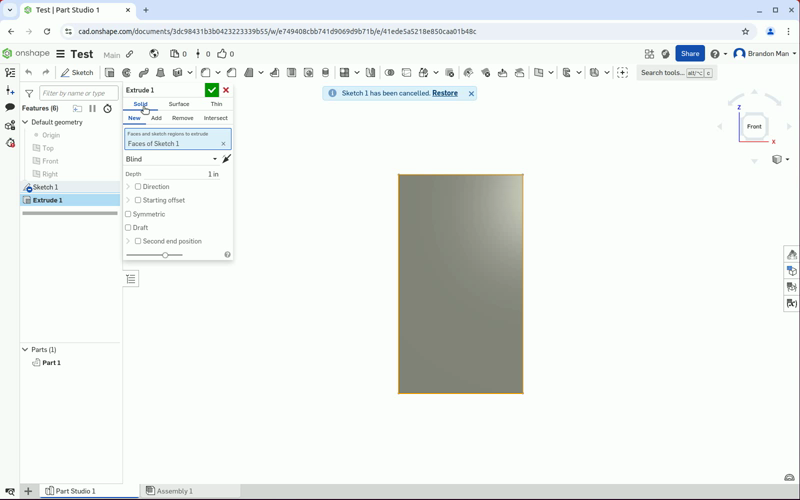
click(143, 106)
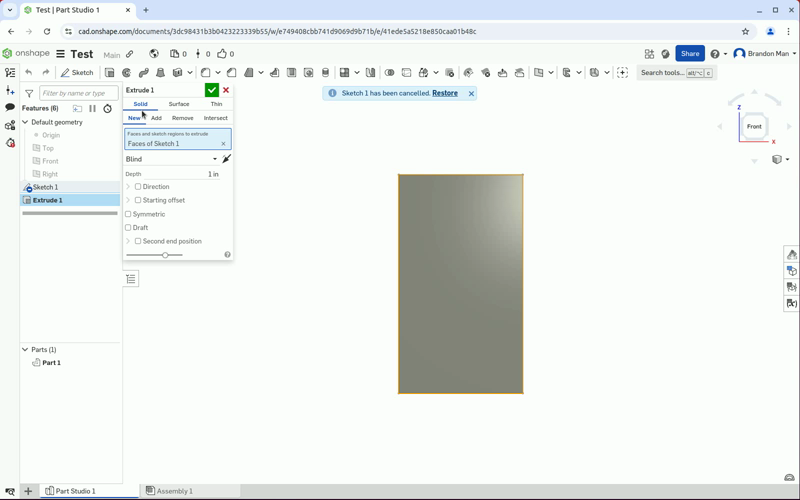
mouse_move(137, 120)
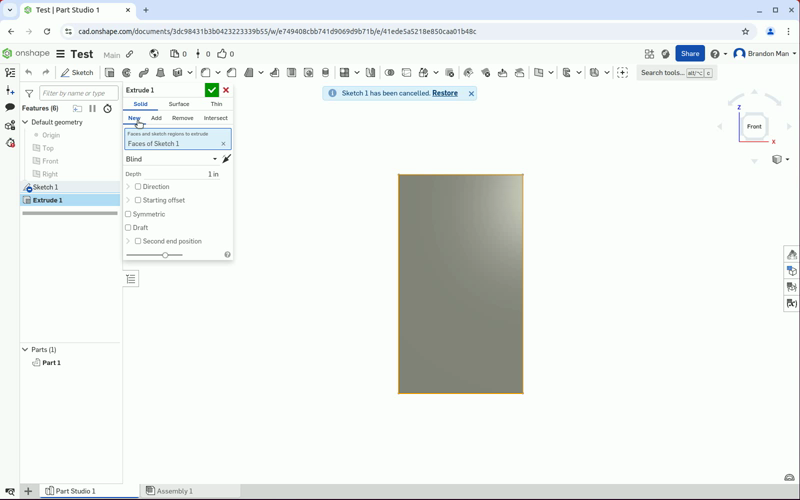
click(137, 120)
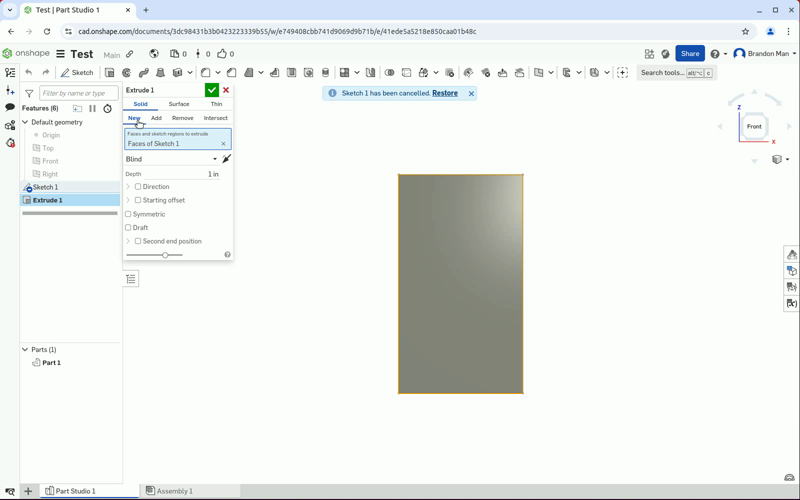
key(tab, 4)
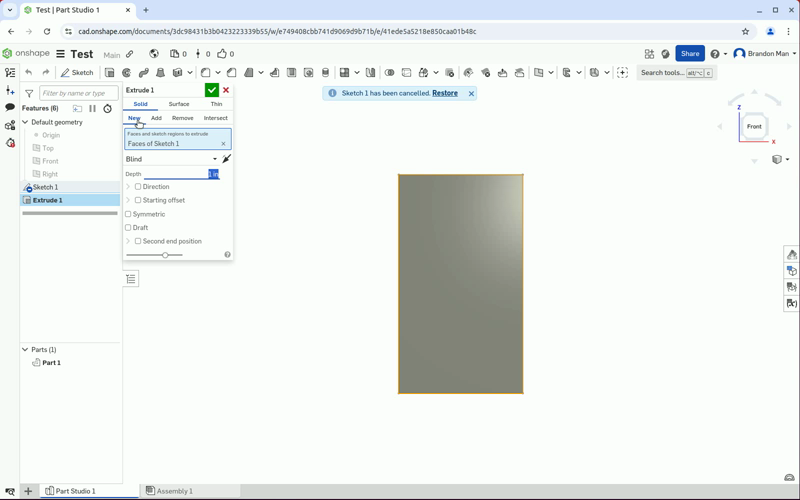
text(1.926)
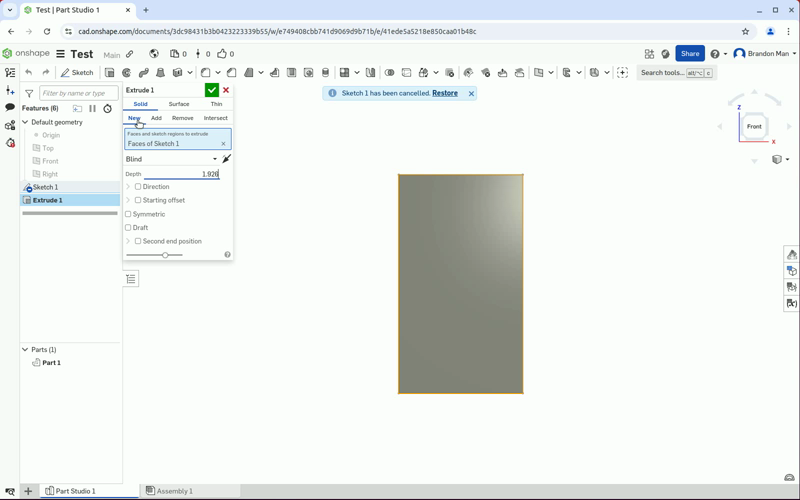
key(enter)
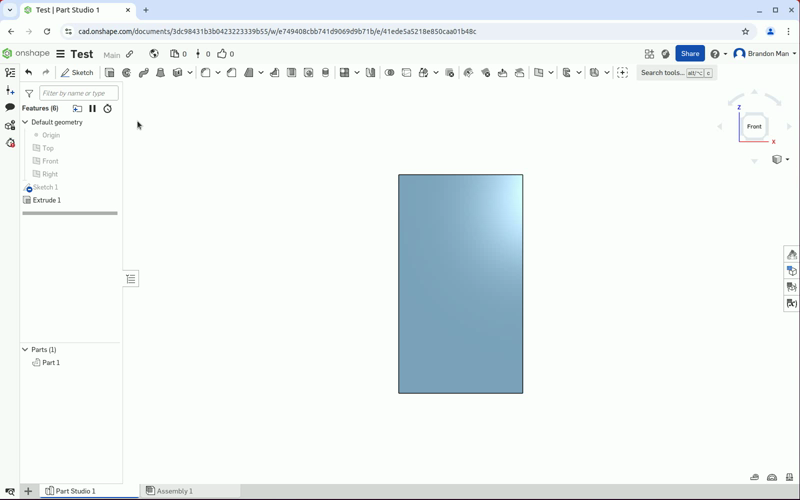
key(shift+h)
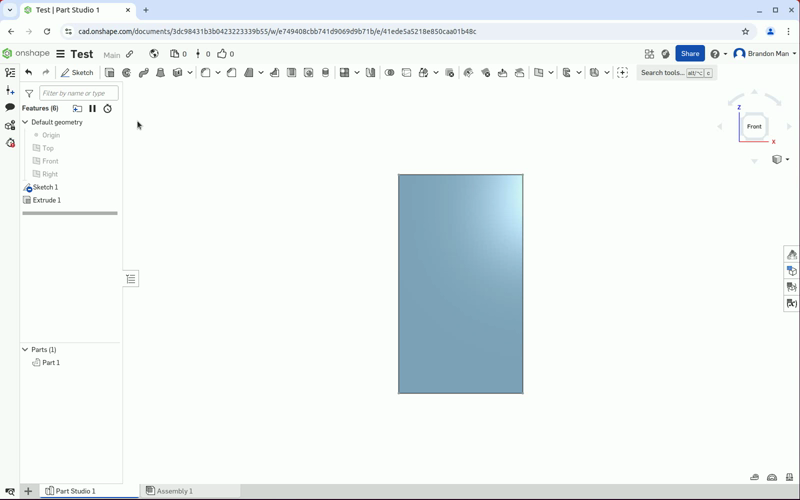
key(shift+h)
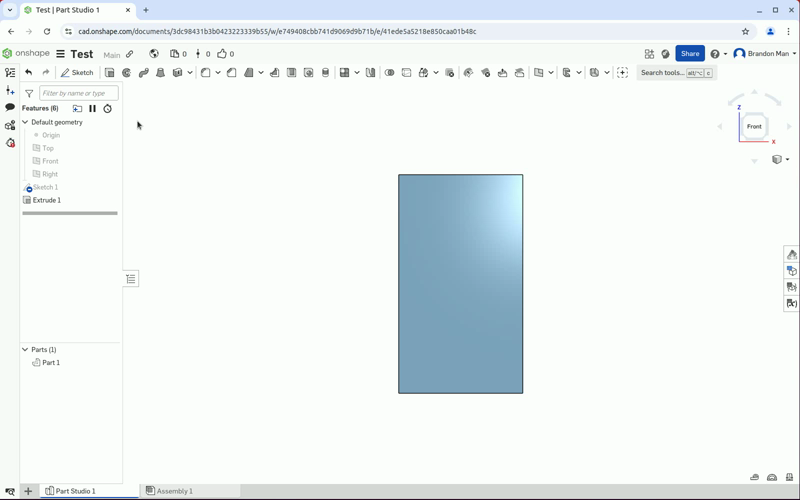
mouse_move(73, 189)
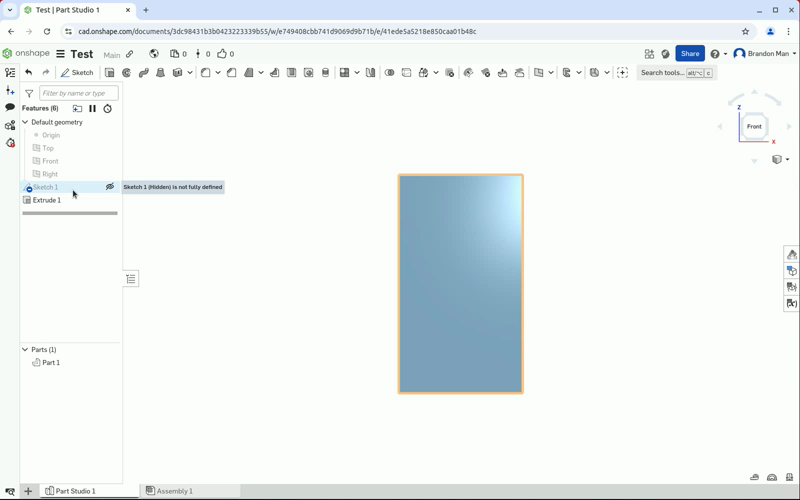
click(73, 189)
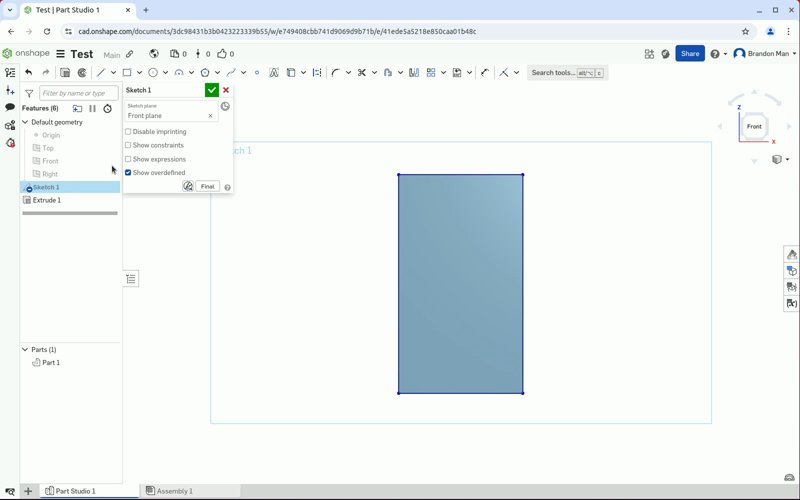
mouse_move(229, 92)
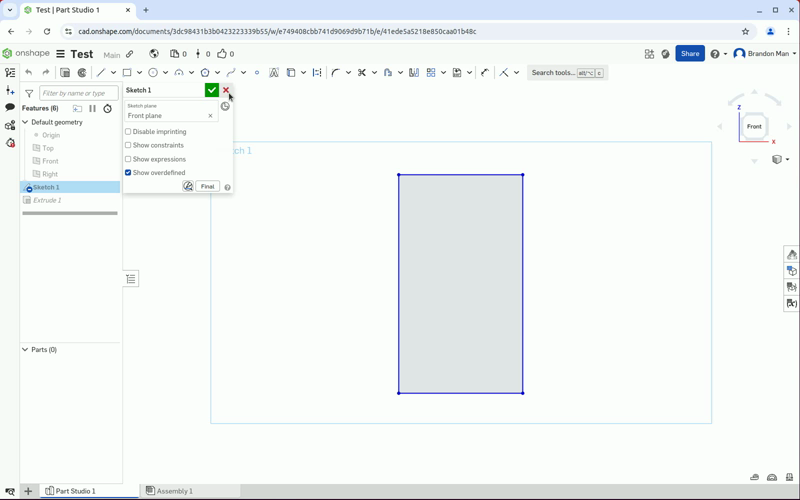
click(229, 92)
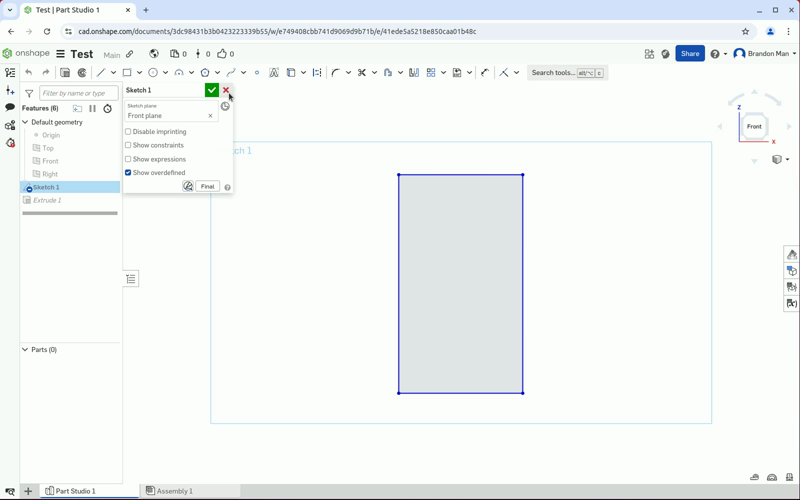
key(shift+s)
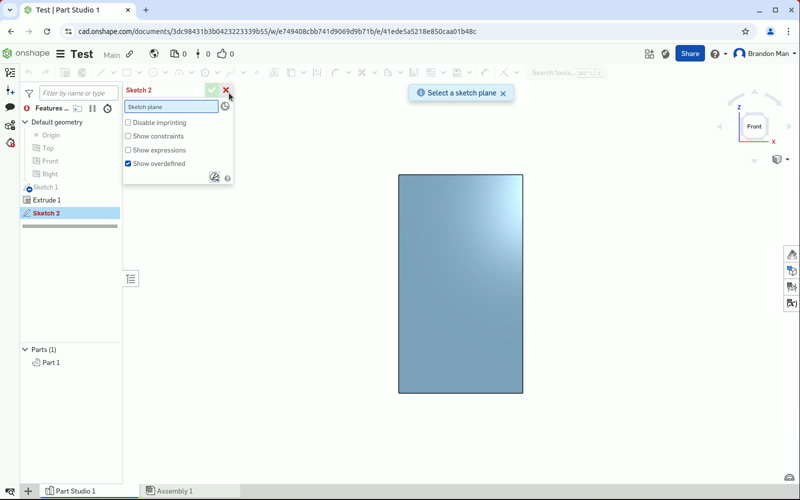
mouse_move(73, 163)
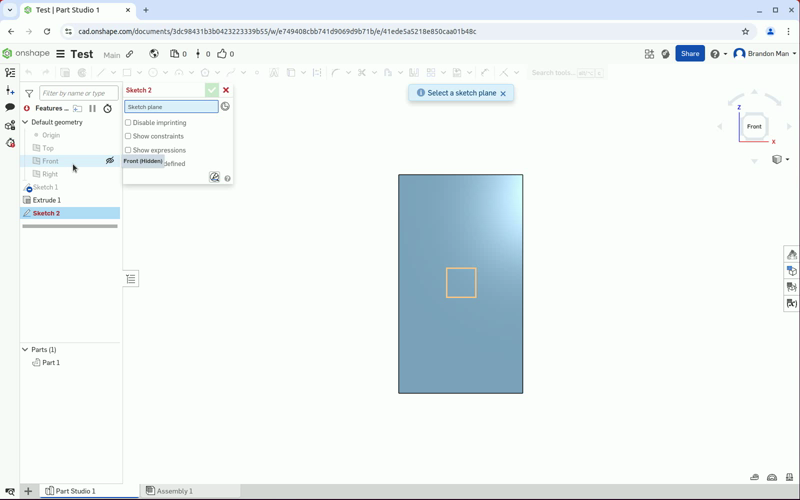
click(73, 163)
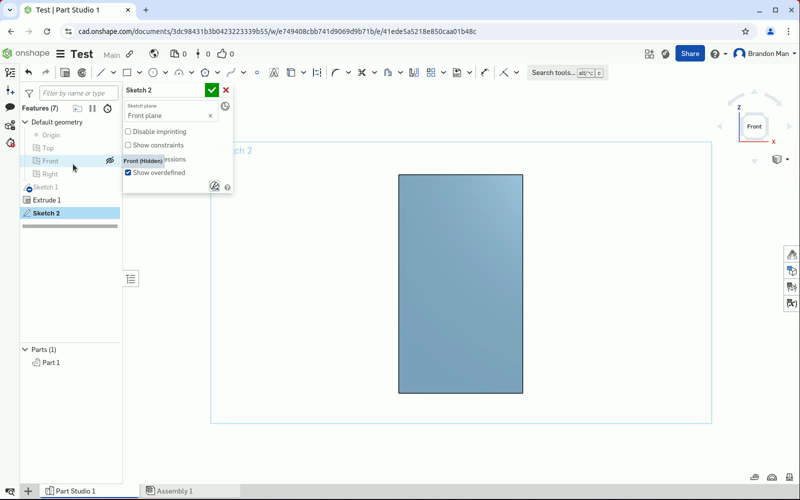
mouse_move(73, 352)
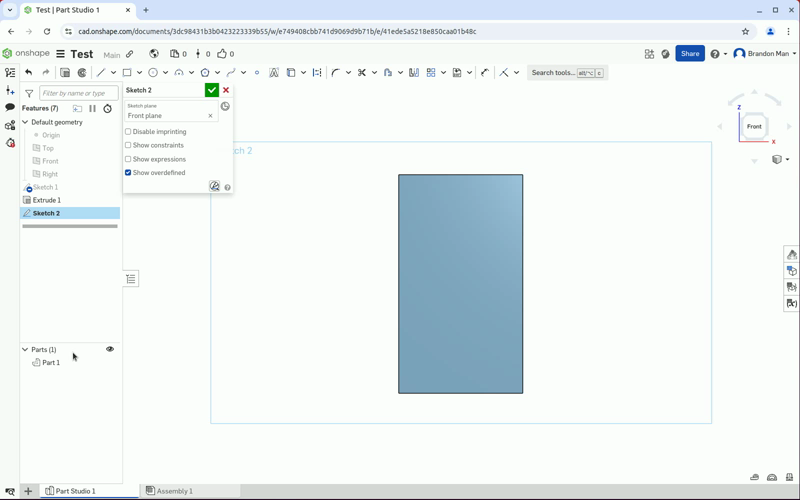
key(y)
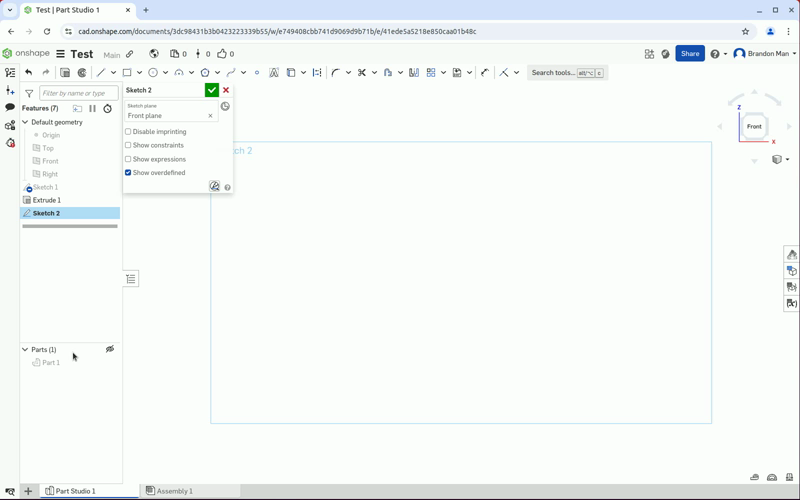
key(l)
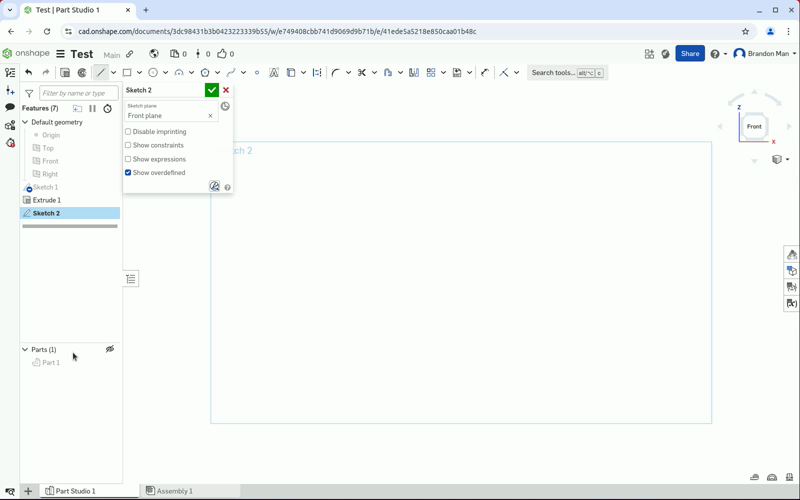
key_down(shift)
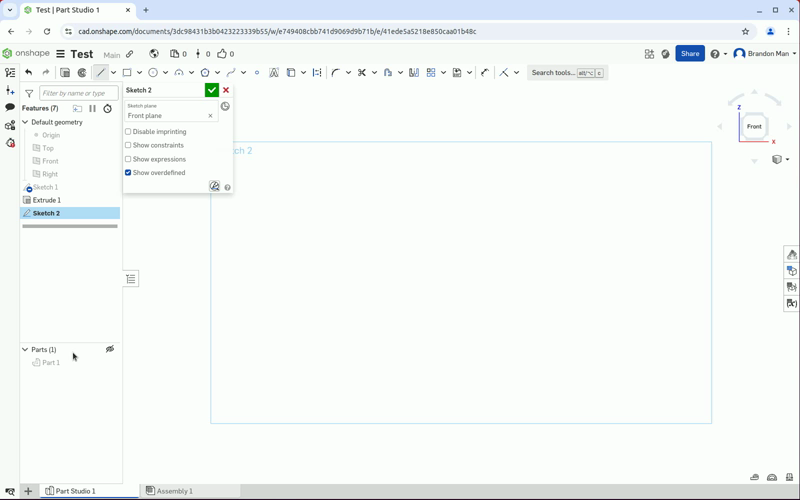
mouse_move(395, 395)
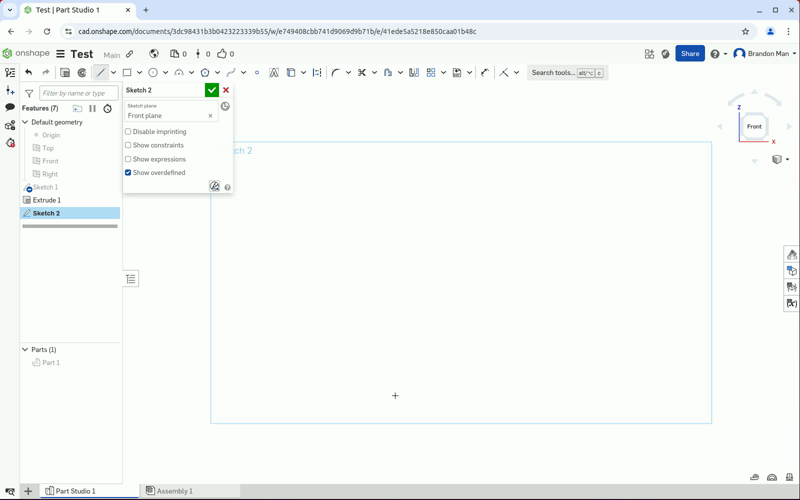
click(395, 395)
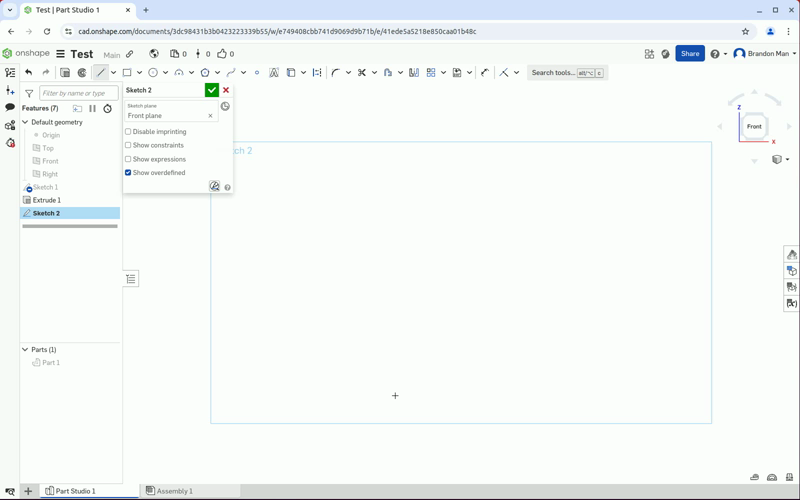
key_up(shift)
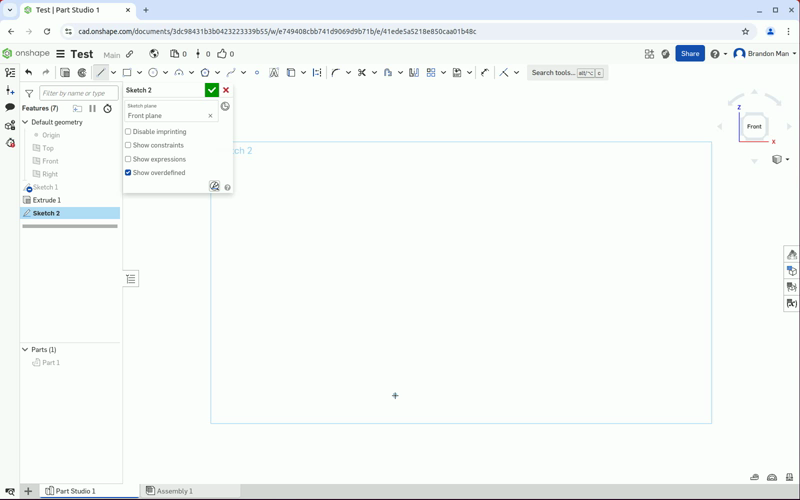
key_down(shift)
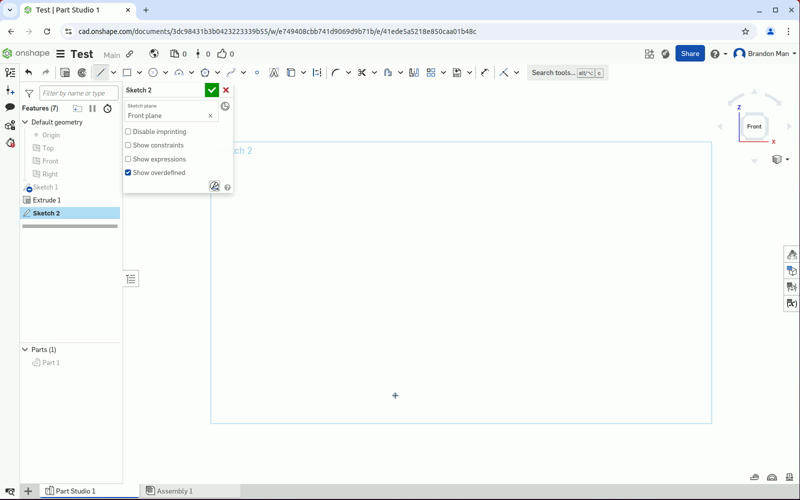
mouse_move(524, 395)
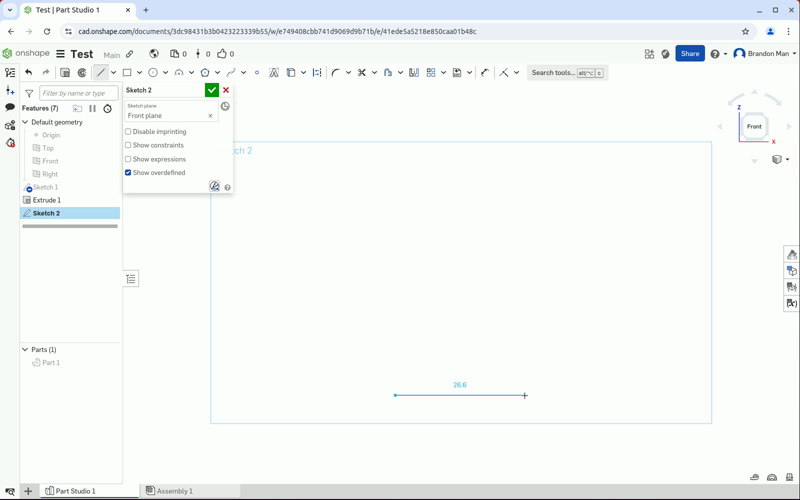
click(524, 395)
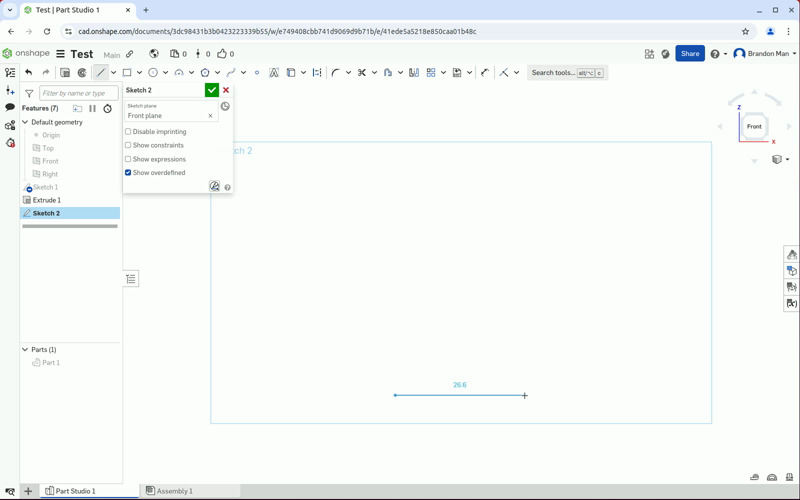
key_up(shift)
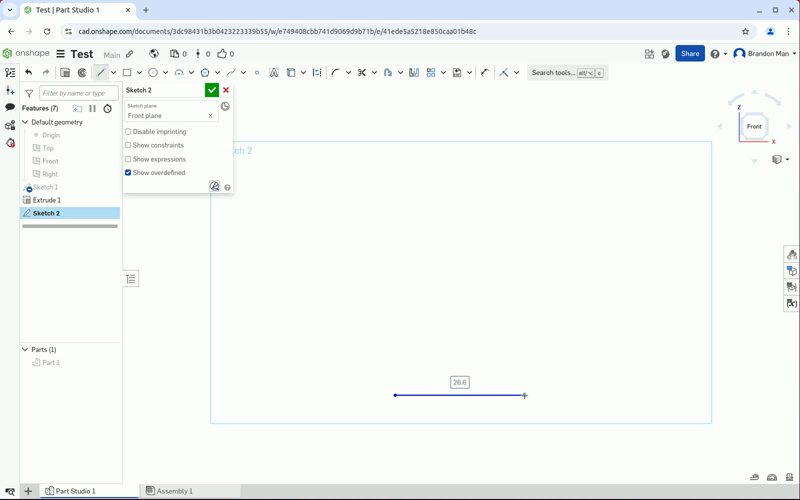
key_down(shift)
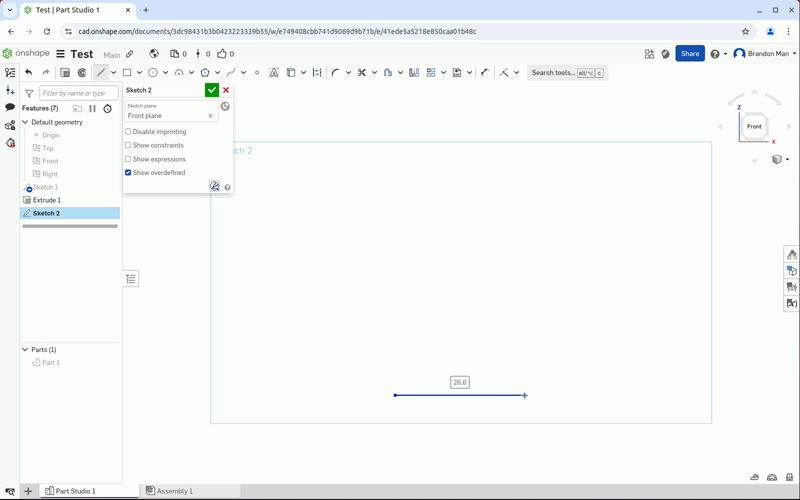
mouse_move(524, 171)
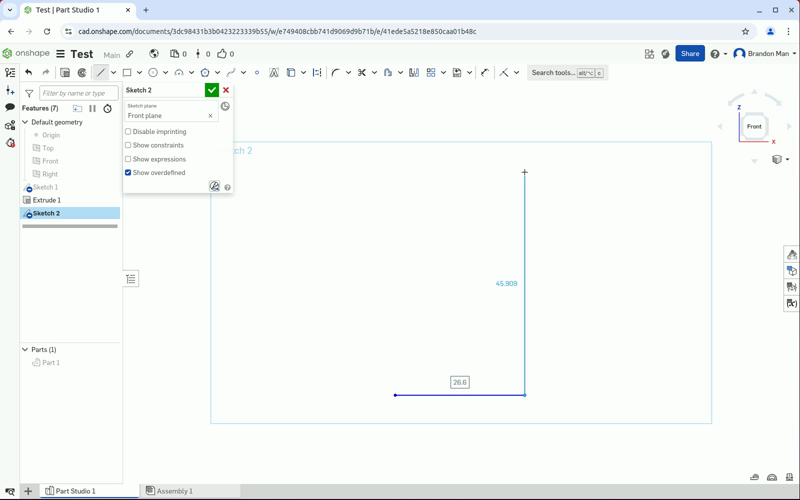
click(524, 171)
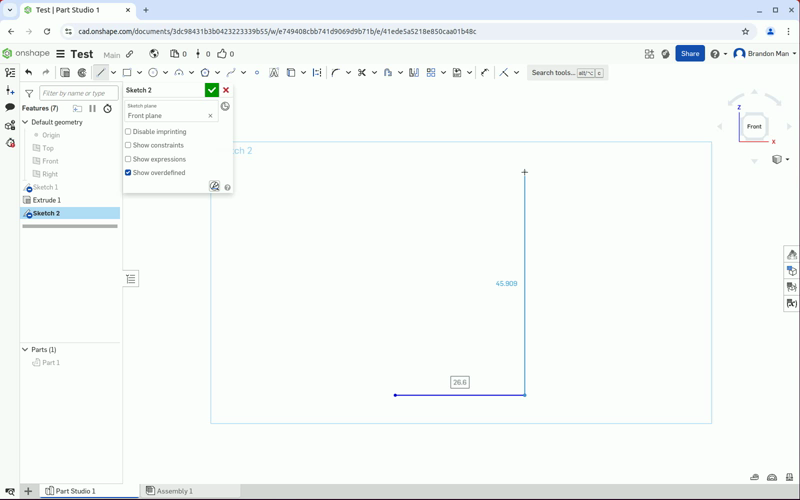
key_up(shift)
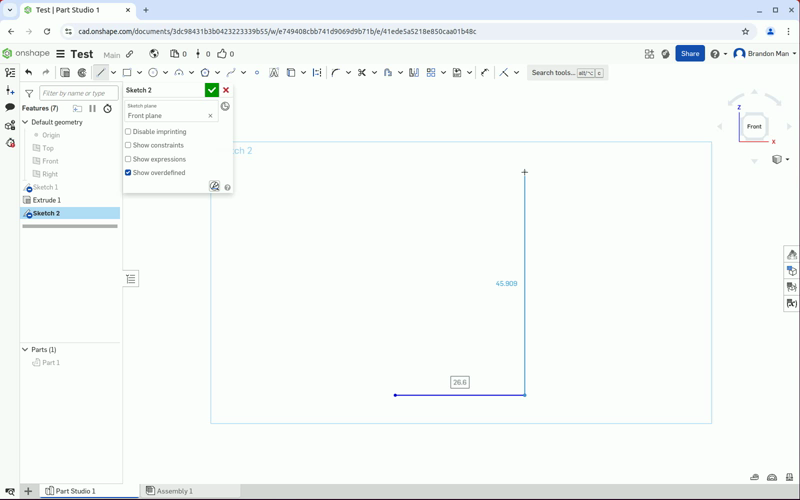
key_down(shift)
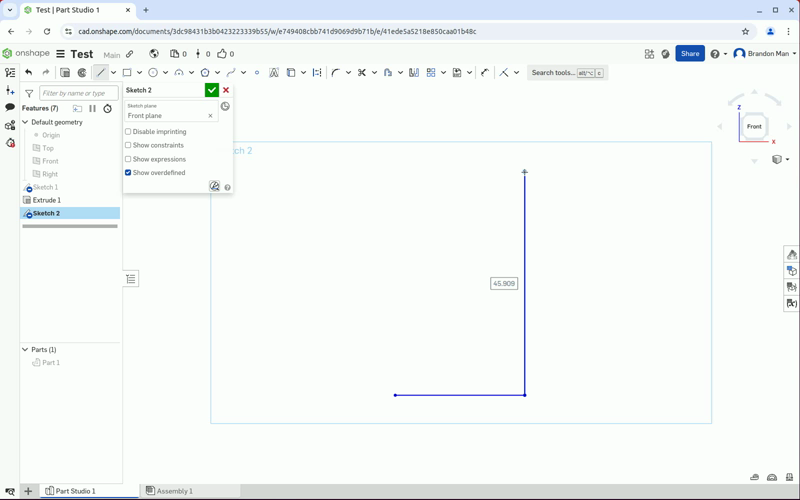
mouse_move(395, 171)
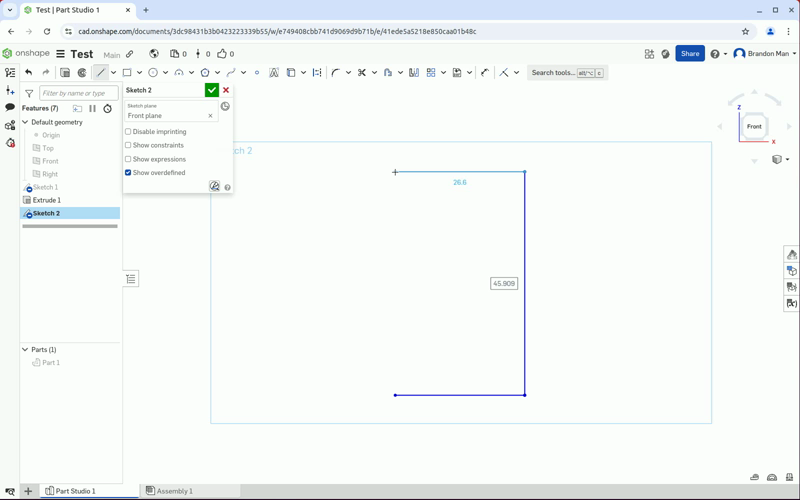
click(395, 171)
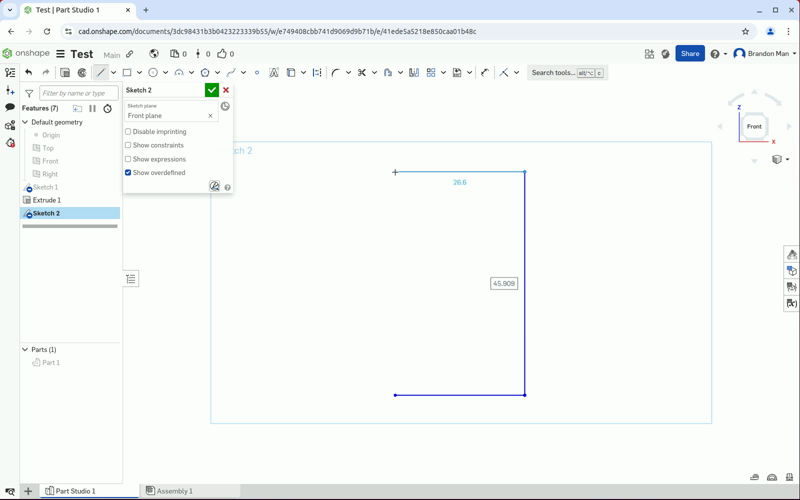
key_up(shift)
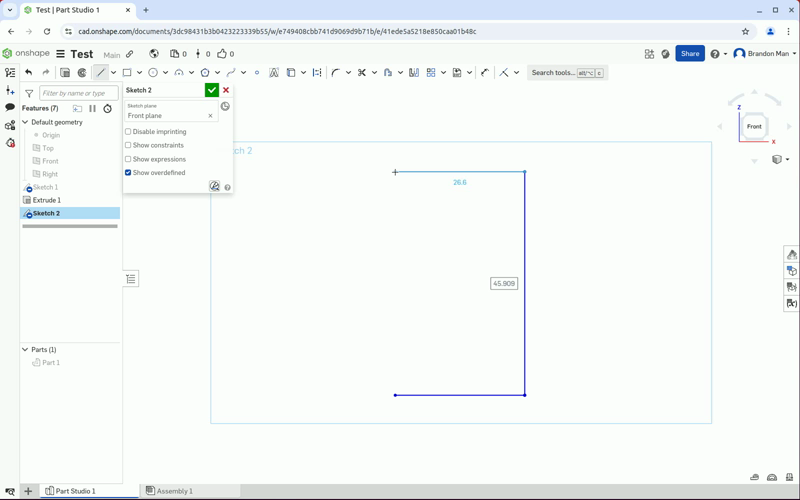
key_down(shift)
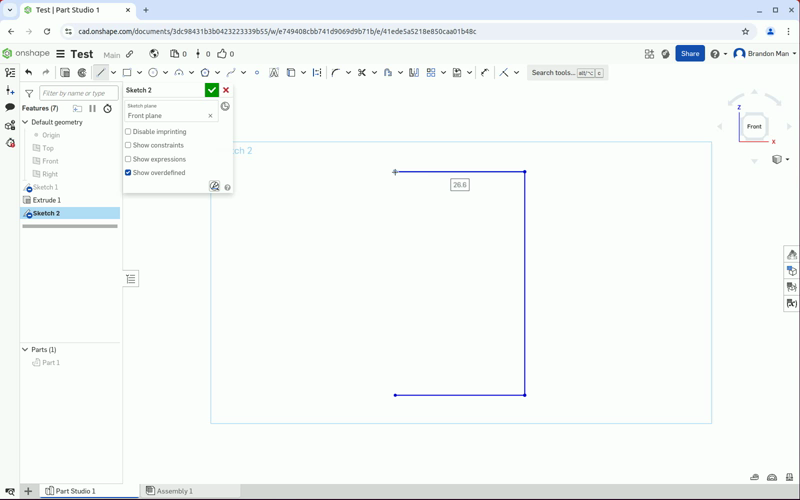
mouse_move(395, 395)
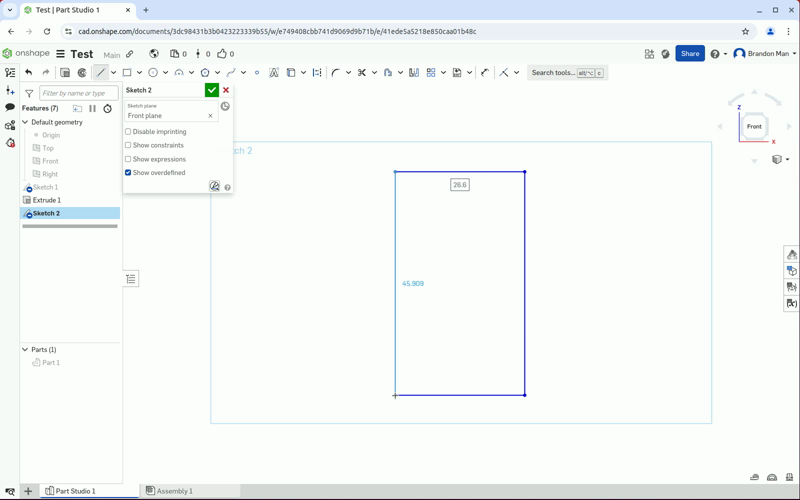
key_up(shift)
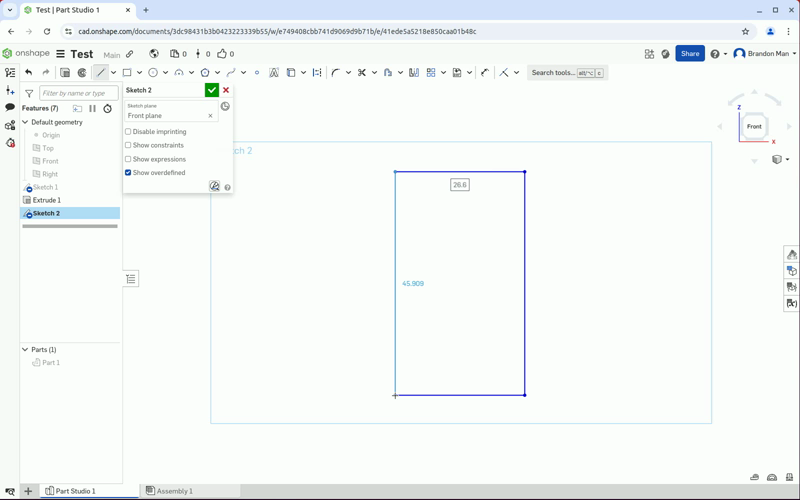
click(395, 395)
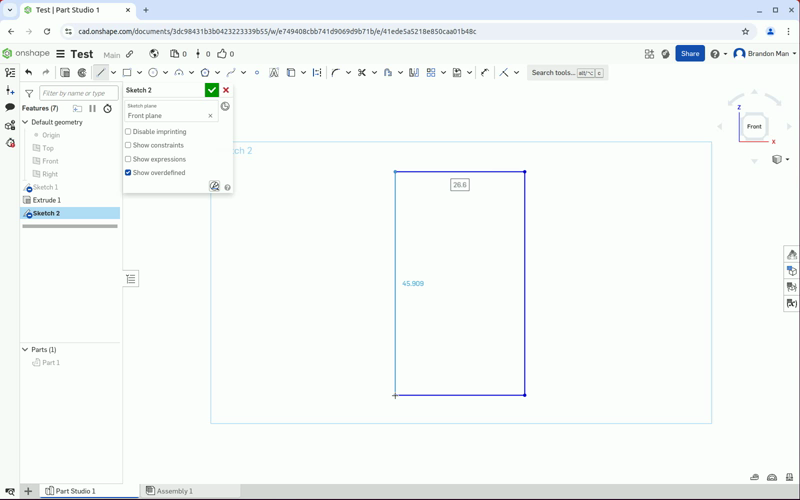
key(esc)
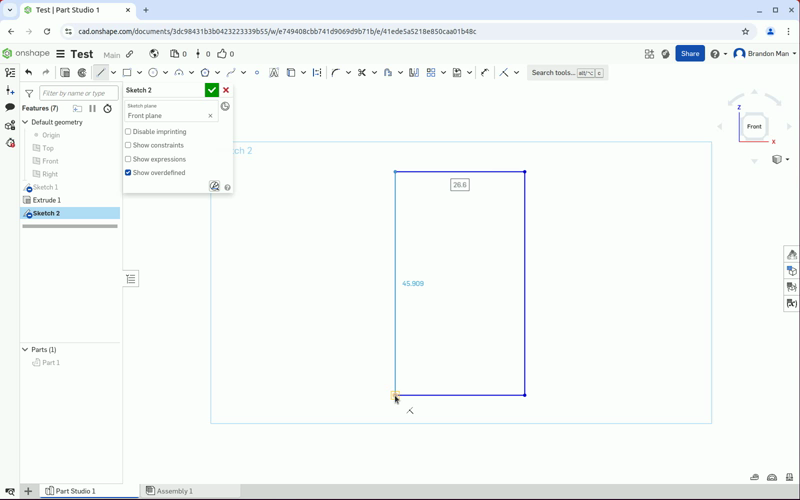
key(l)
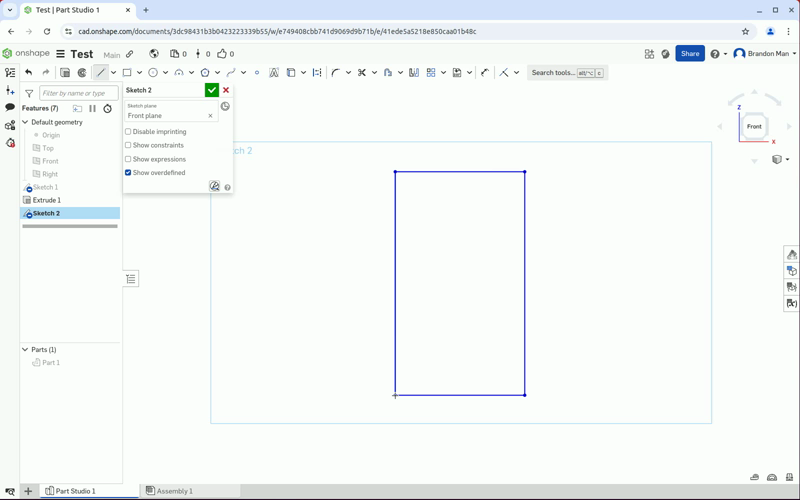
key_down(shift)
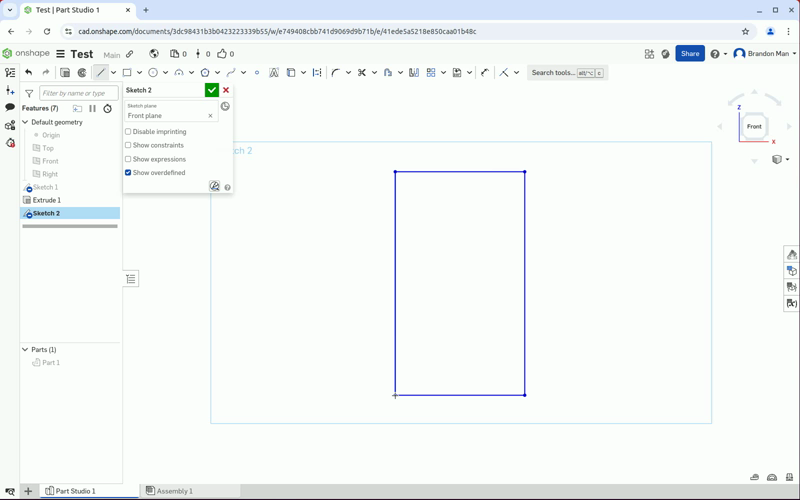
mouse_move(397, 393)
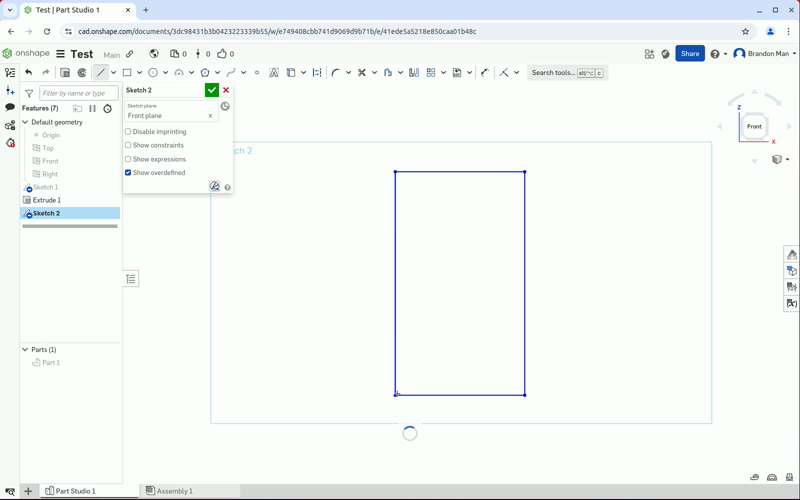
scroll(6)
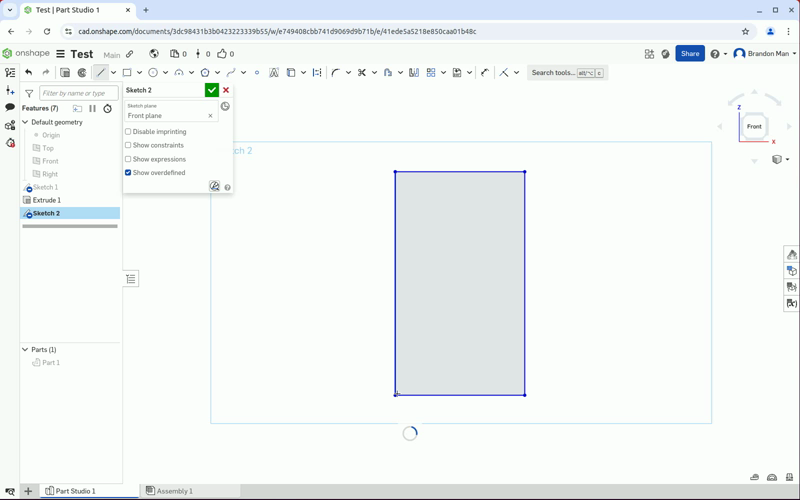
scroll(6)
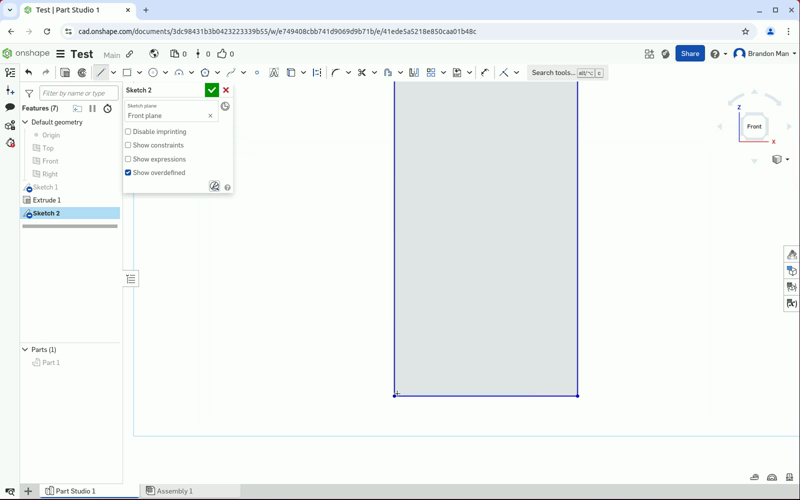
scroll(6)
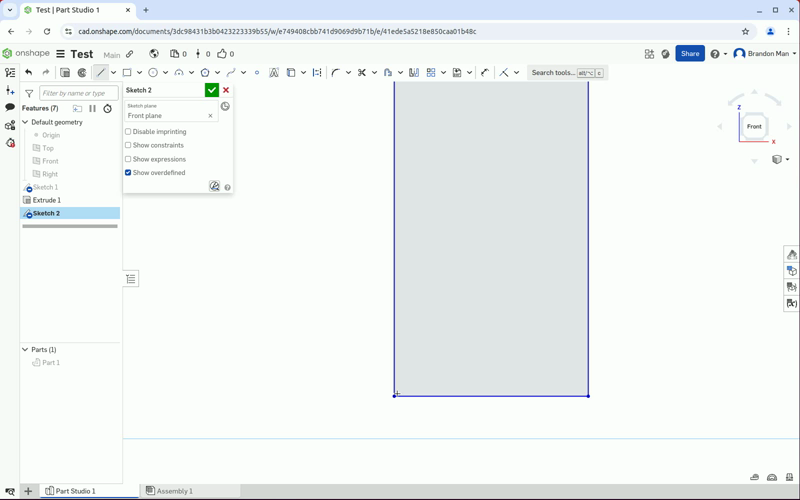
scroll(6)
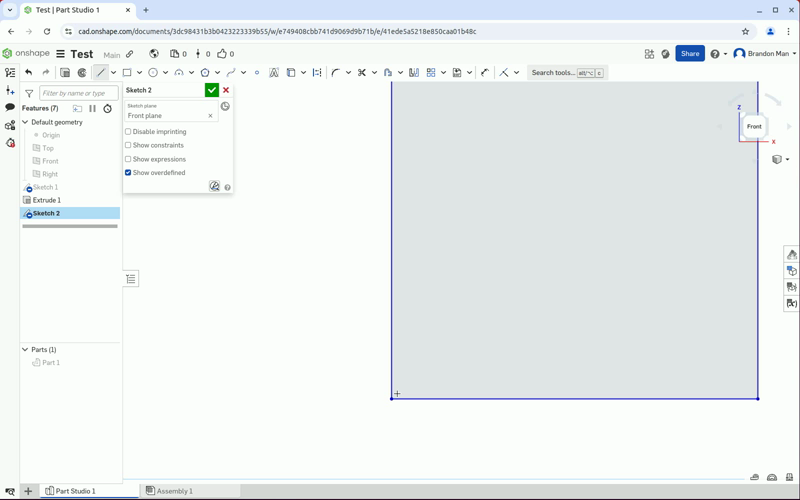
scroll(6)
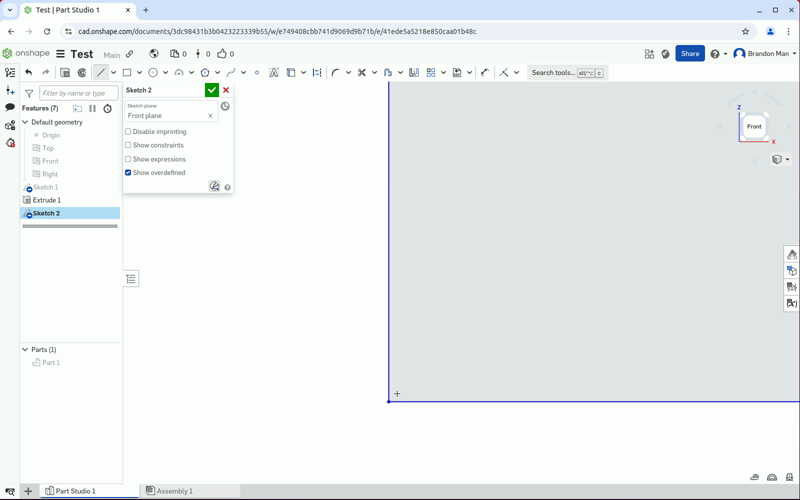
scroll(6)
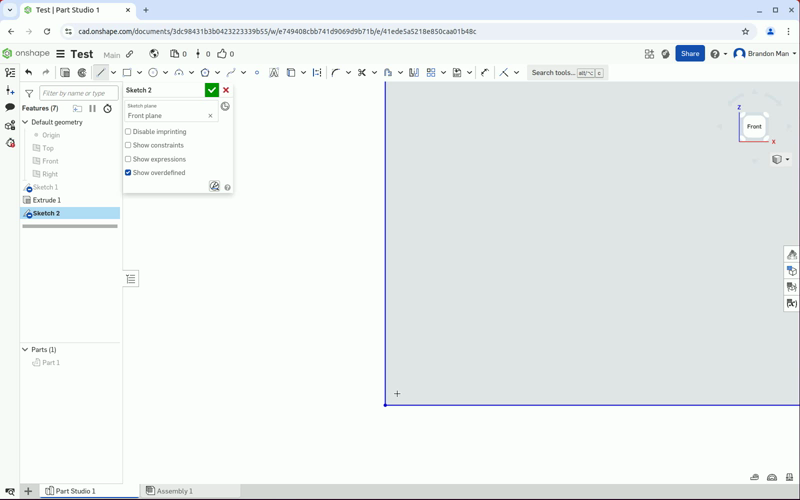
scroll(6)
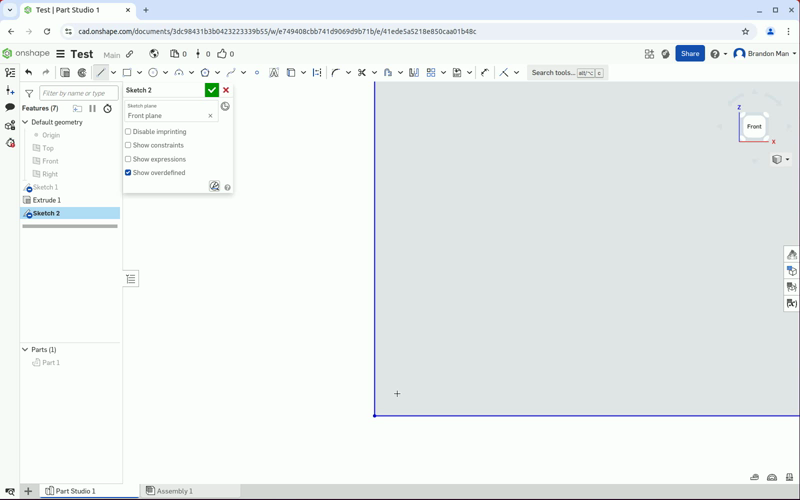
click(397, 393)
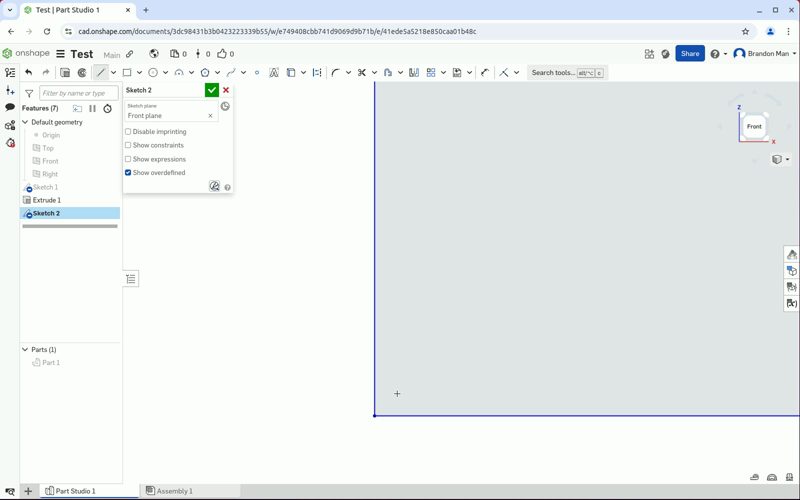
scroll(-6)
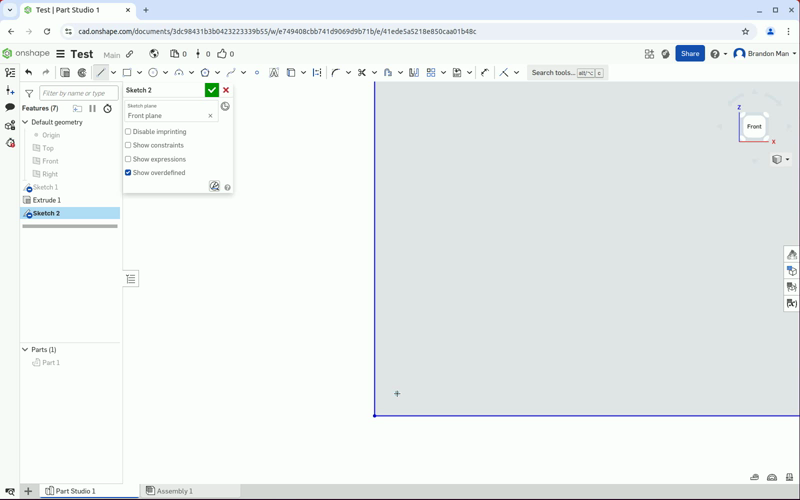
scroll(-6)
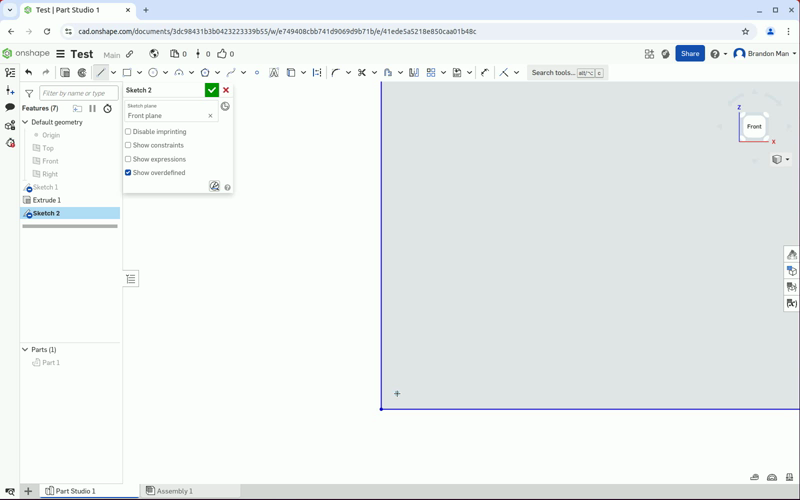
scroll(-6)
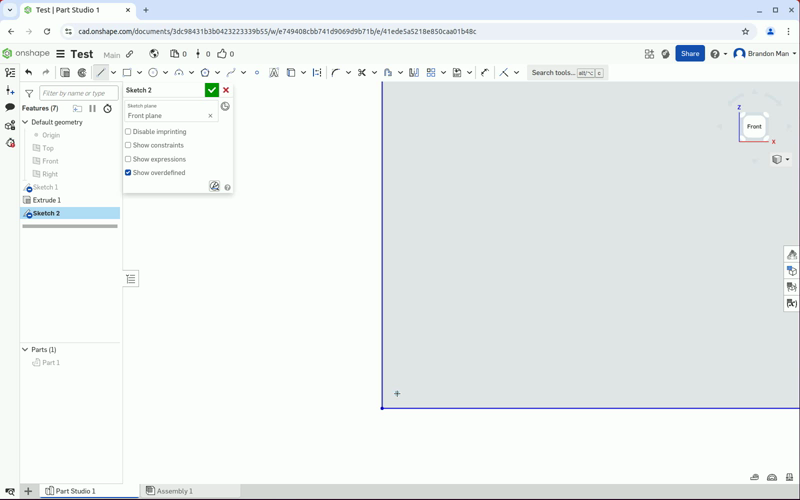
scroll(-6)
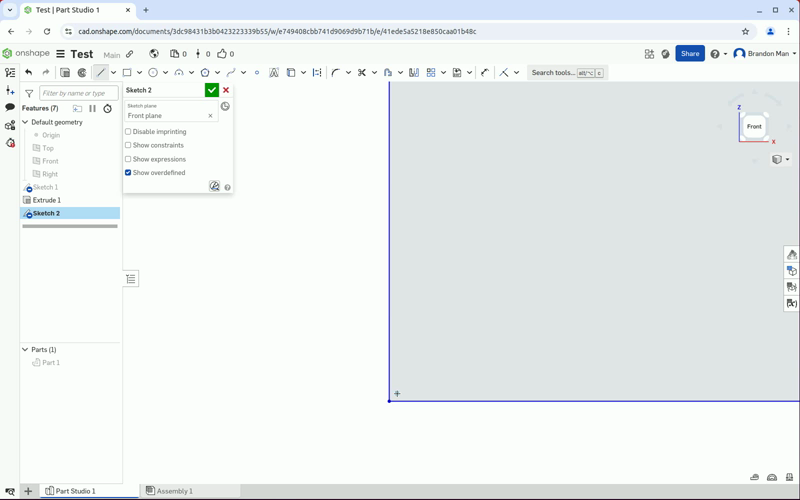
scroll(-6)
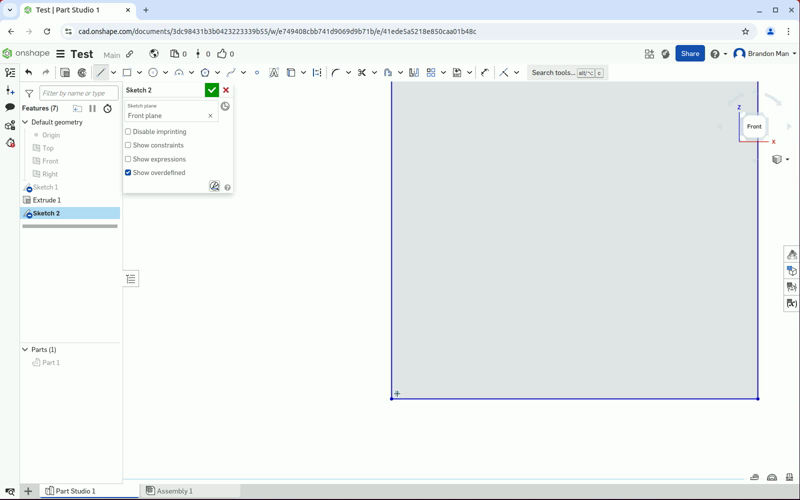
scroll(-6)
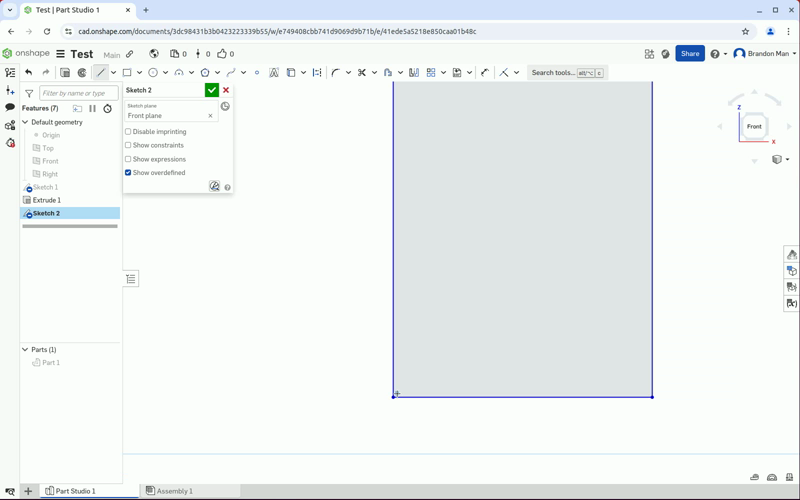
scroll(-6)
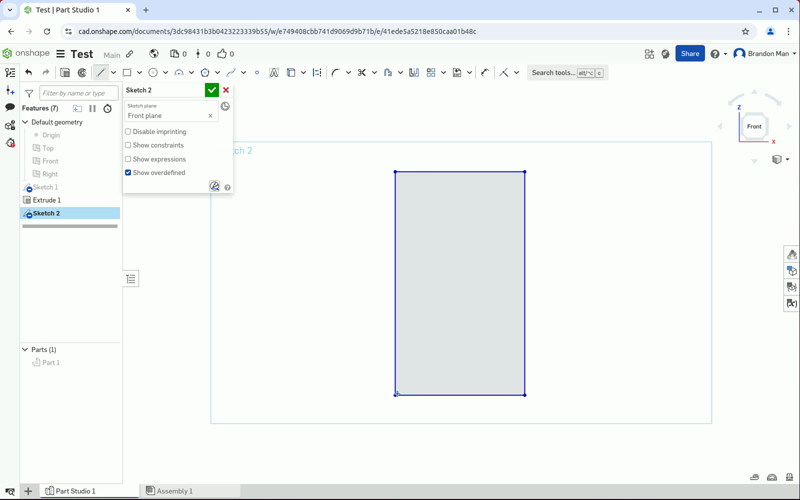
key_up(shift)
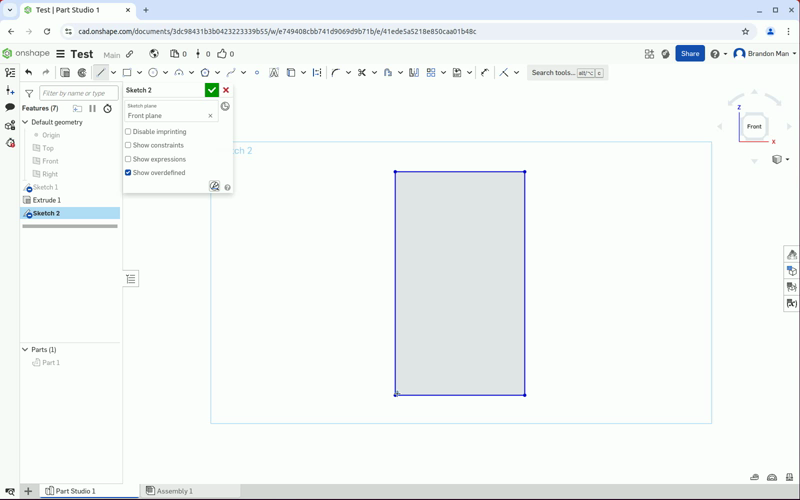
key_down(shift)
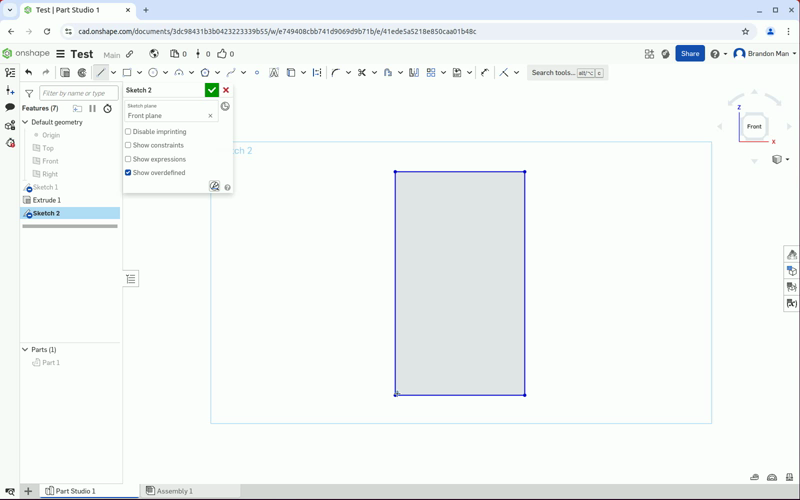
mouse_move(522, 393)
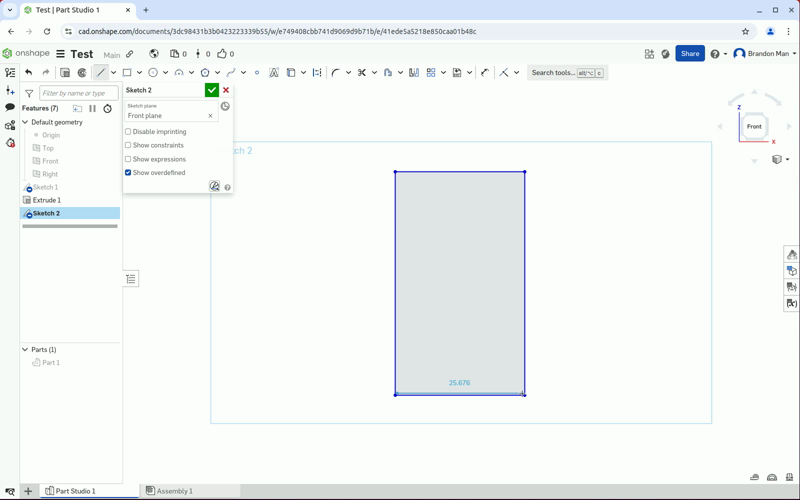
scroll(6)
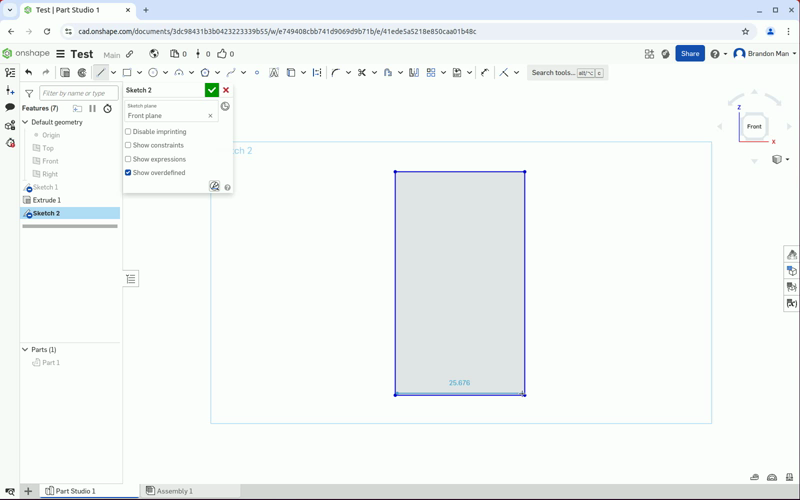
scroll(6)
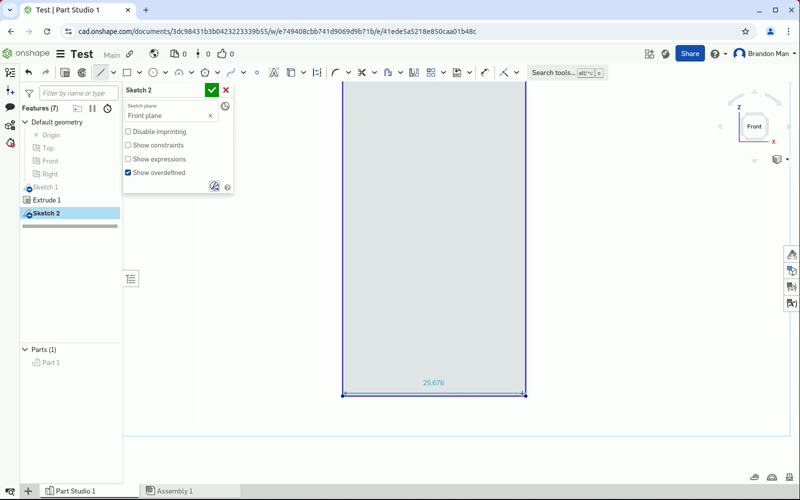
scroll(6)
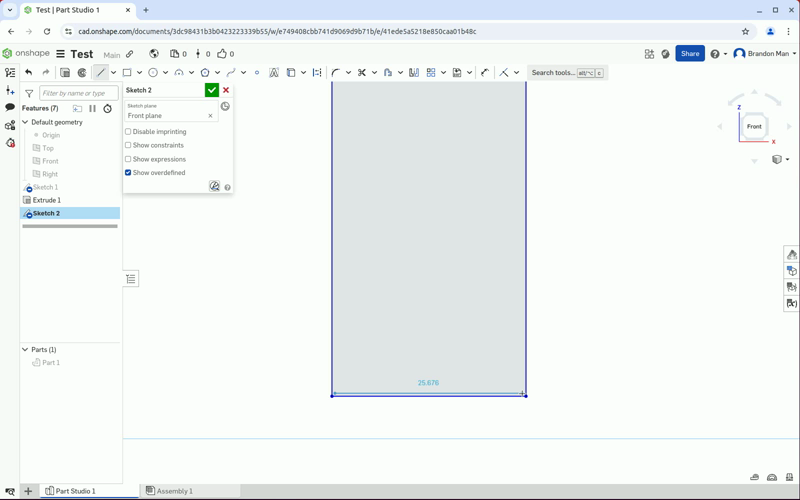
scroll(6)
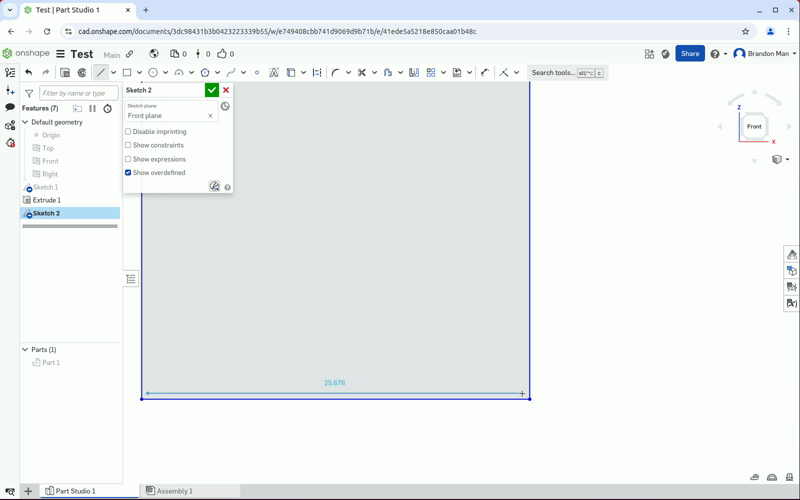
scroll(6)
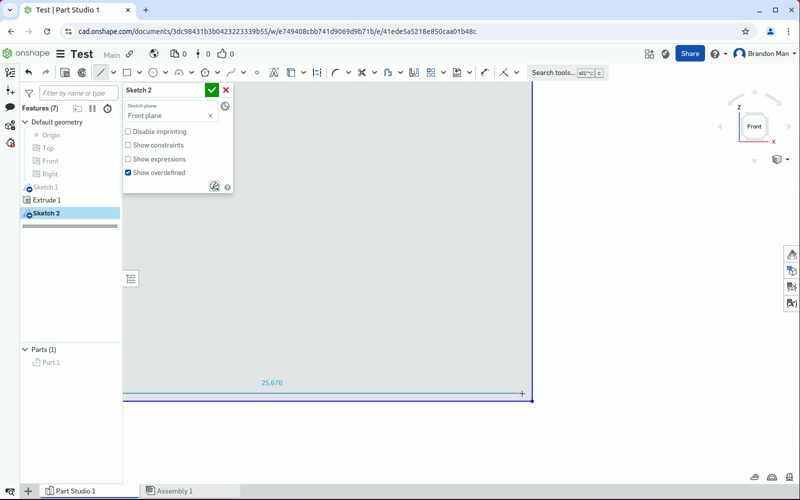
scroll(6)
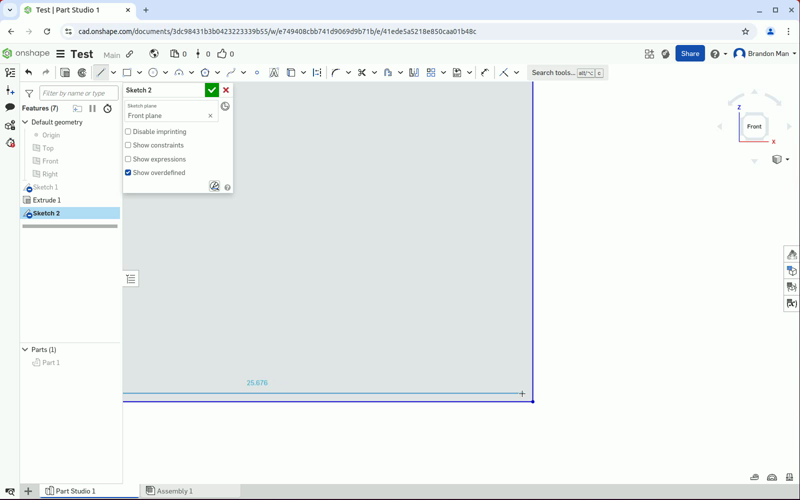
scroll(6)
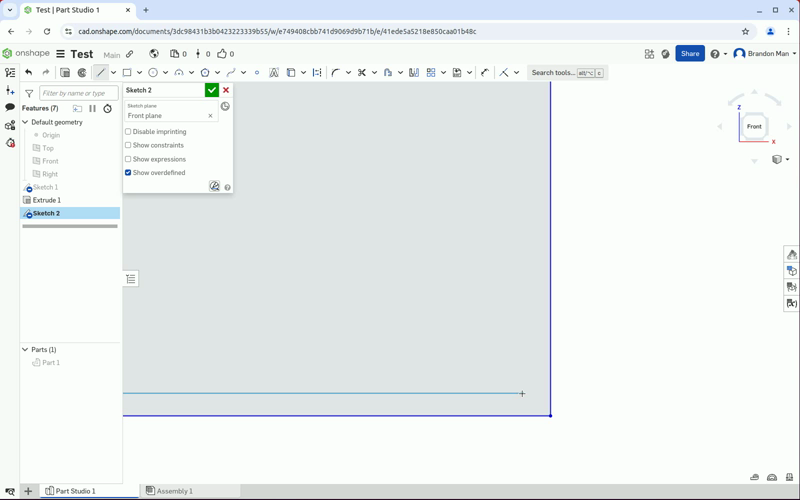
click(522, 393)
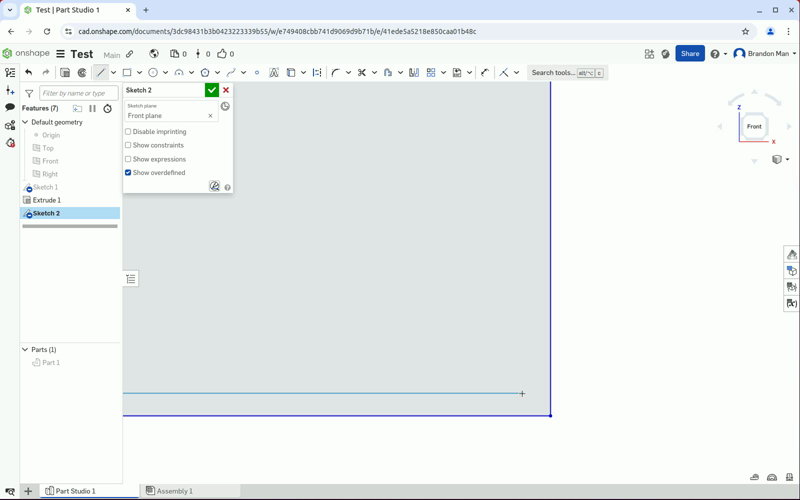
scroll(-6)
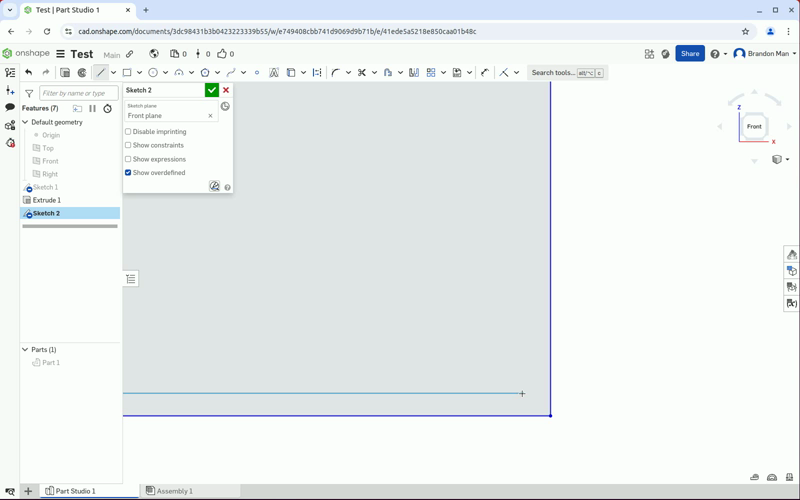
scroll(-6)
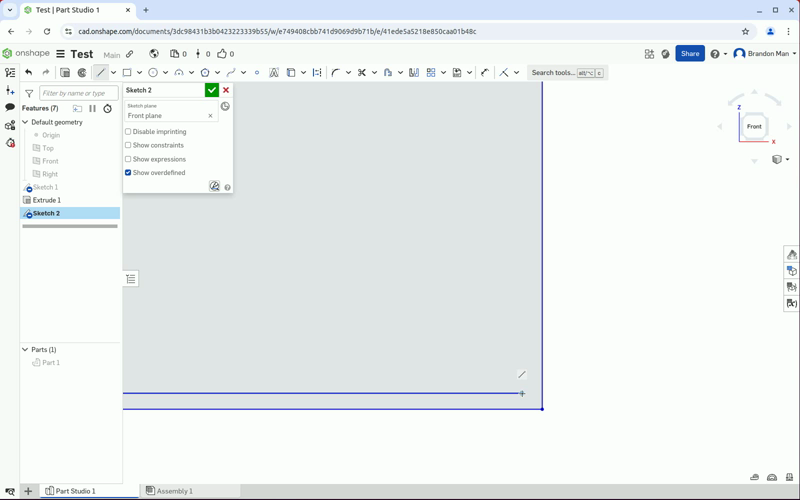
scroll(-6)
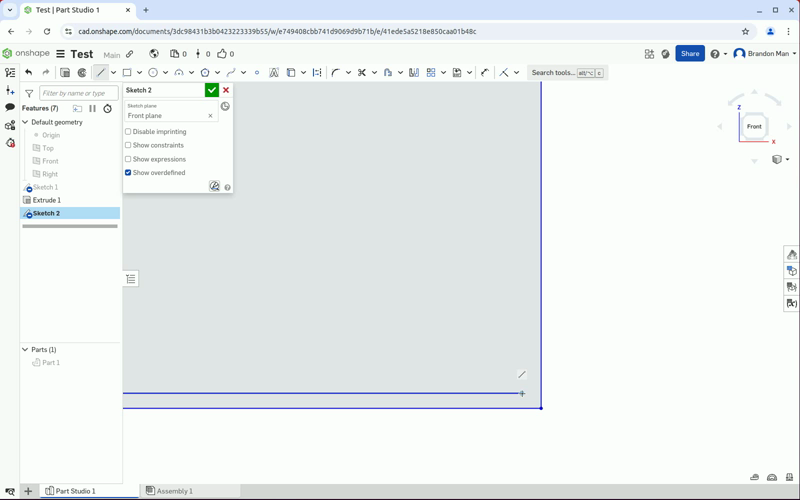
scroll(-6)
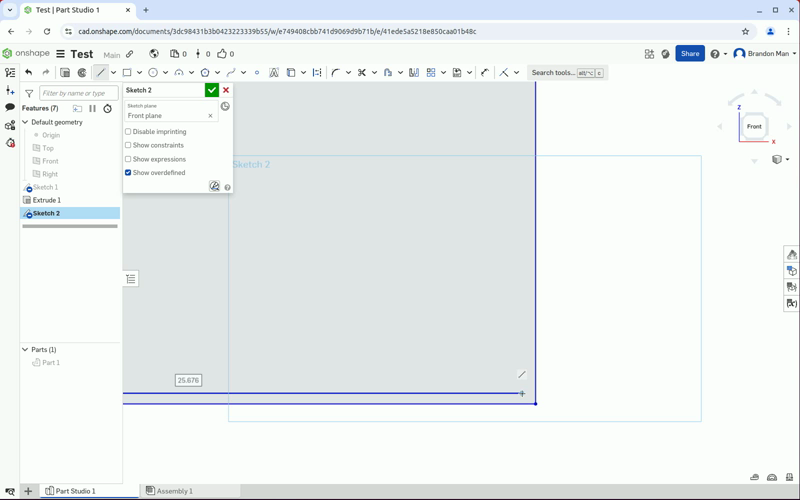
scroll(-6)
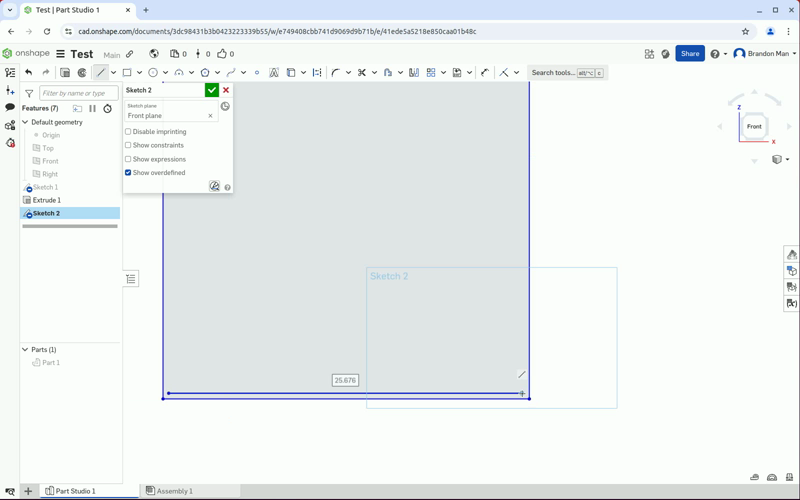
scroll(-6)
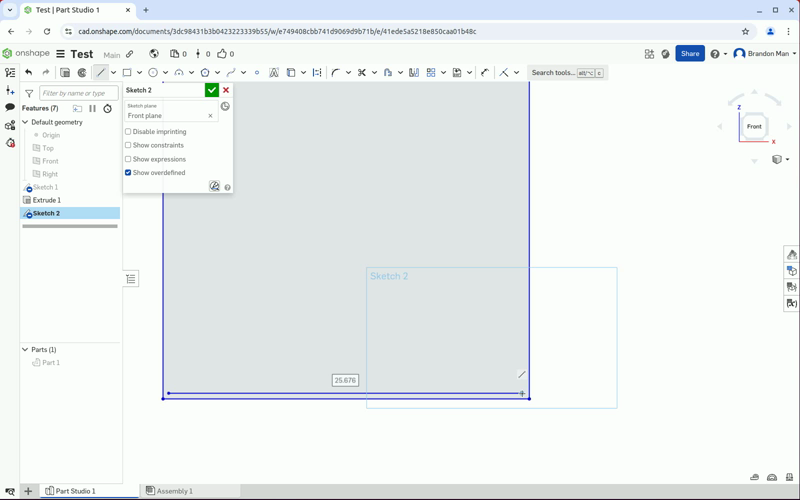
scroll(-6)
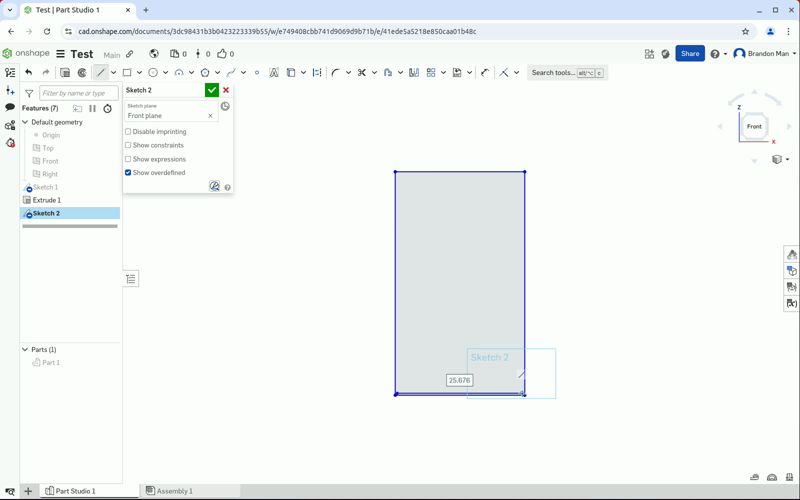
key_up(shift)
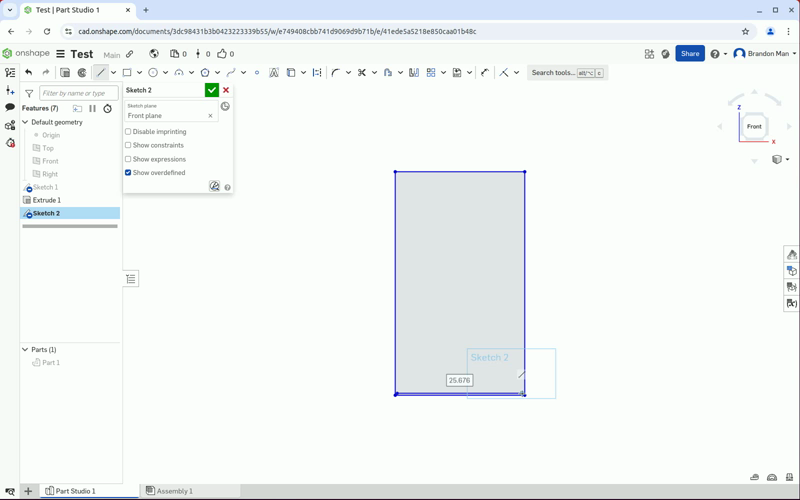
key_down(shift)
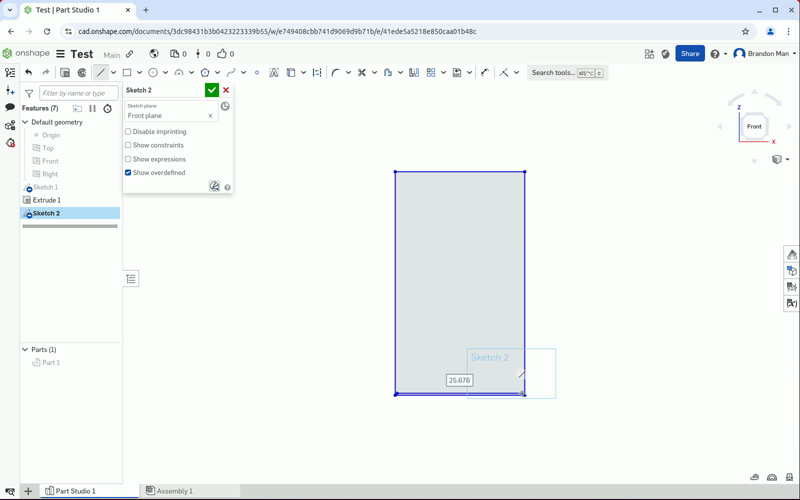
mouse_move(522, 174)
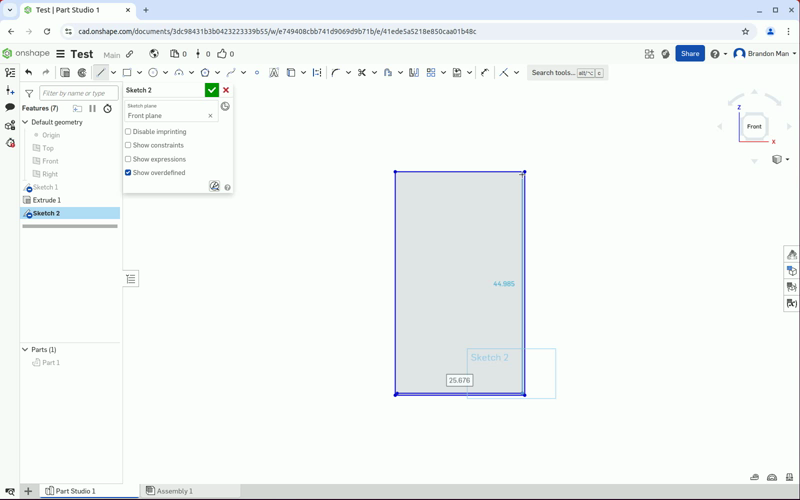
scroll(6)
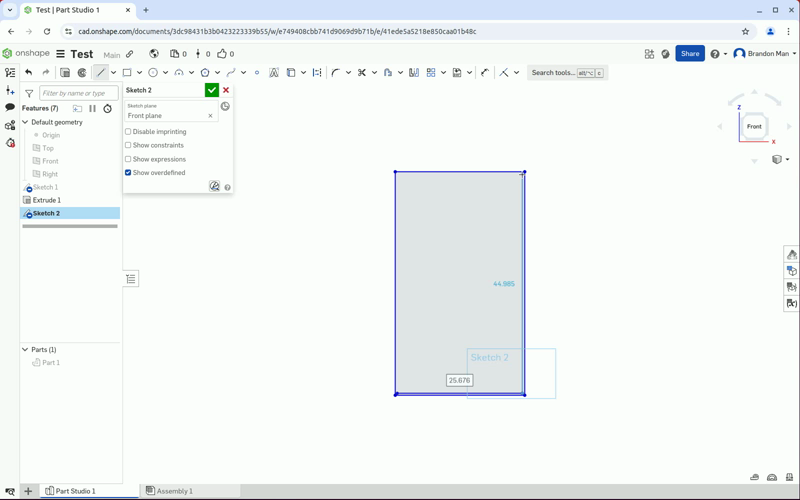
scroll(6)
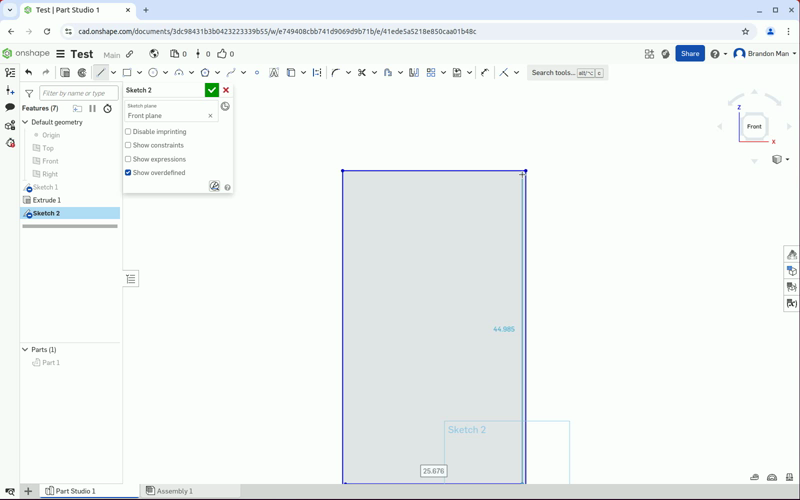
scroll(6)
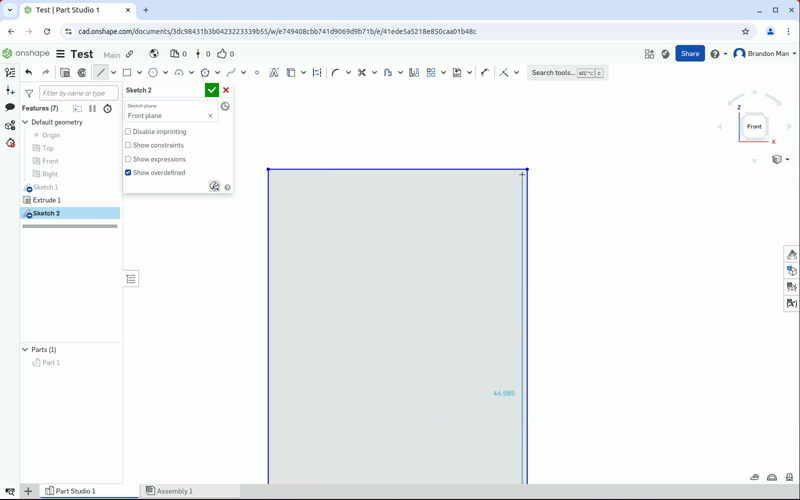
scroll(6)
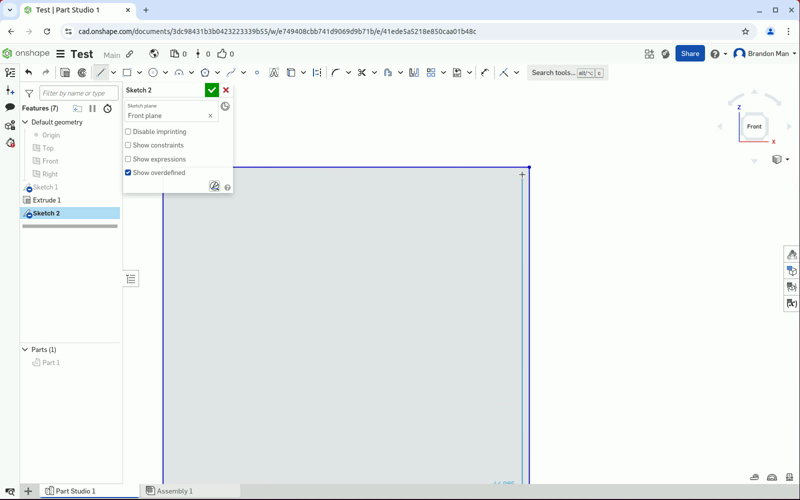
scroll(6)
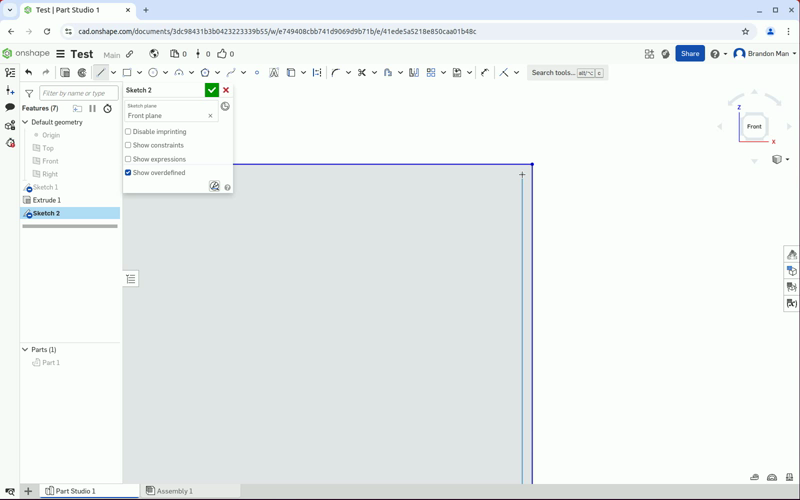
scroll(6)
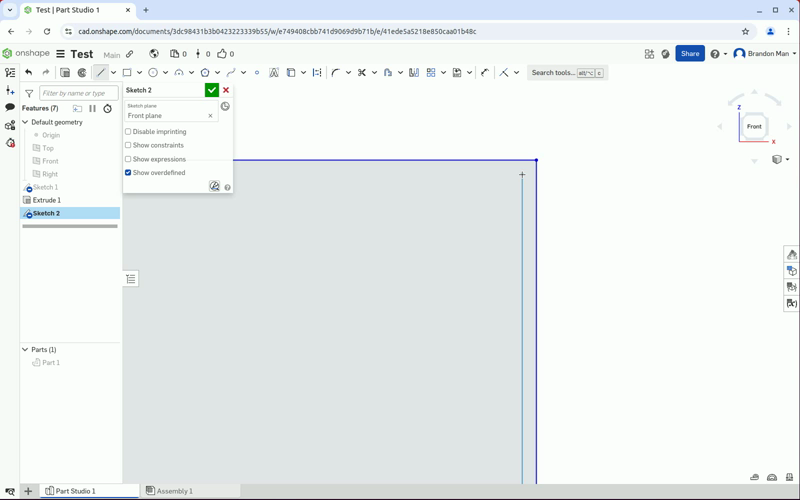
scroll(6)
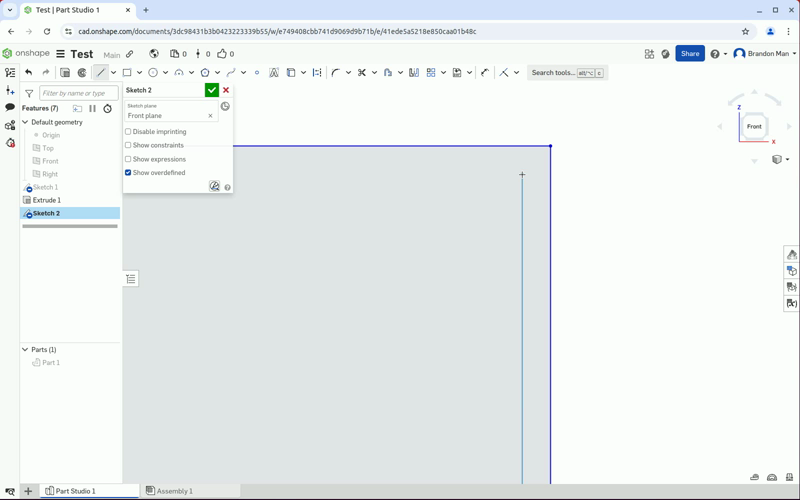
click(522, 174)
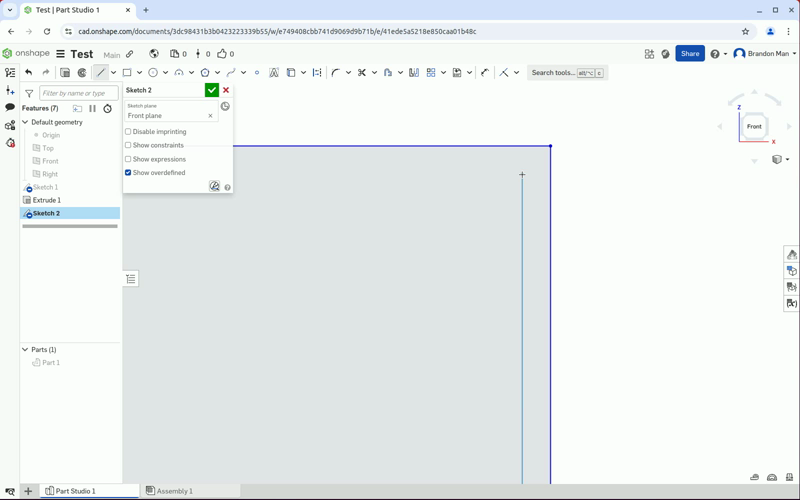
scroll(-6)
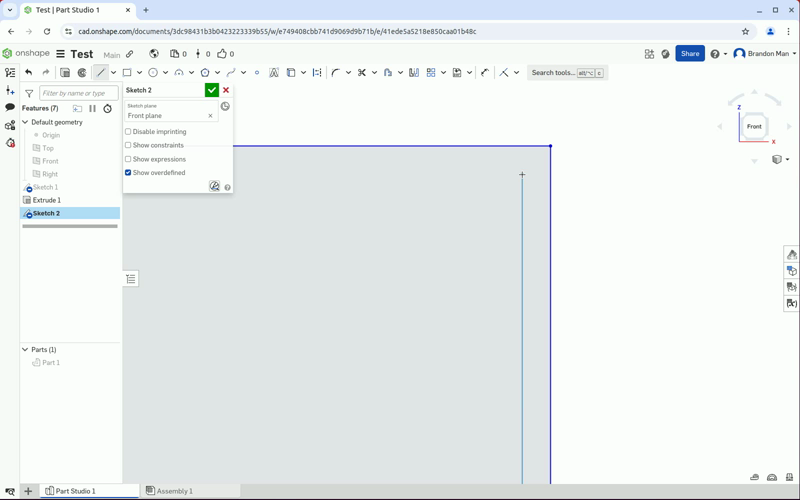
scroll(-6)
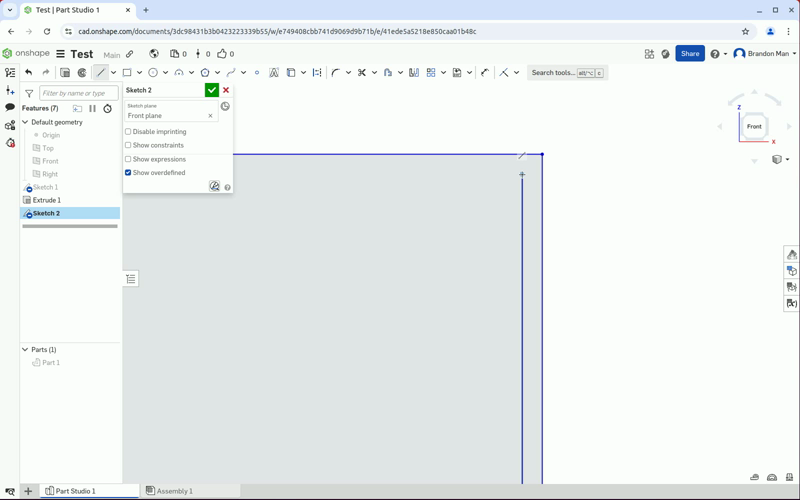
scroll(-6)
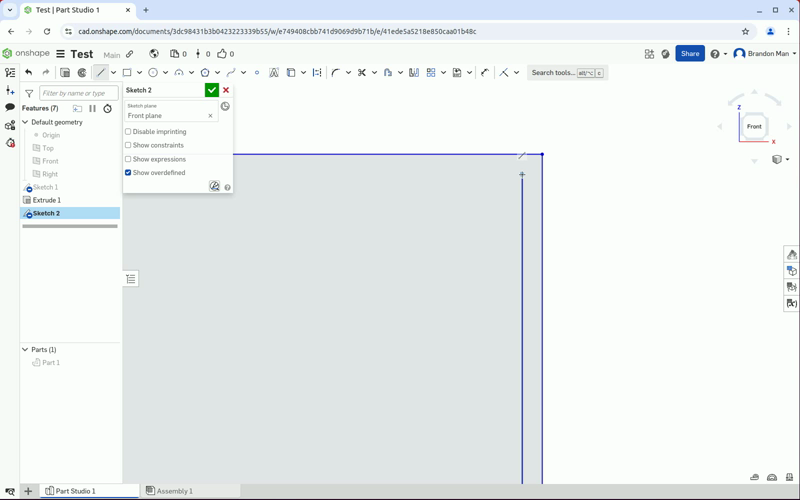
scroll(-6)
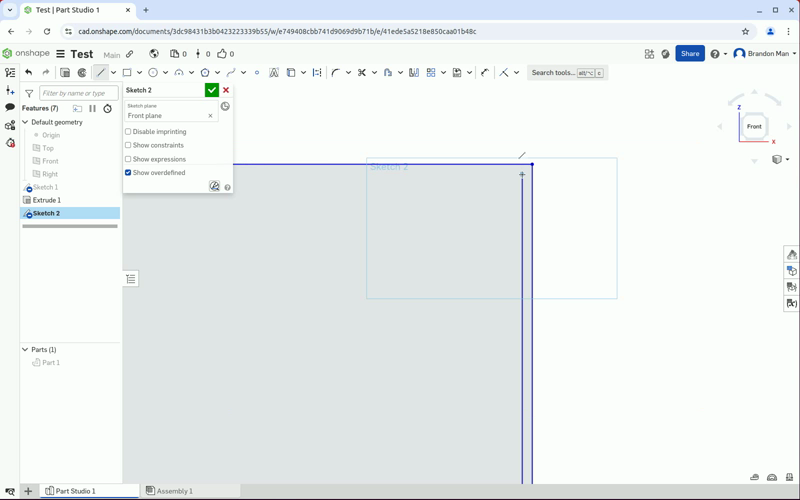
scroll(-6)
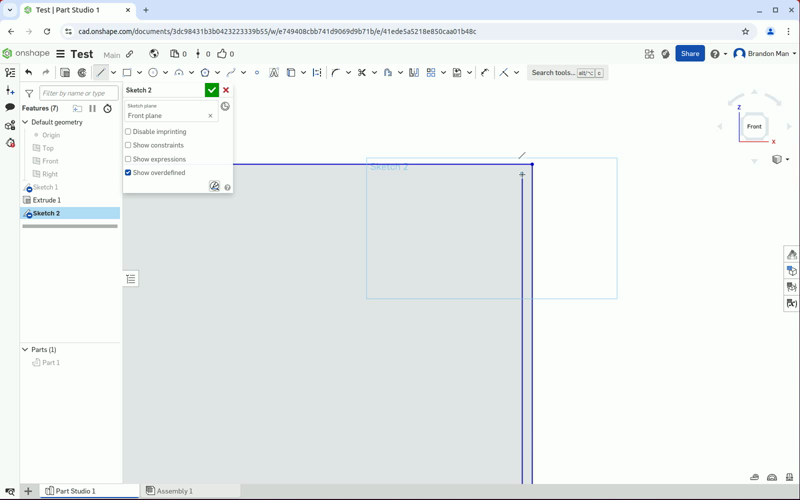
scroll(-6)
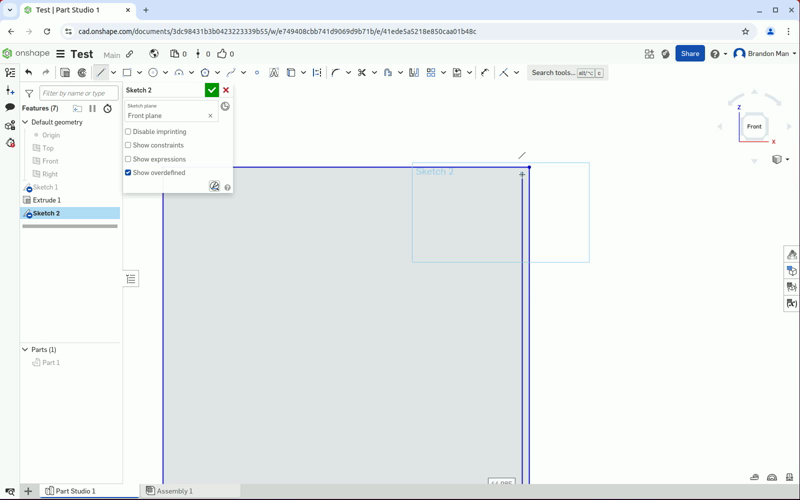
scroll(-6)
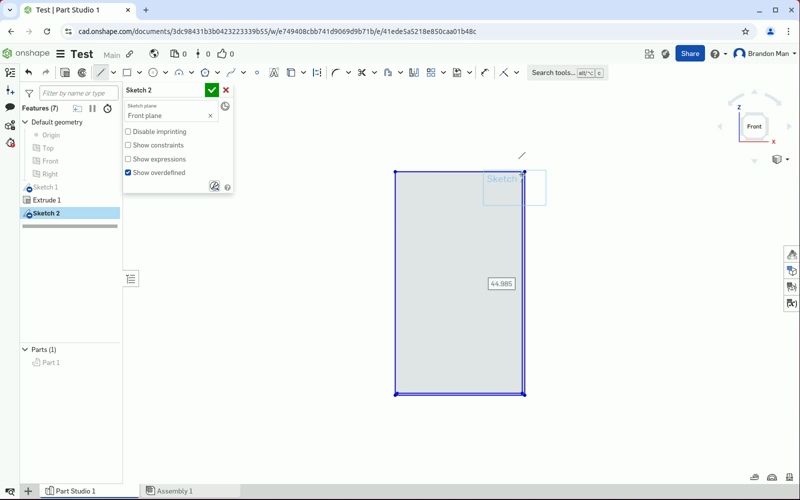
key_up(shift)
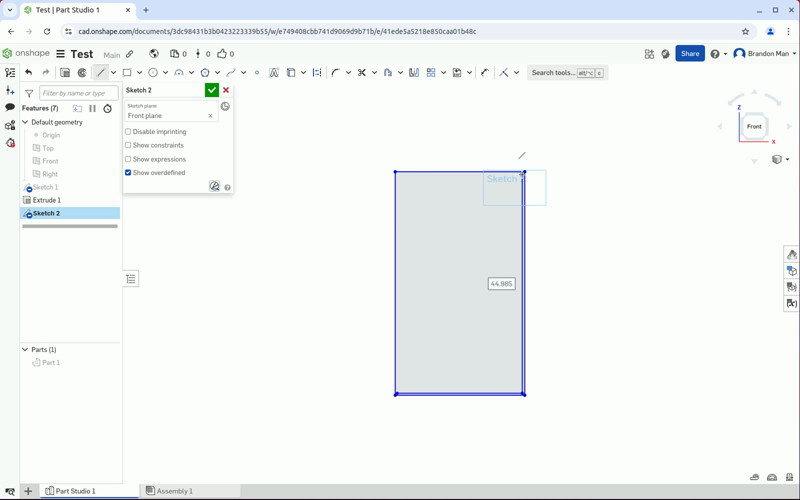
key_down(shift)
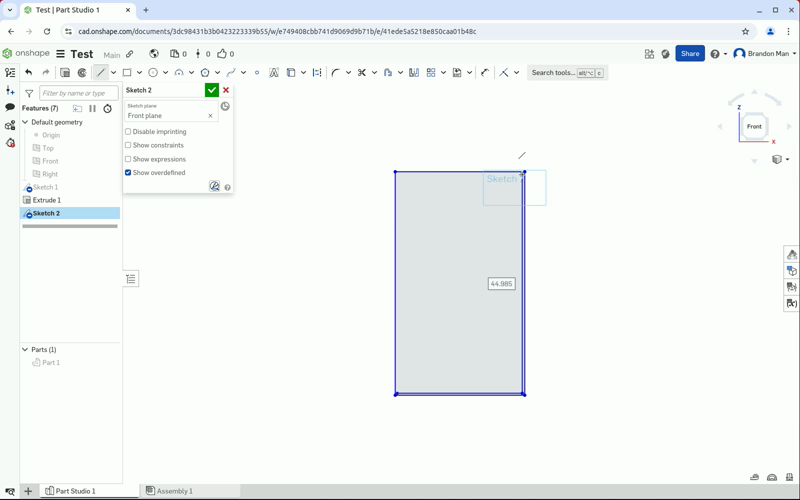
mouse_move(397, 174)
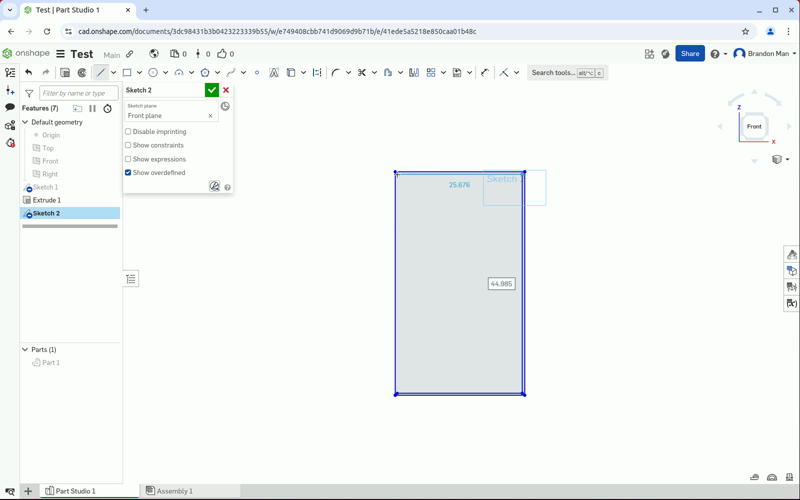
scroll(6)
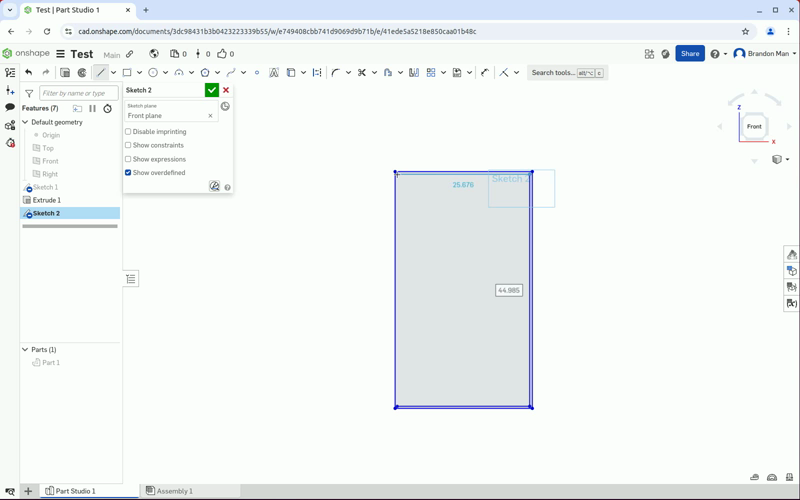
scroll(6)
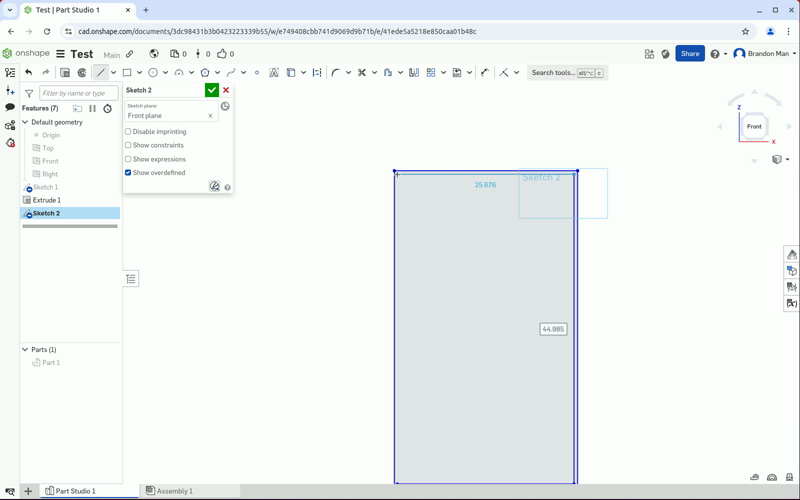
scroll(6)
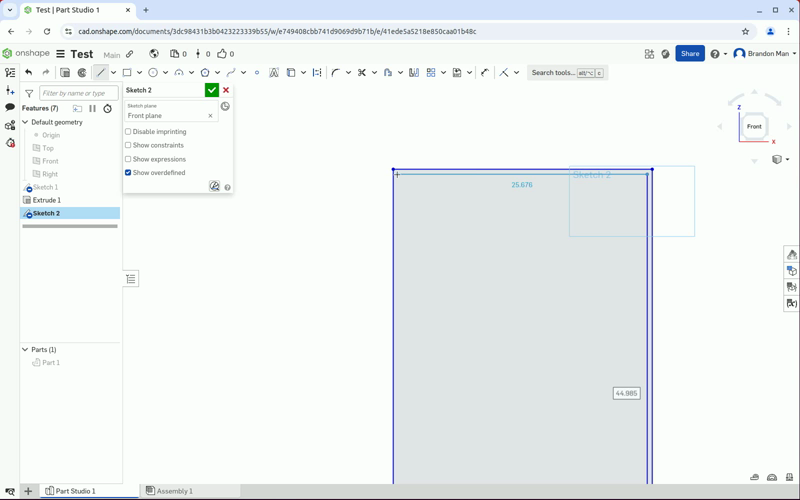
scroll(6)
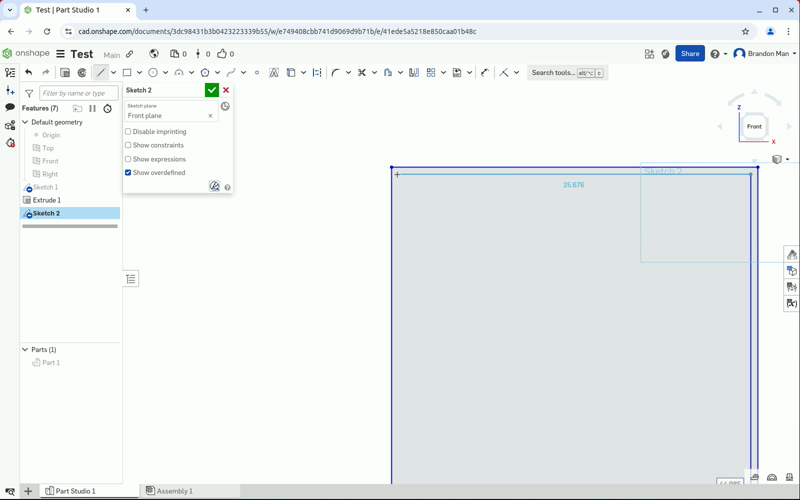
scroll(6)
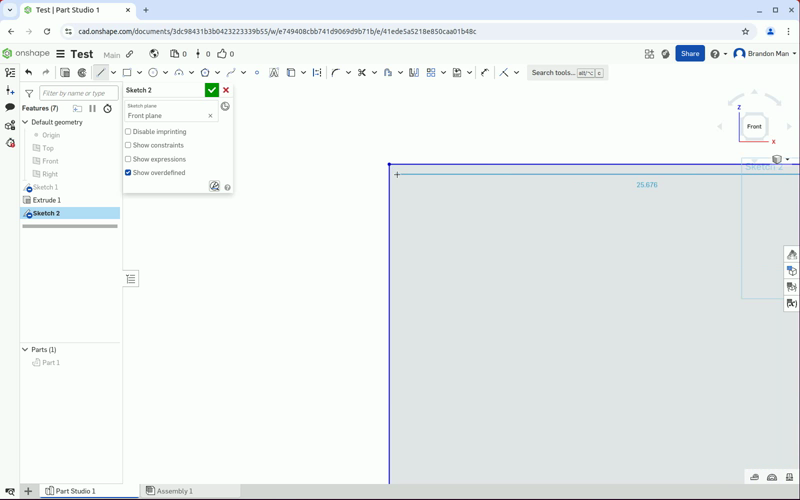
scroll(6)
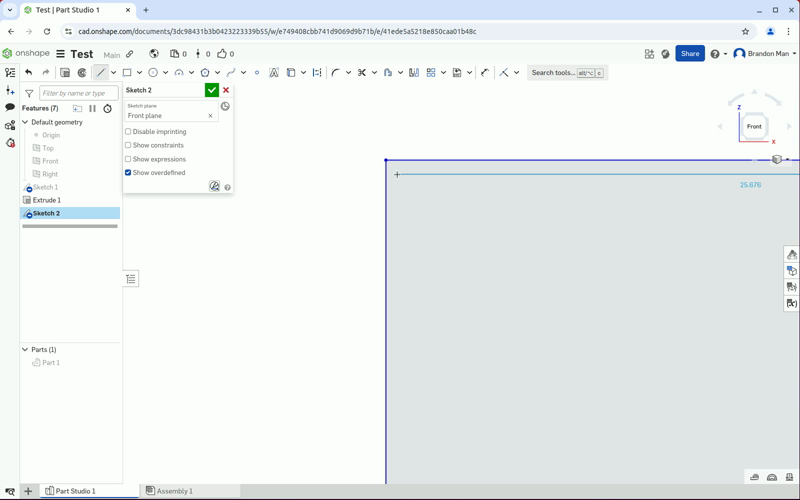
scroll(6)
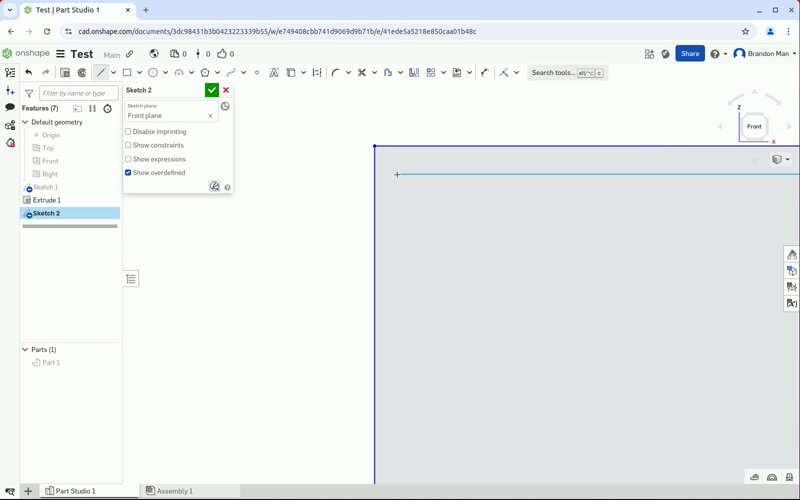
click(397, 174)
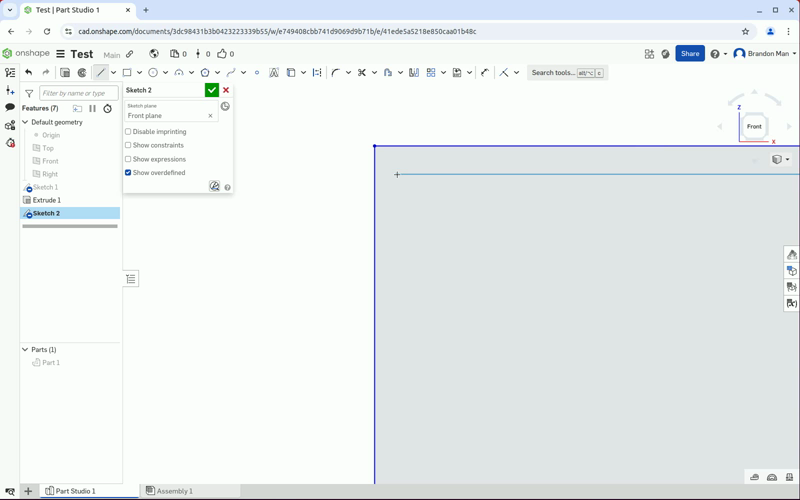
scroll(-6)
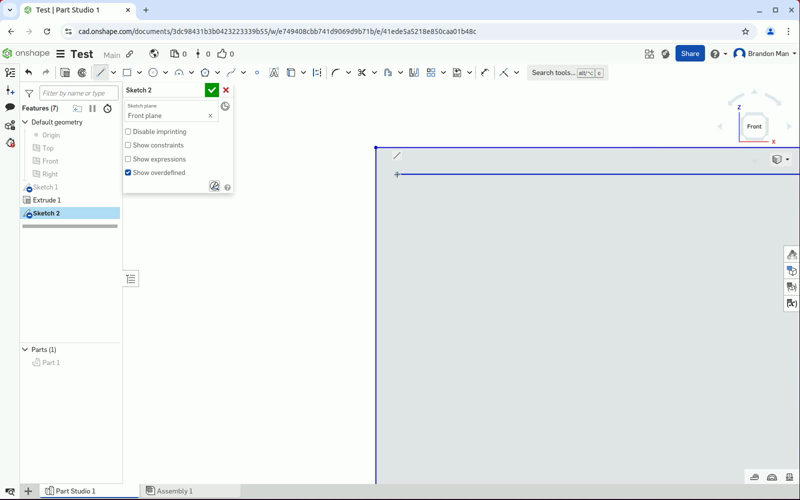
scroll(-6)
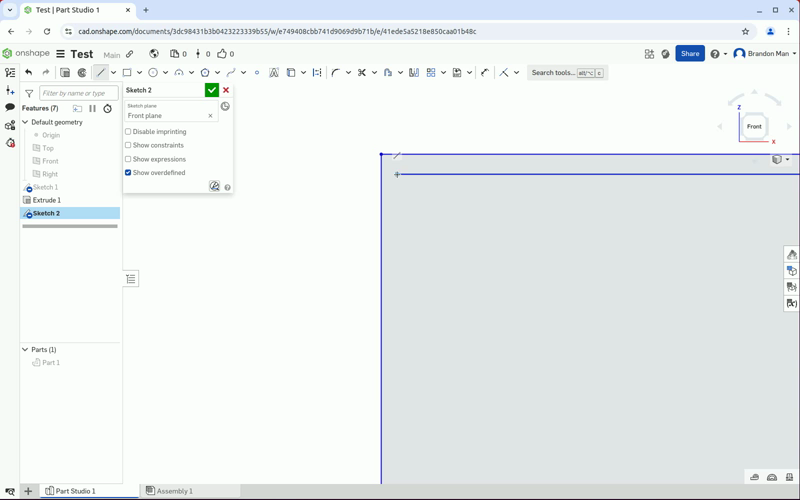
scroll(-6)
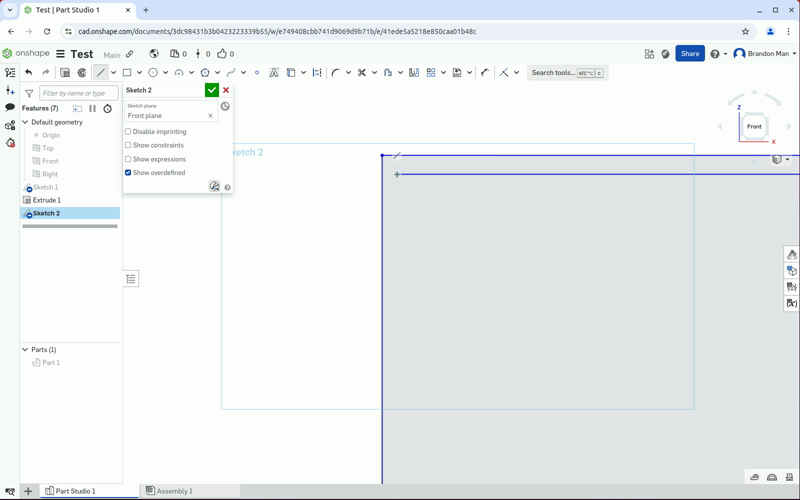
scroll(-6)
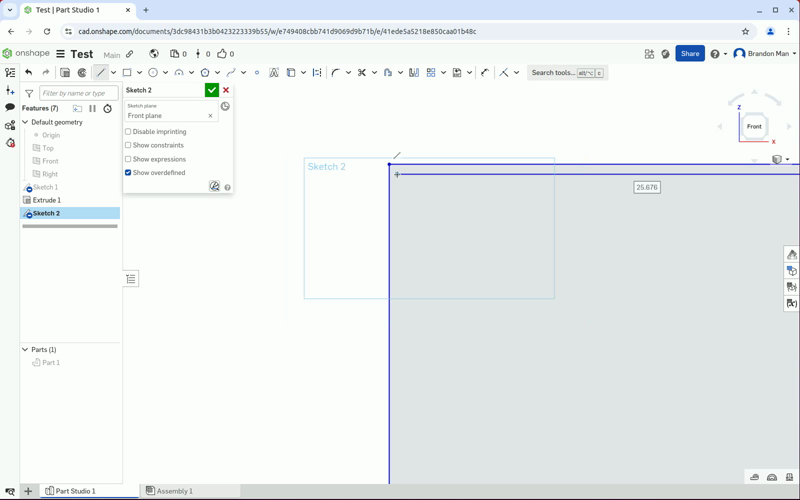
scroll(-6)
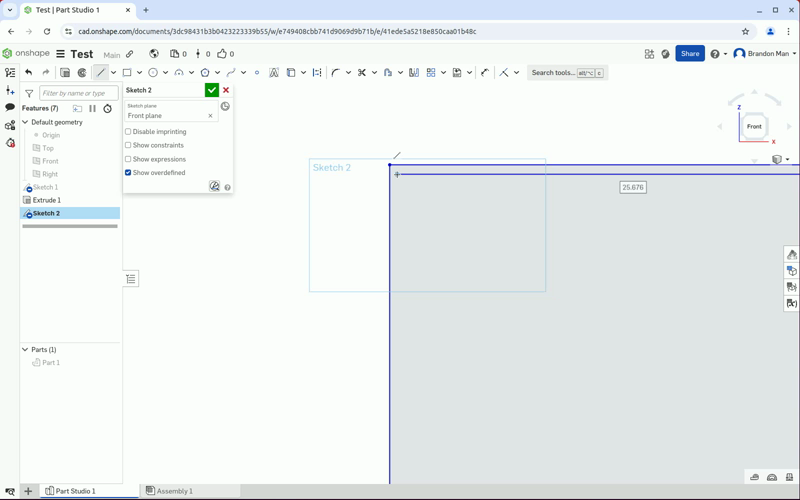
scroll(-6)
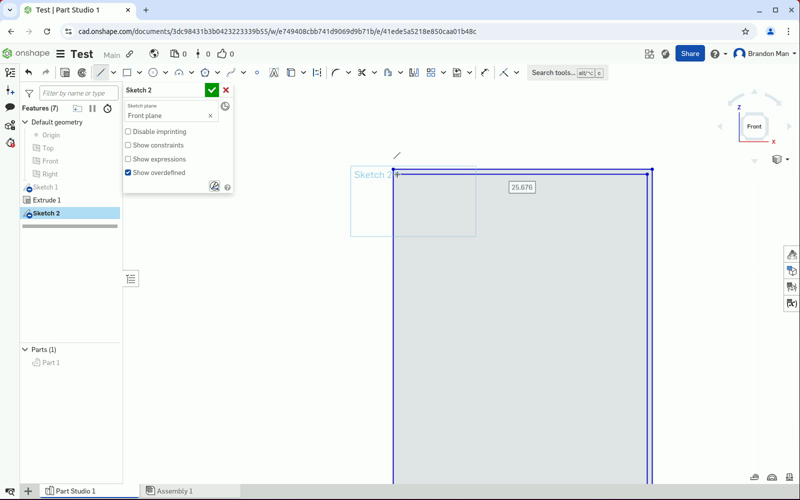
scroll(-6)
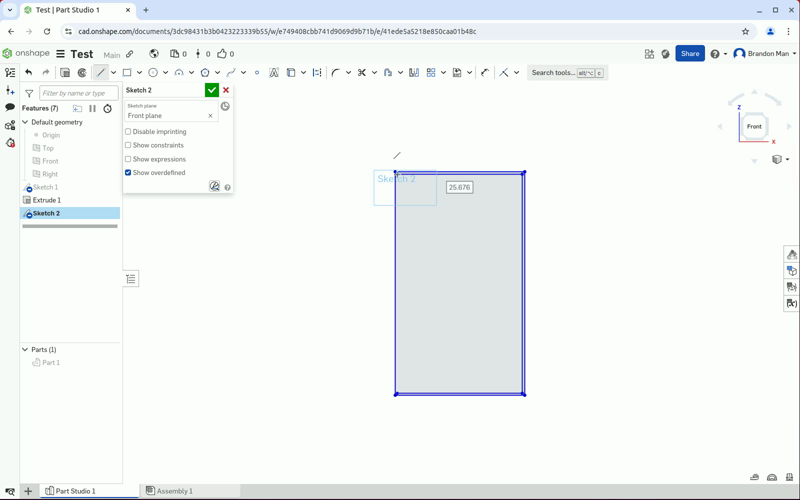
key_up(shift)
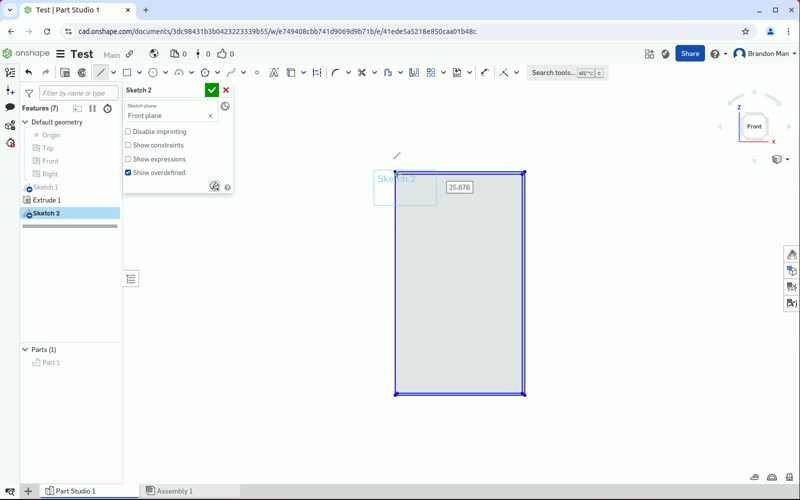
key_down(shift)
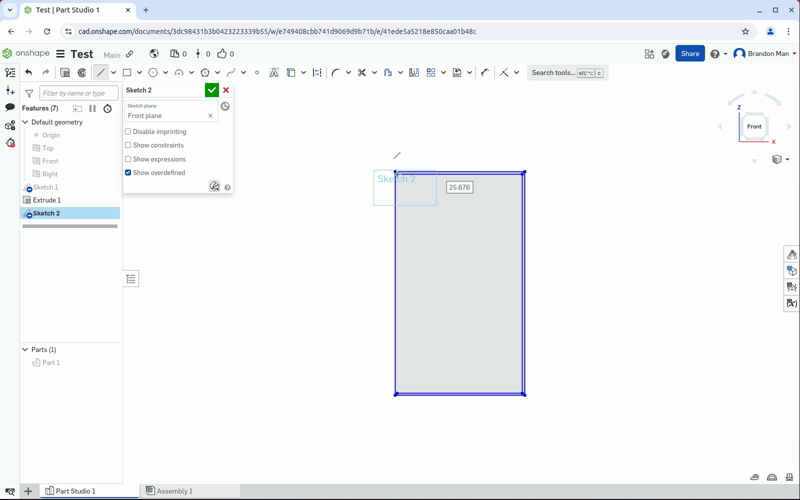
mouse_move(397, 393)
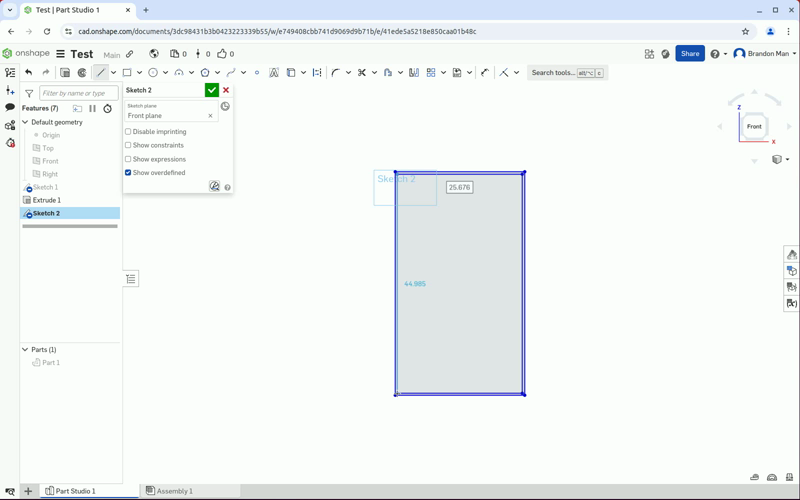
scroll(6)
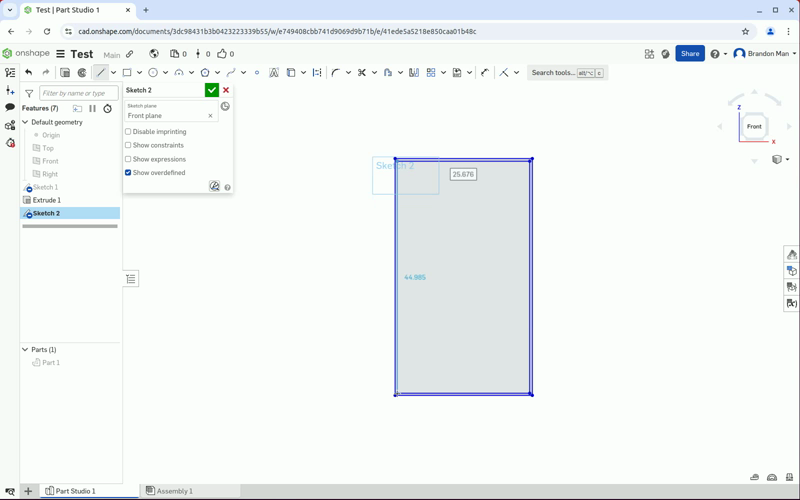
scroll(6)
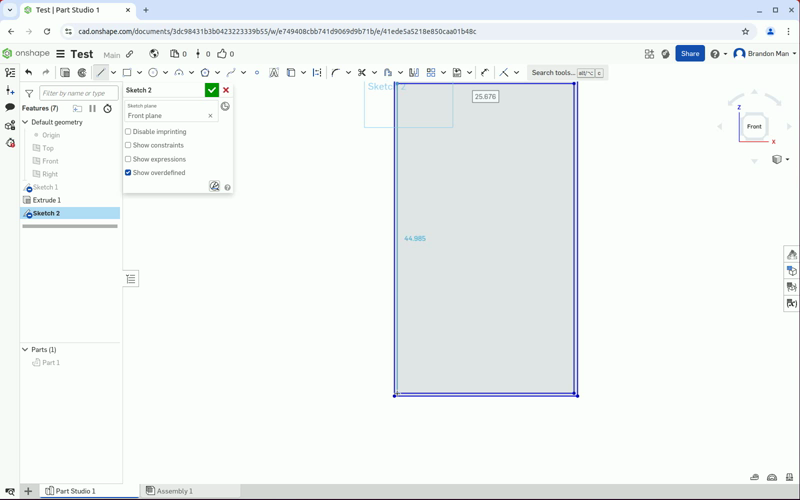
scroll(6)
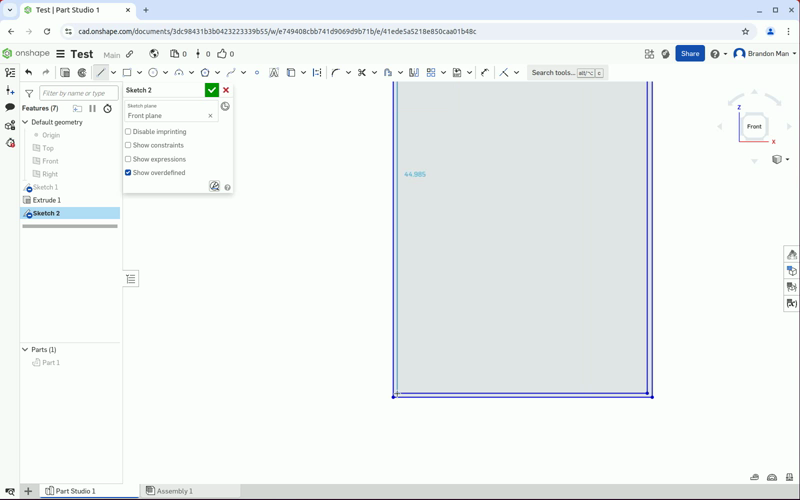
scroll(6)
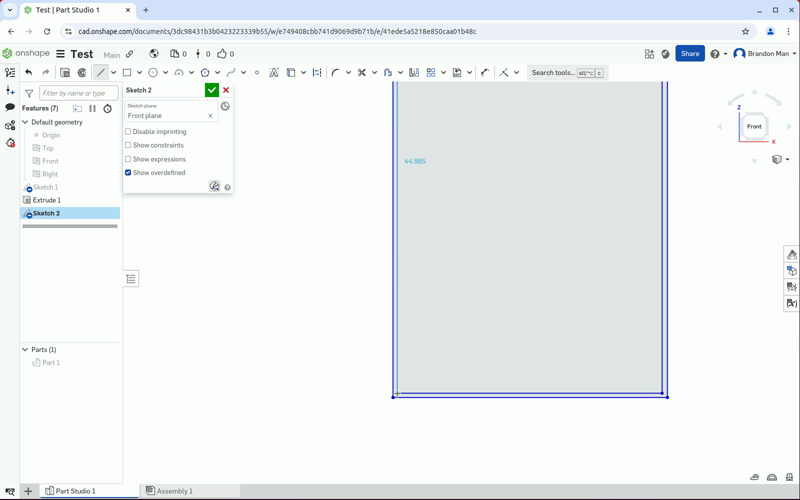
scroll(6)
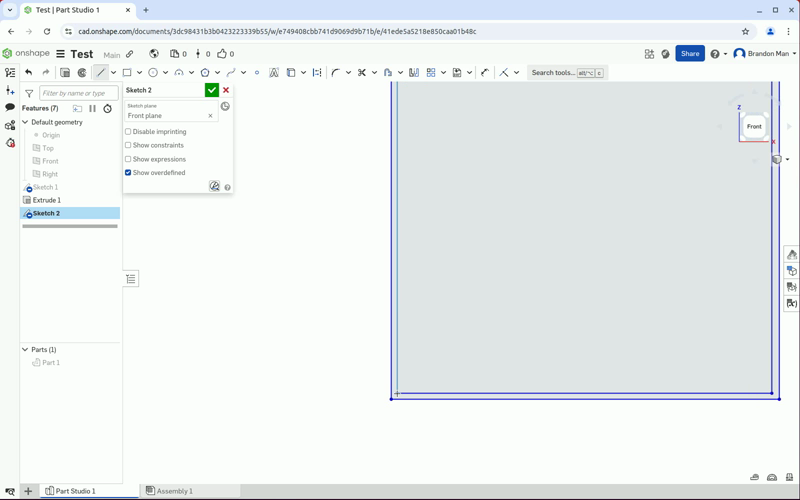
scroll(6)
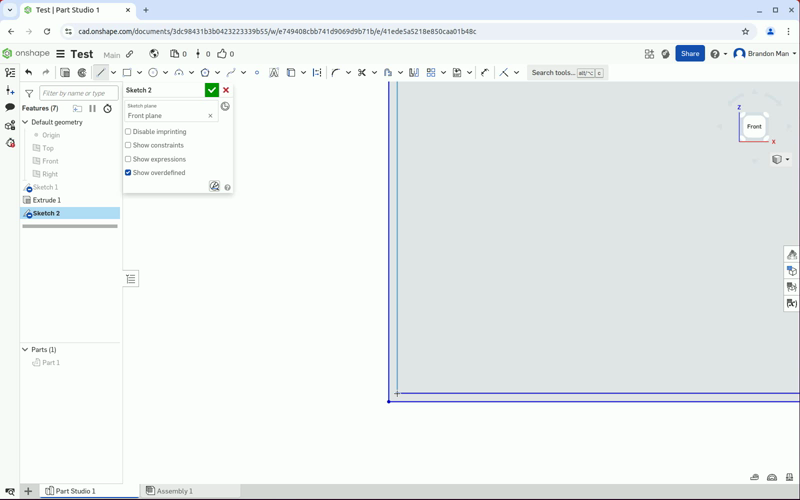
scroll(6)
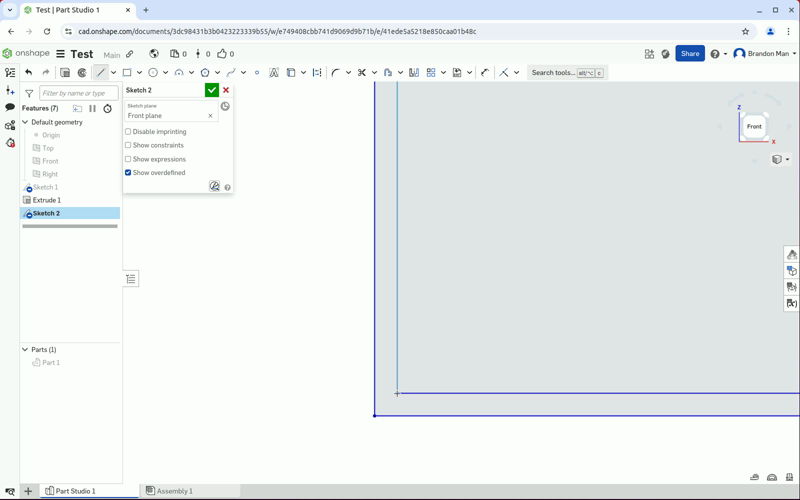
key_up(shift)
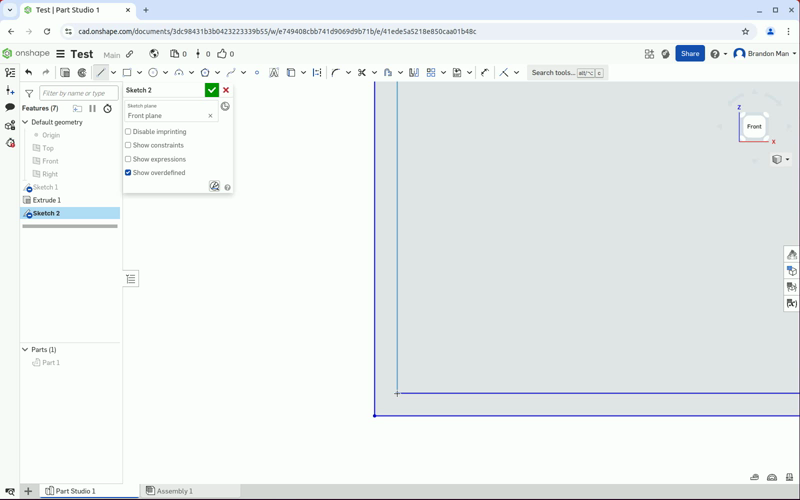
click(397, 393)
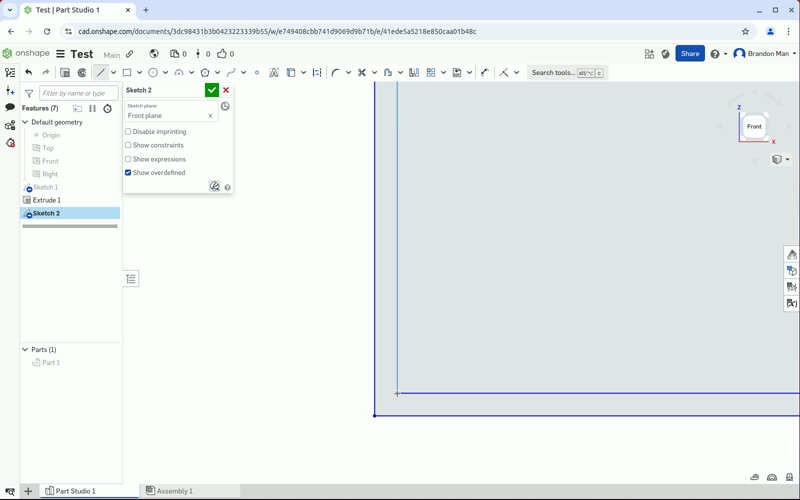
scroll(-6)
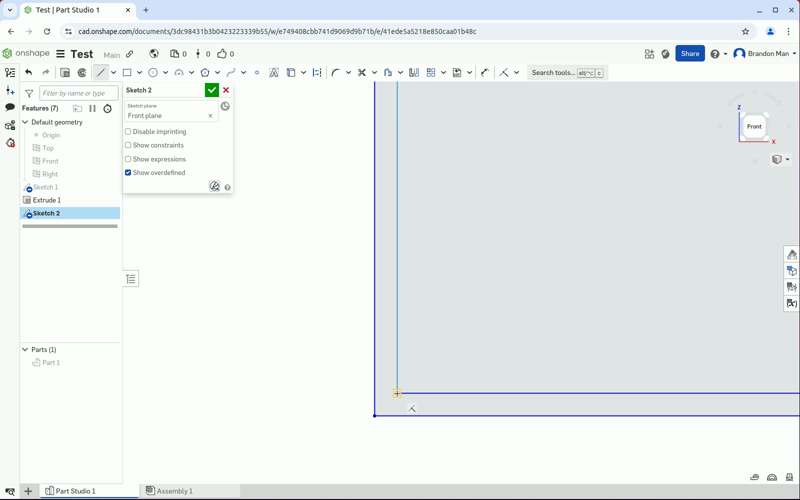
scroll(-6)
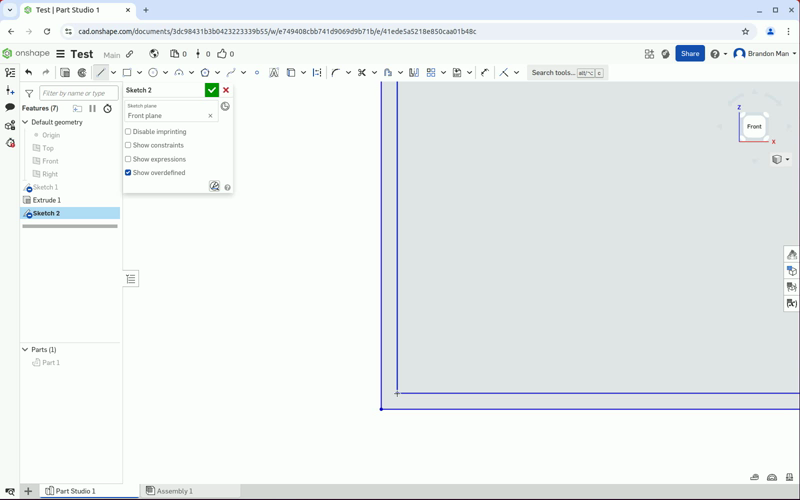
scroll(-6)
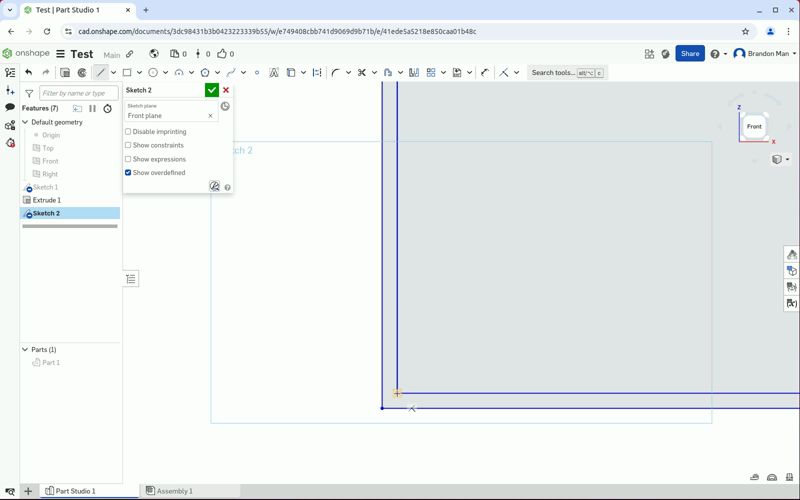
scroll(-6)
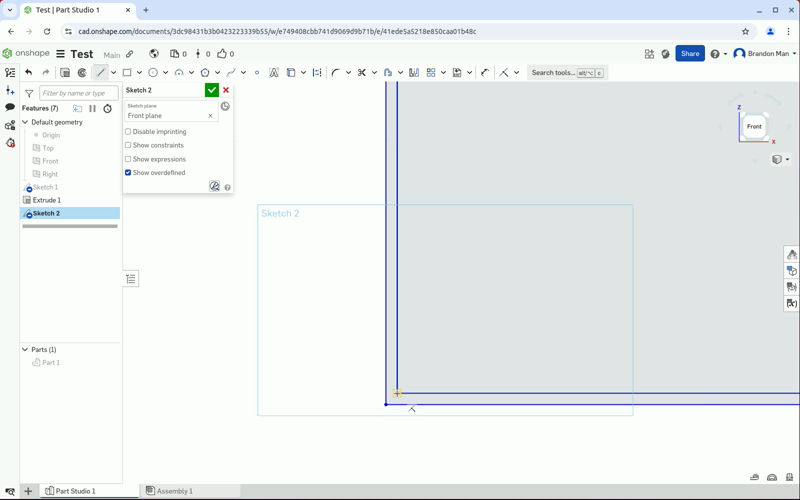
scroll(-6)
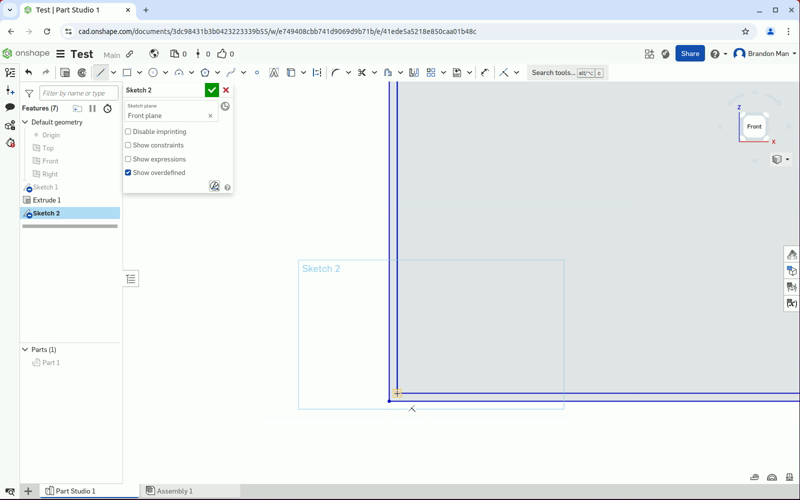
scroll(-6)
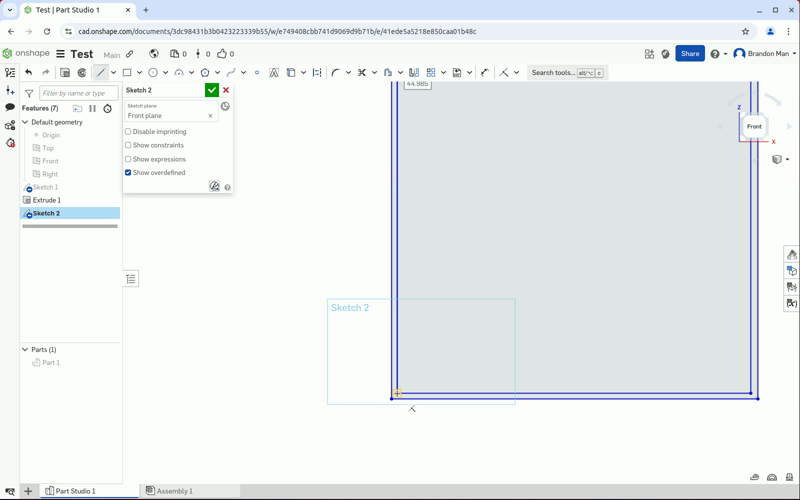
scroll(-6)
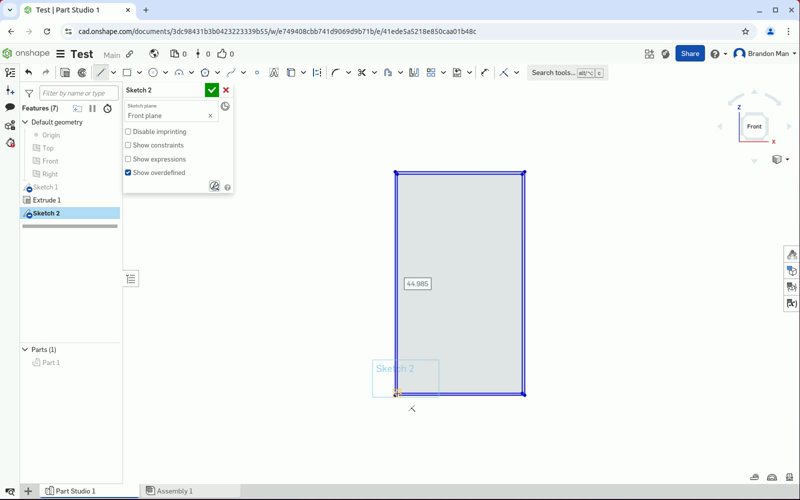
key(esc)
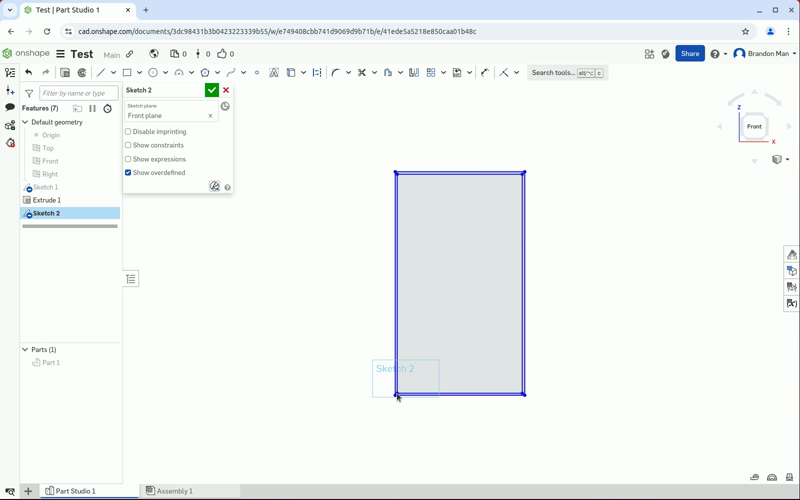
mouse_move(396, 386)
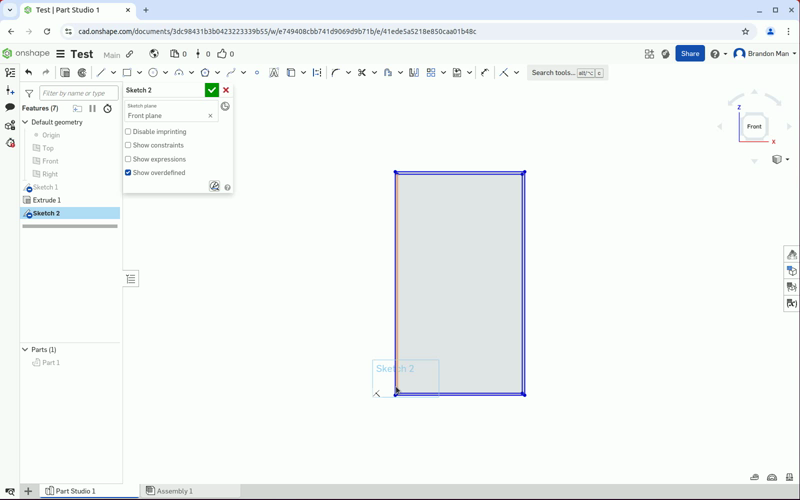
scroll(6)
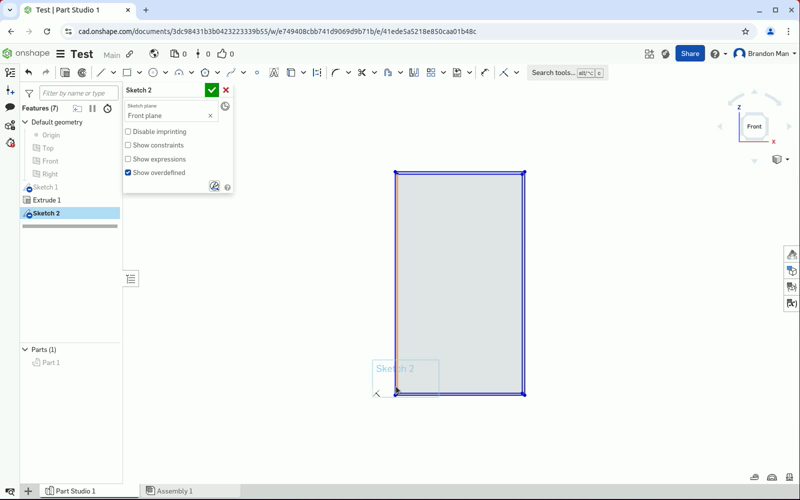
scroll(6)
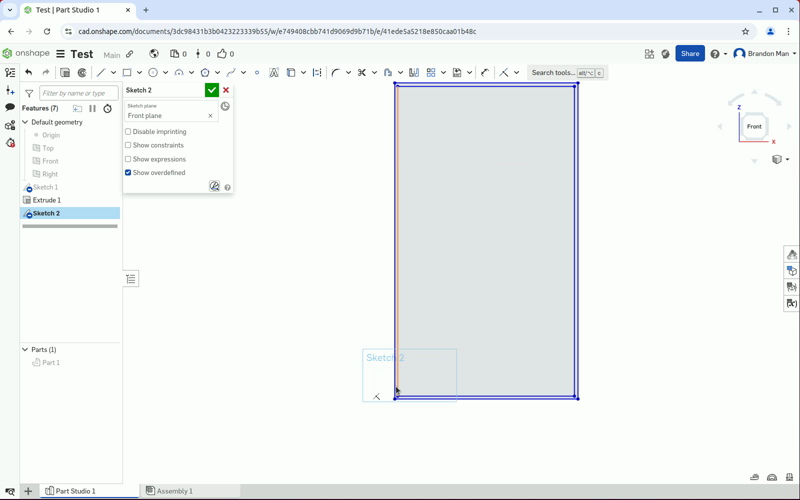
scroll(6)
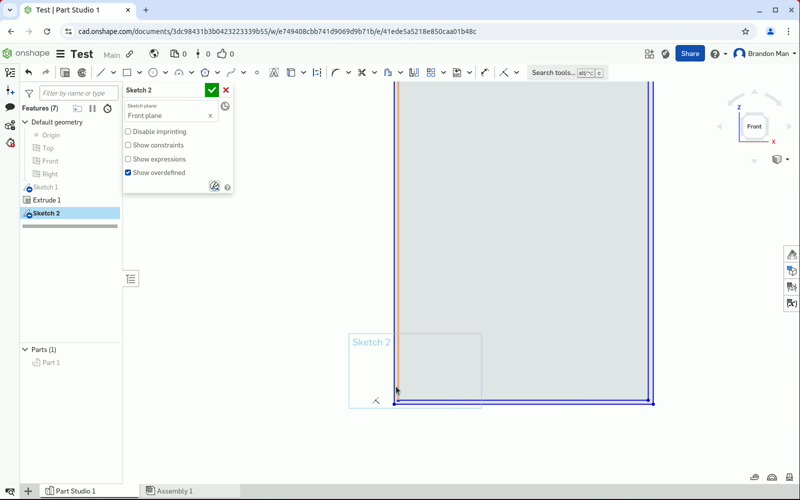
scroll(6)
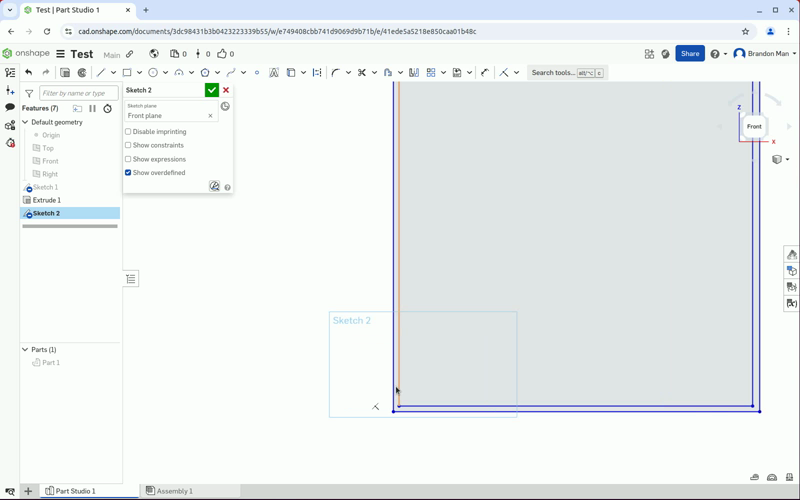
scroll(6)
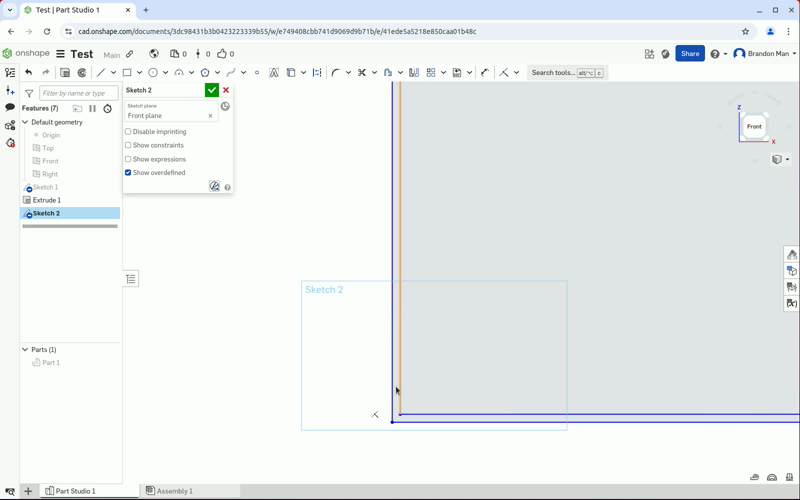
scroll(6)
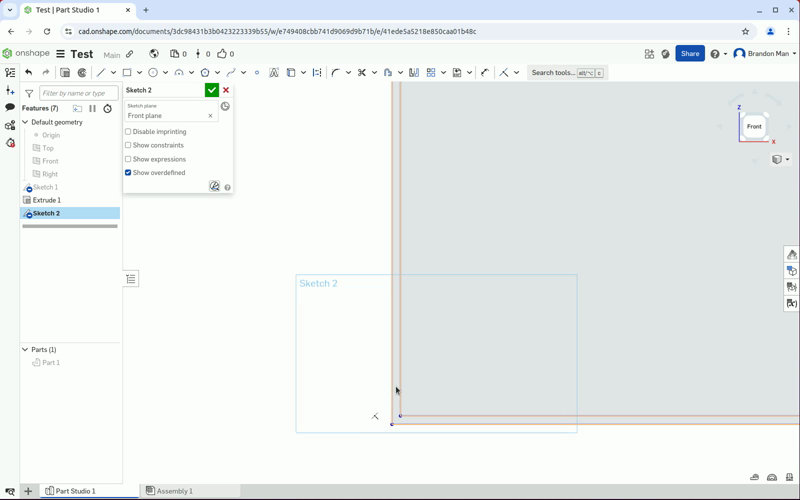
scroll(6)
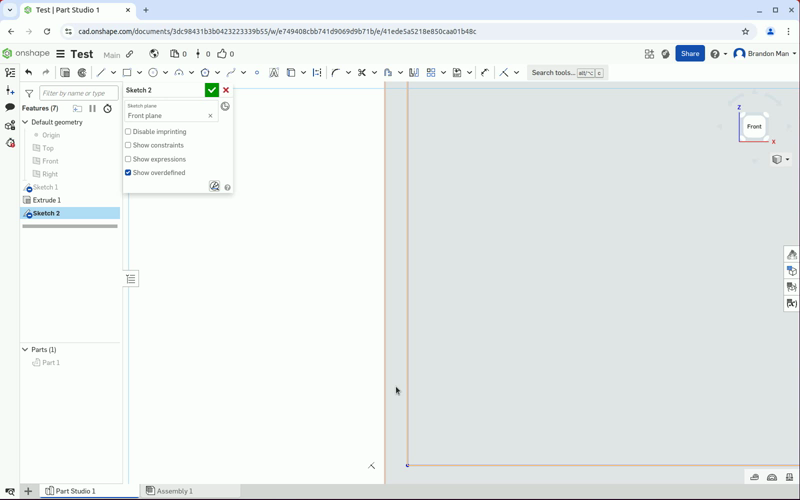
click(396, 386)
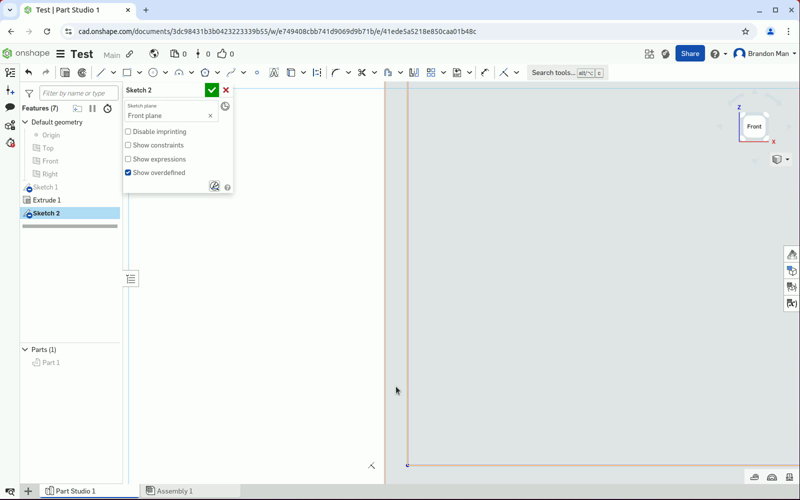
scroll(-6)
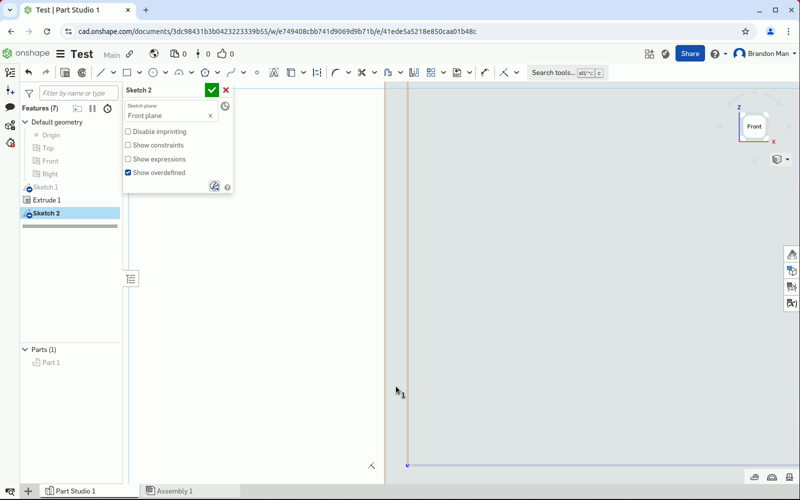
scroll(-6)
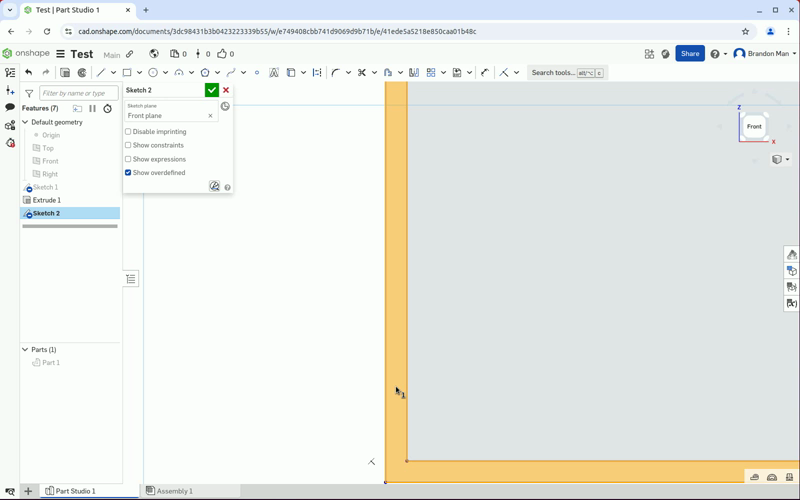
scroll(-6)
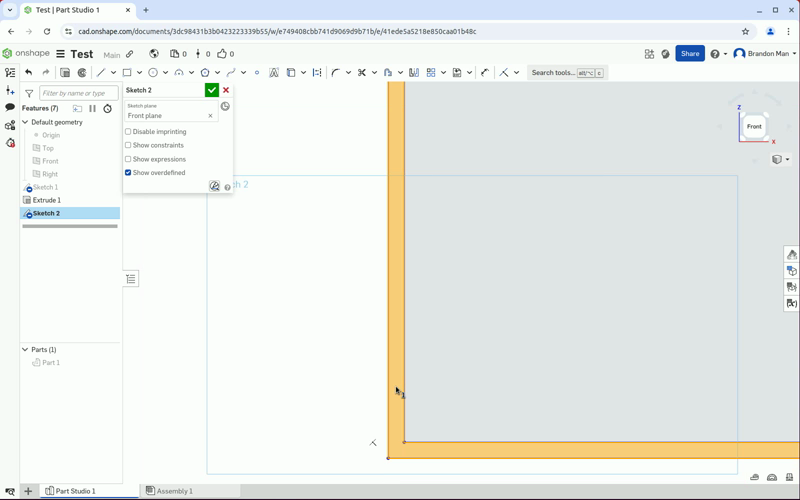
scroll(-6)
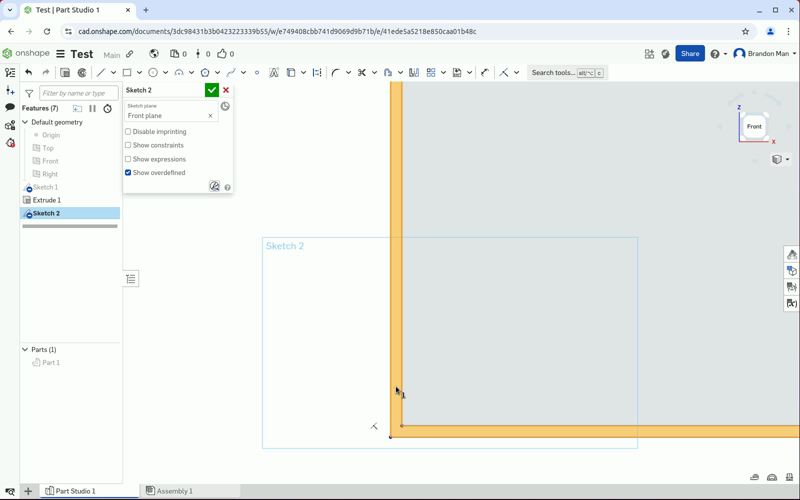
scroll(-6)
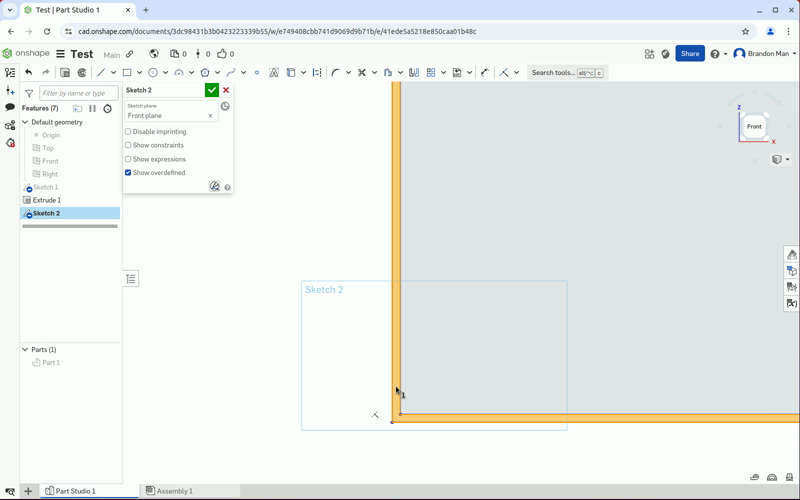
scroll(-6)
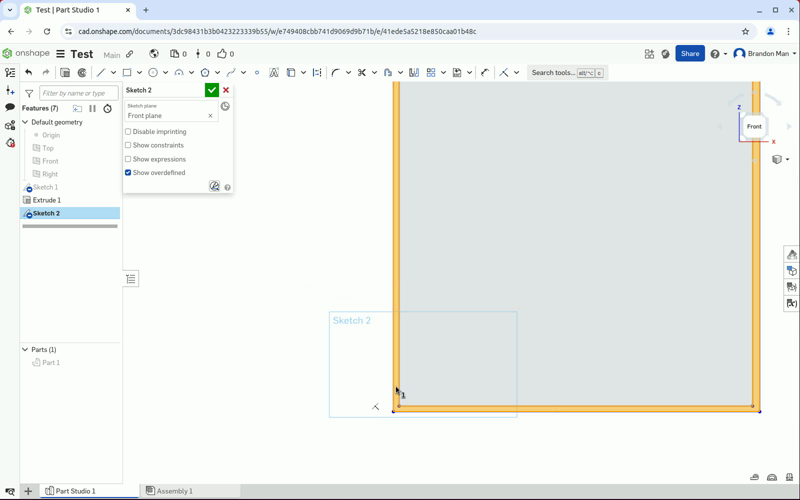
scroll(-6)
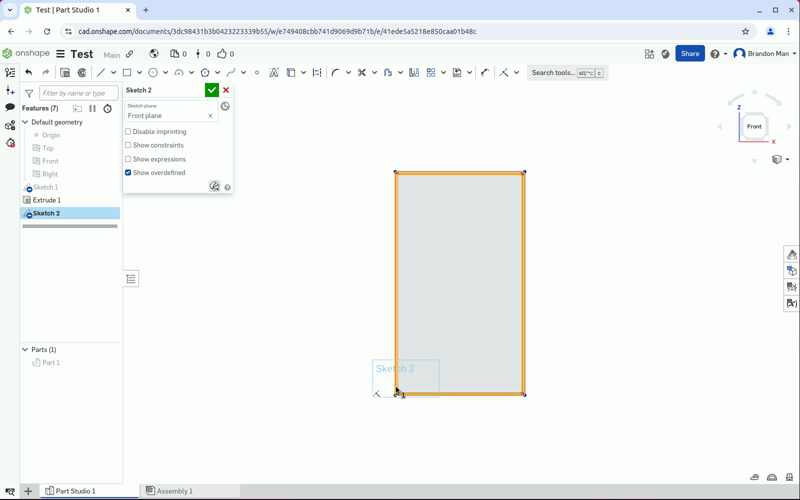
mouse_move(73, 352)
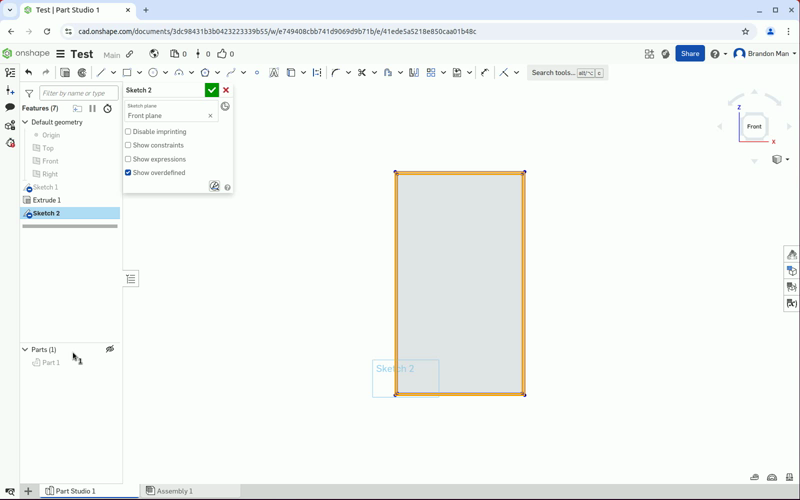
key(shift+y)
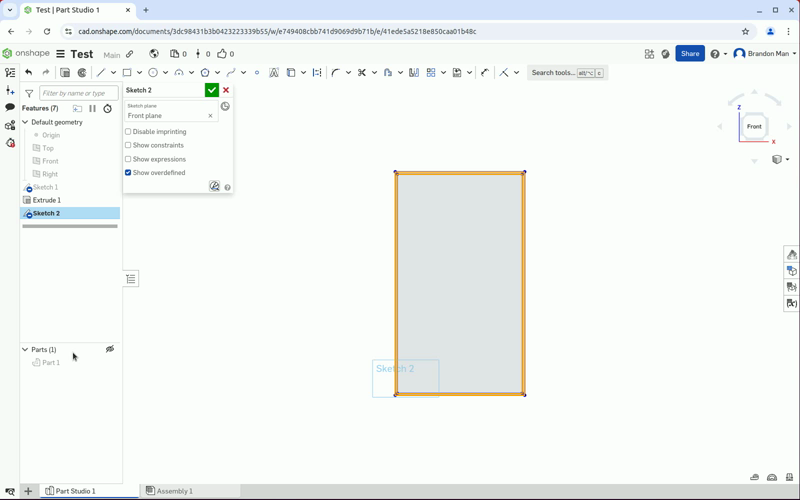
key(shift+e)
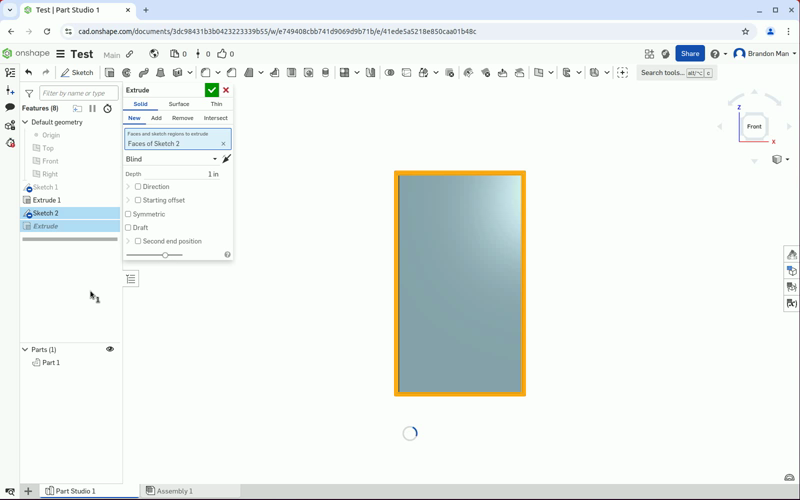
mouse_move(143, 106)
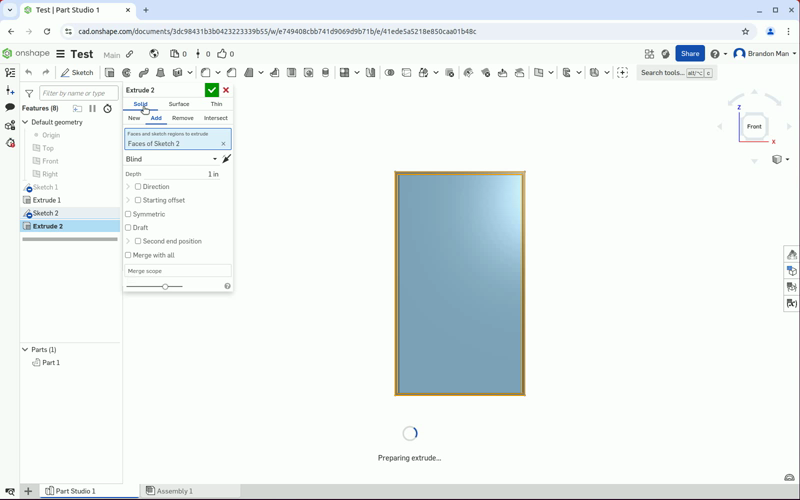
click(143, 106)
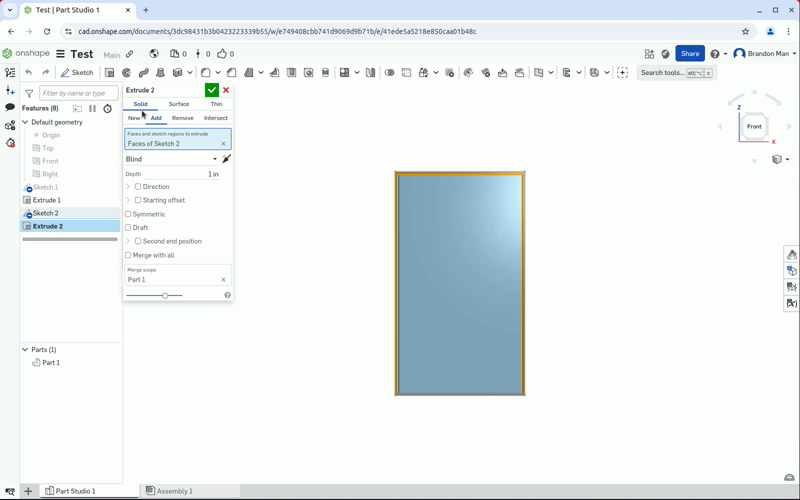
mouse_move(137, 120)
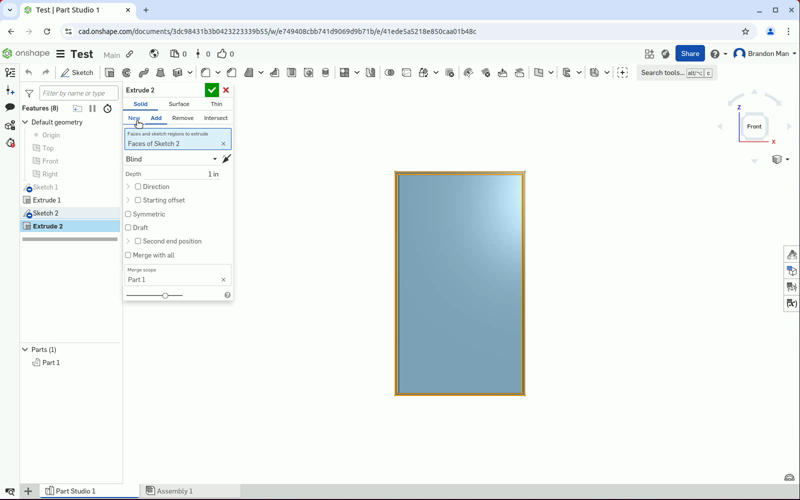
click(137, 120)
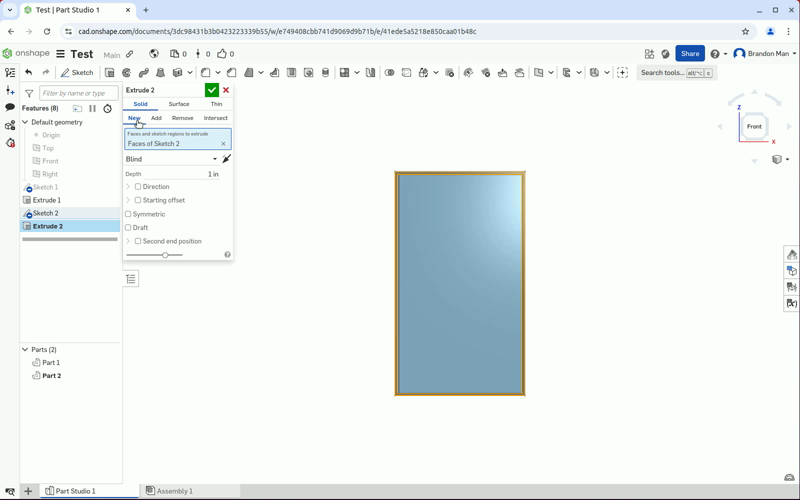
key(tab, 4)
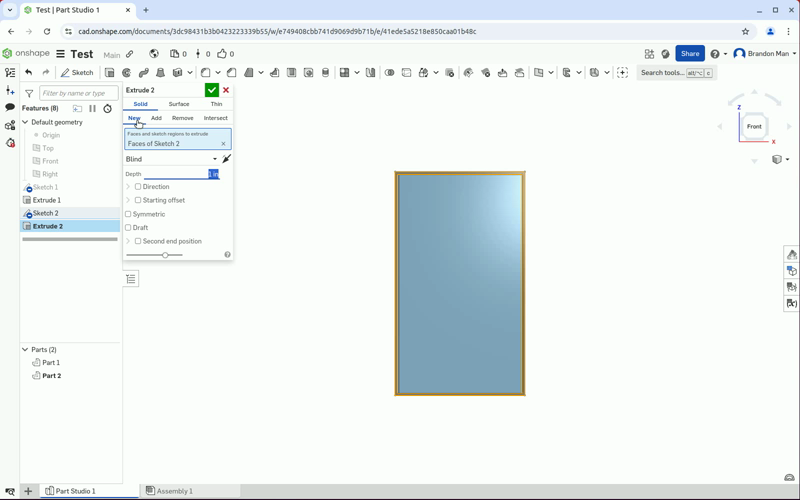
text(2.166)
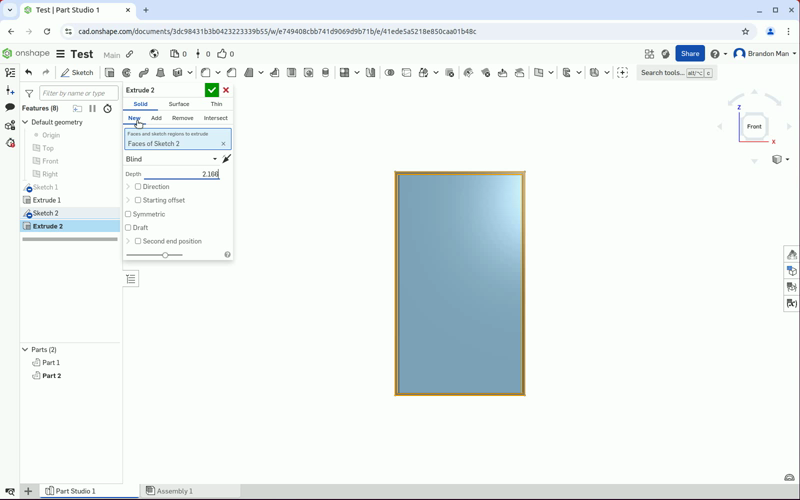
key(enter)
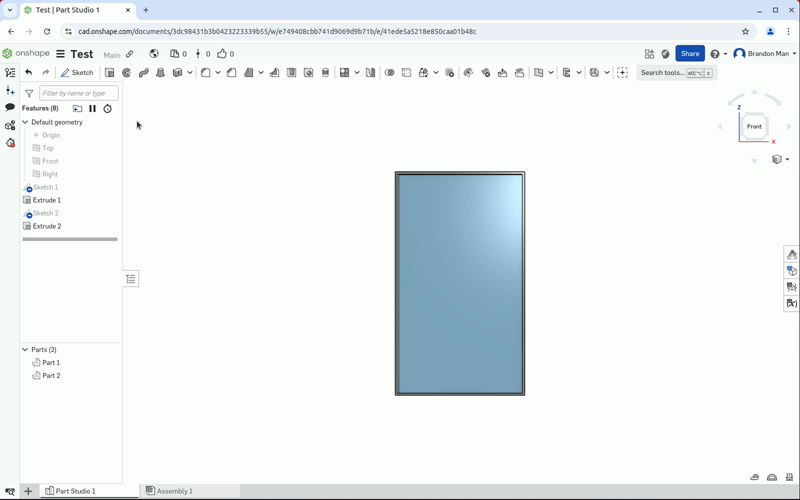
key(shift+h)
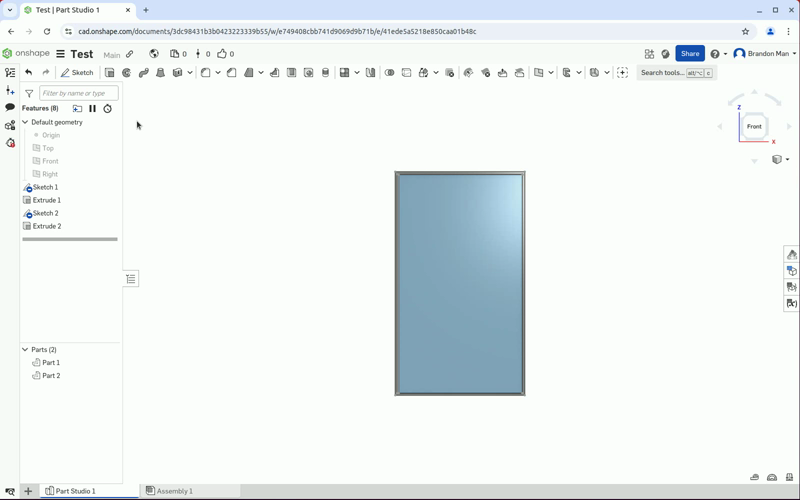
key(shift+h)
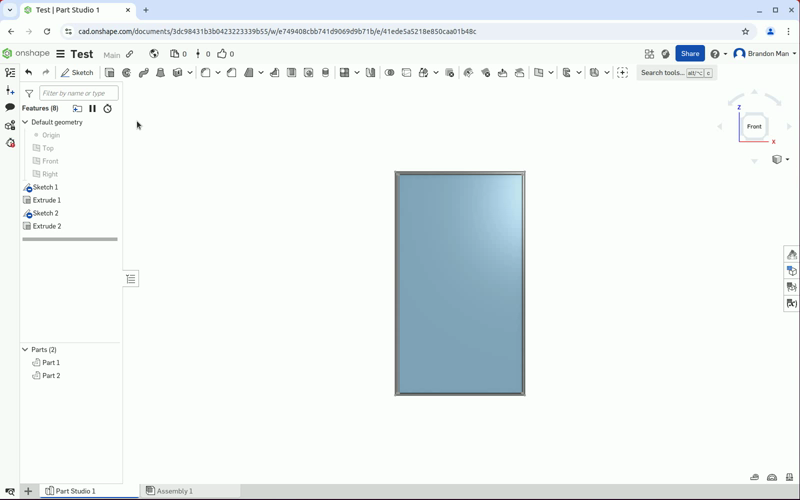
key(shift+7)
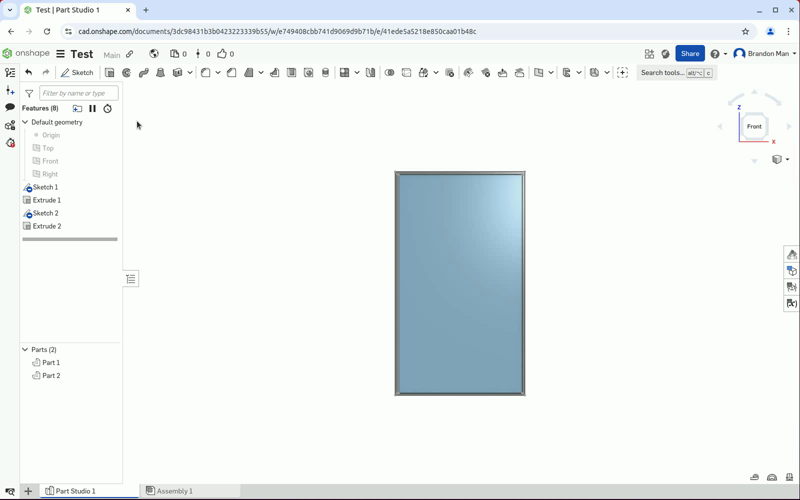
key(left, 2)
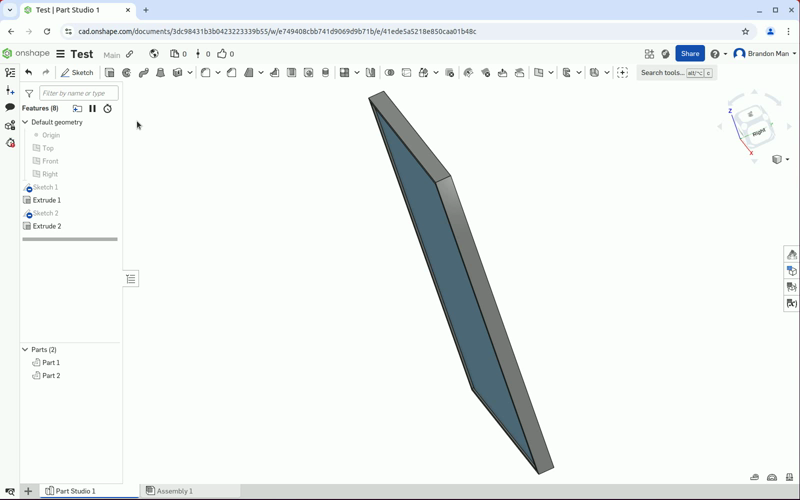
key(down, 2)
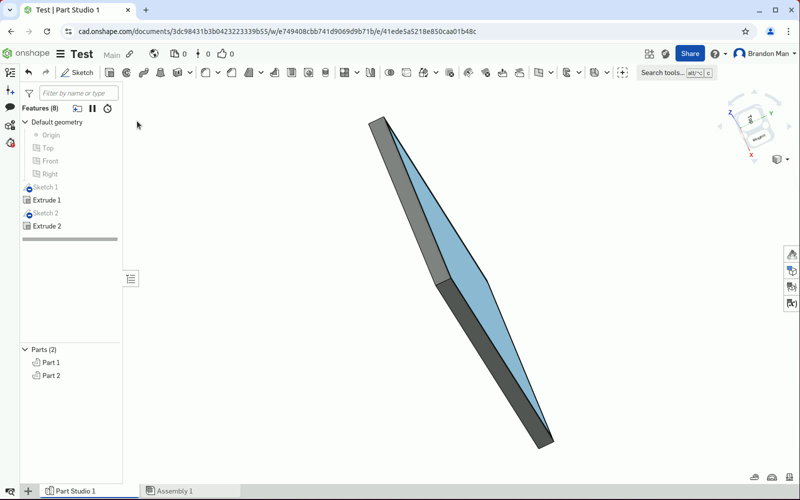
key(up, 2)
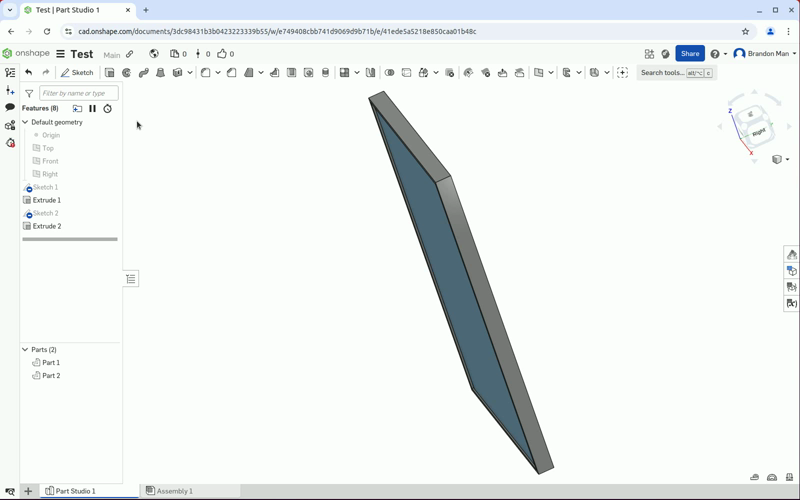
key(right, 2)
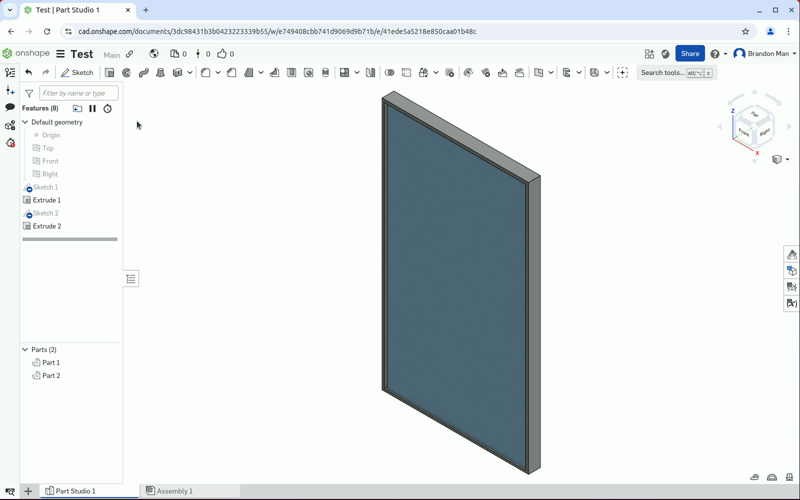
mouse_move(73, 189)
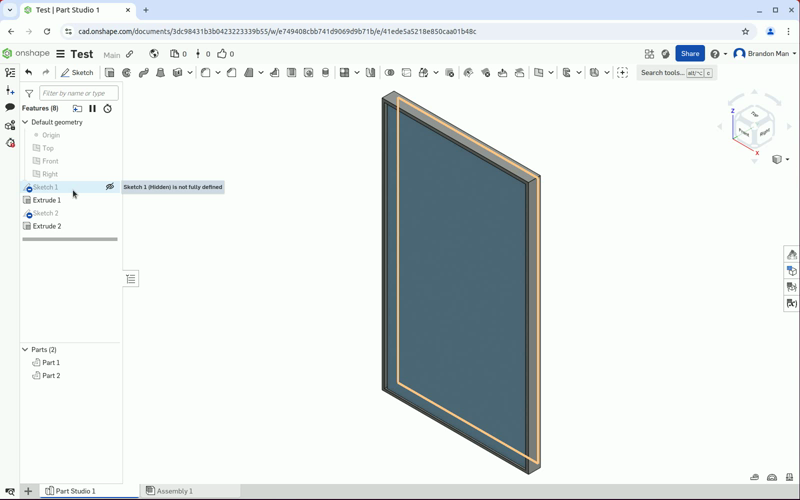
click(73, 189)